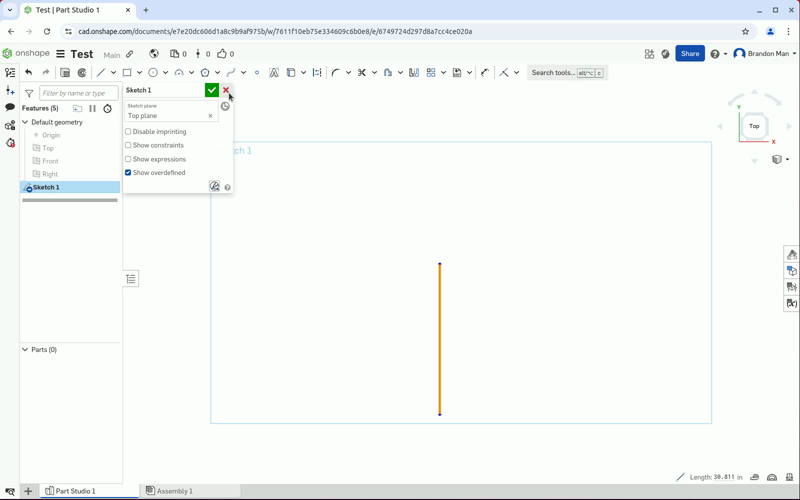
key(shift+h)
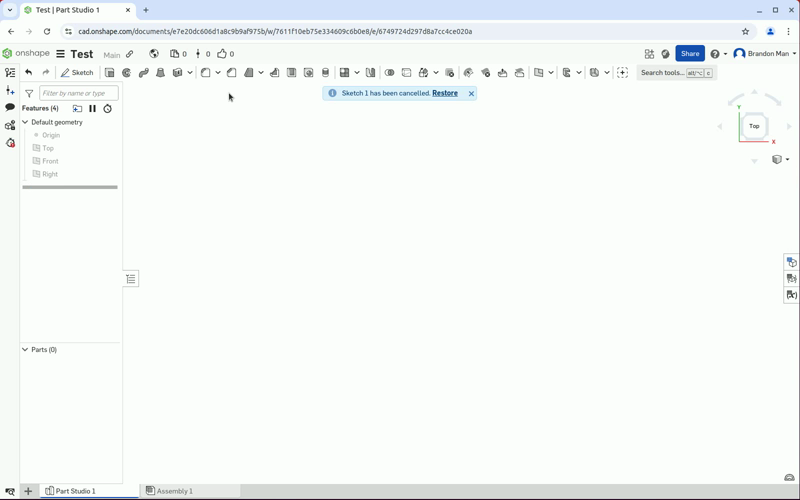
mouse_move(73, 352)
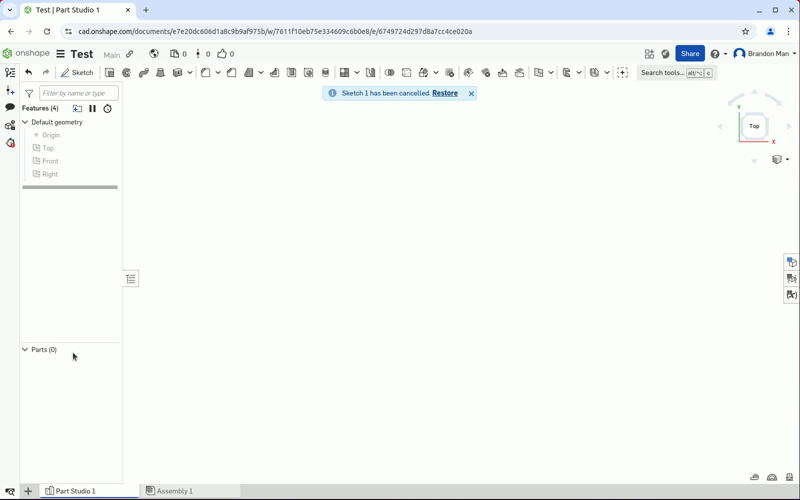
key(y)
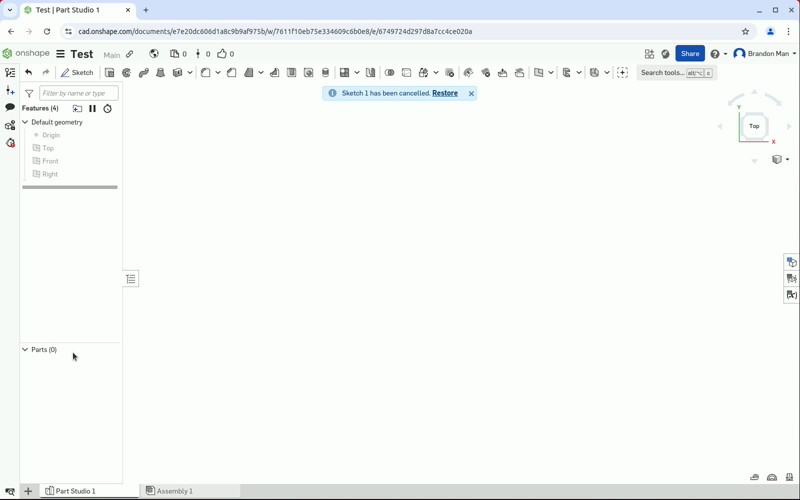
key(shift+p)
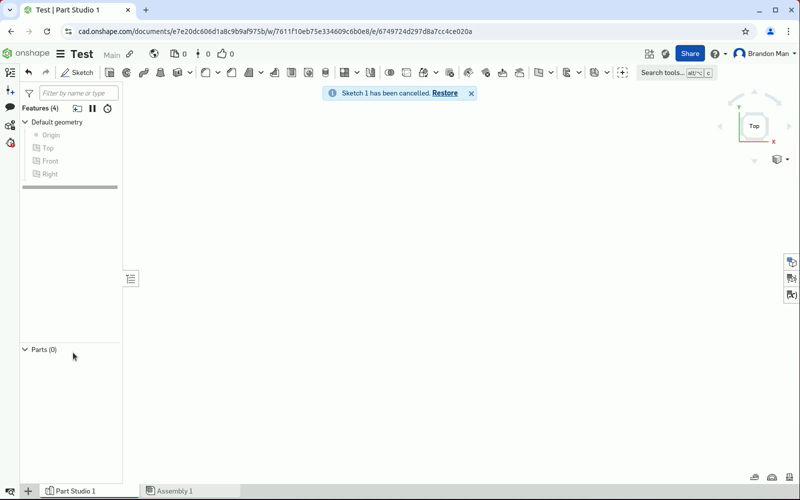
key(space)
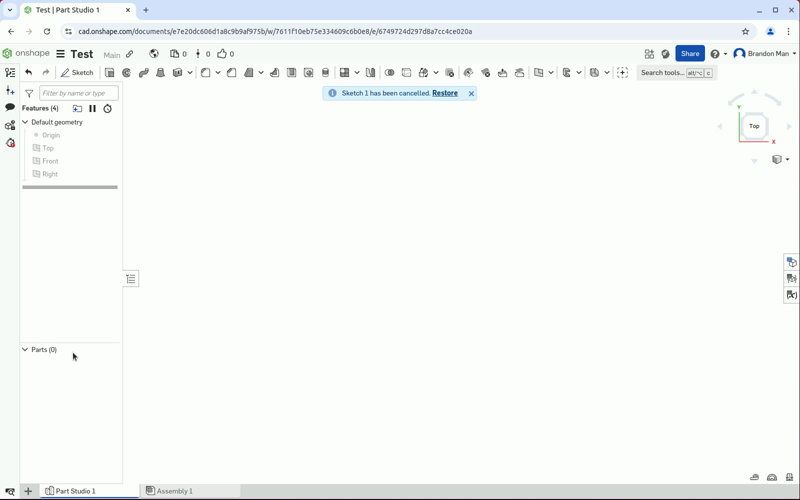
key_down(shift)
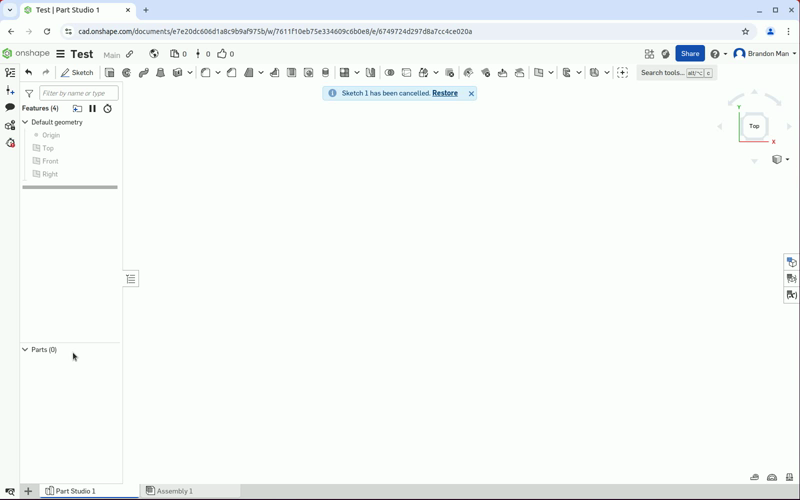
key(up)
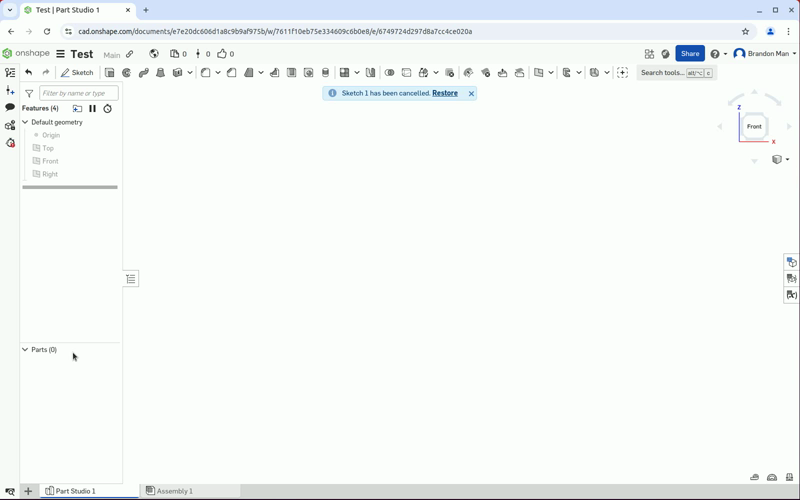
key_up(shift)
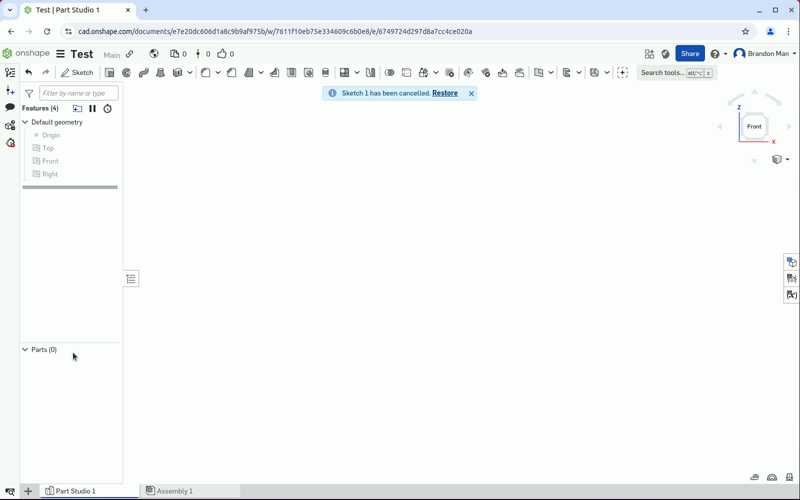
mouse_move(73, 352)
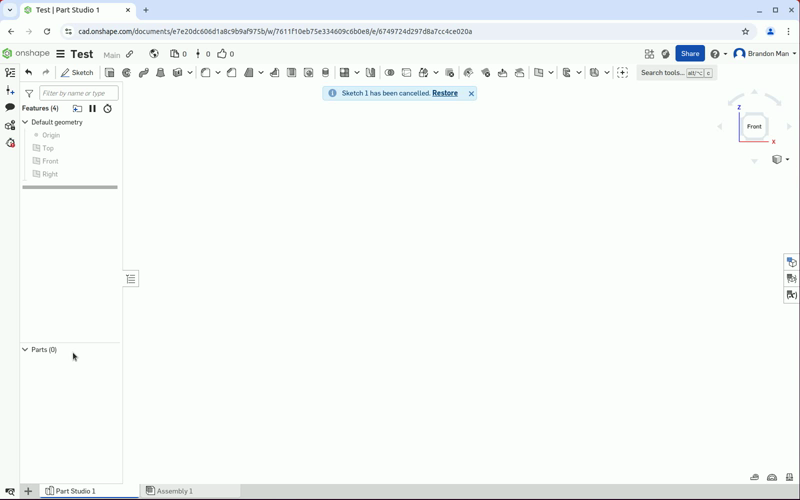
key(shift+y)
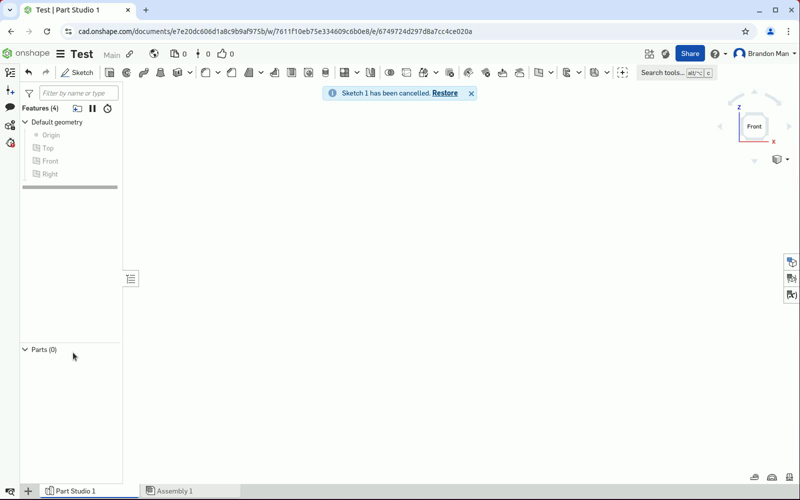
key(shift+s)
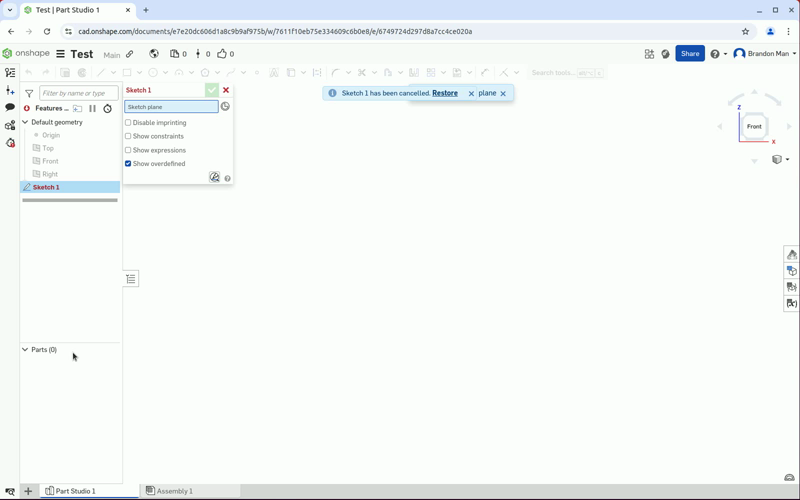
mouse_move(73, 163)
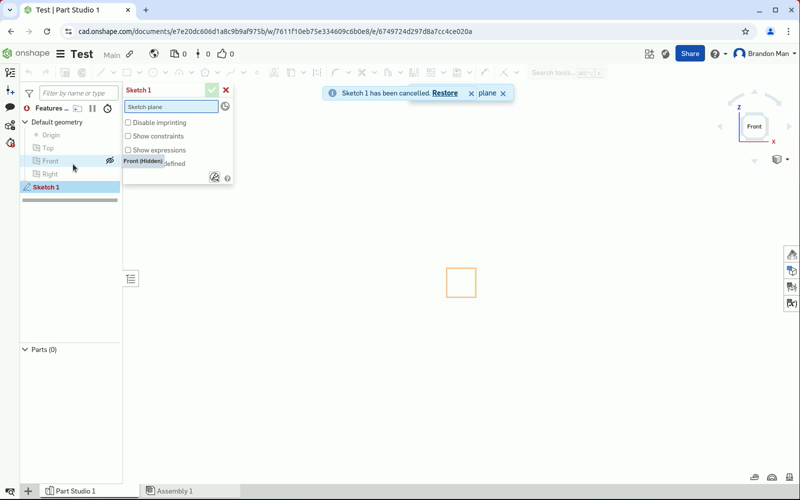
click(73, 163)
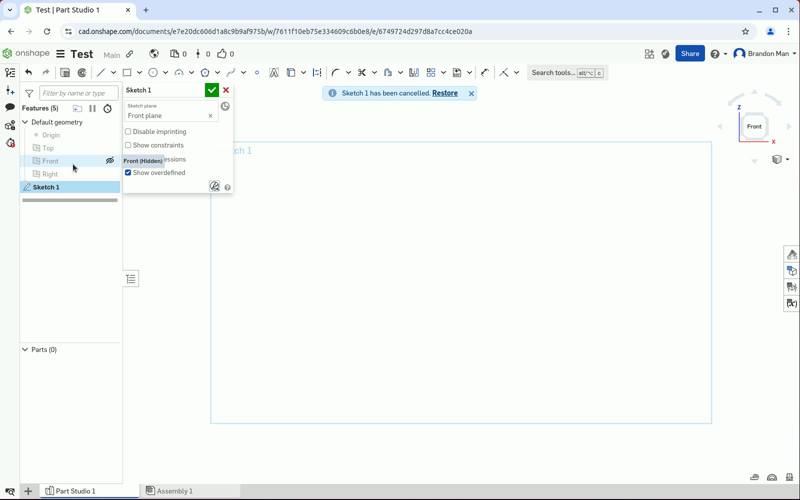
mouse_move(73, 352)
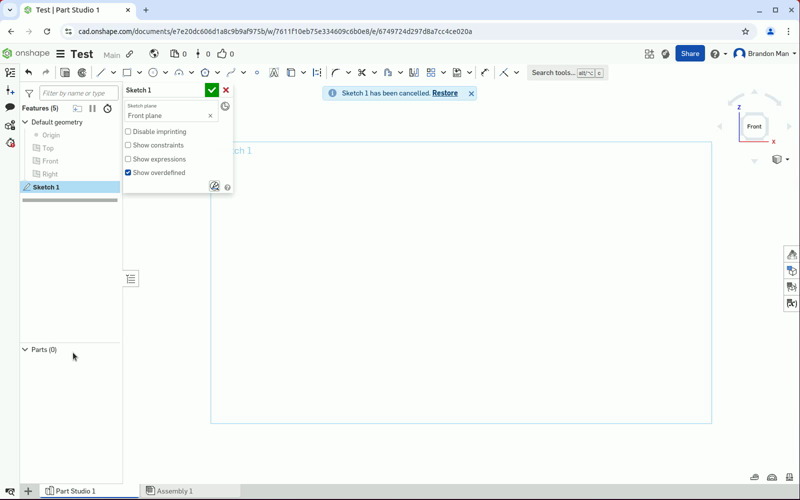
key(y)
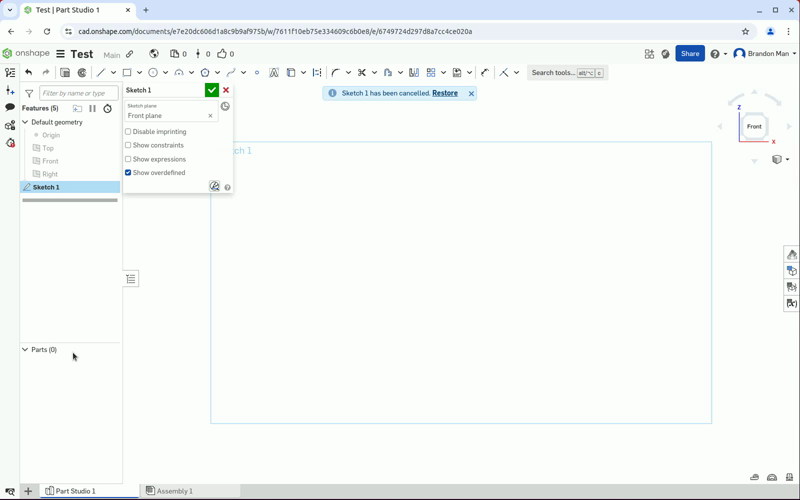
key(l)
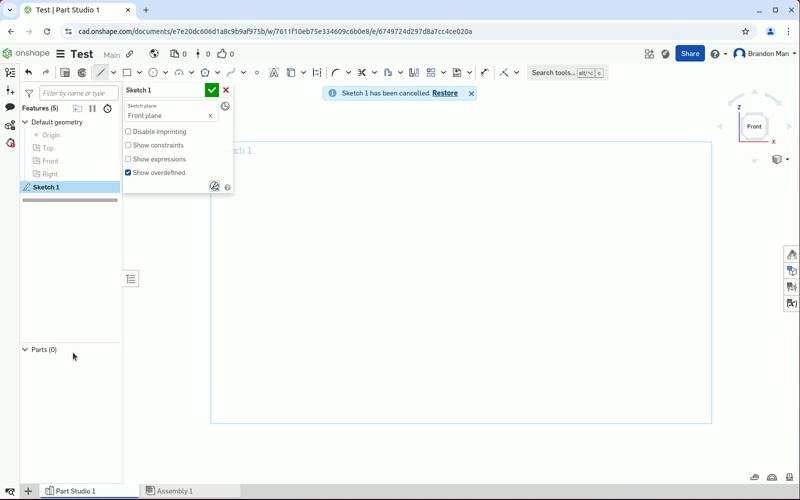
key_down(shift)
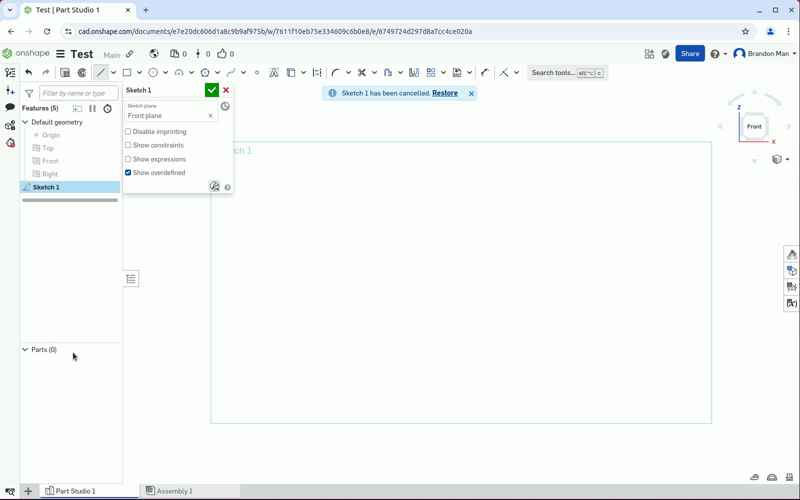
mouse_move(437, 341)
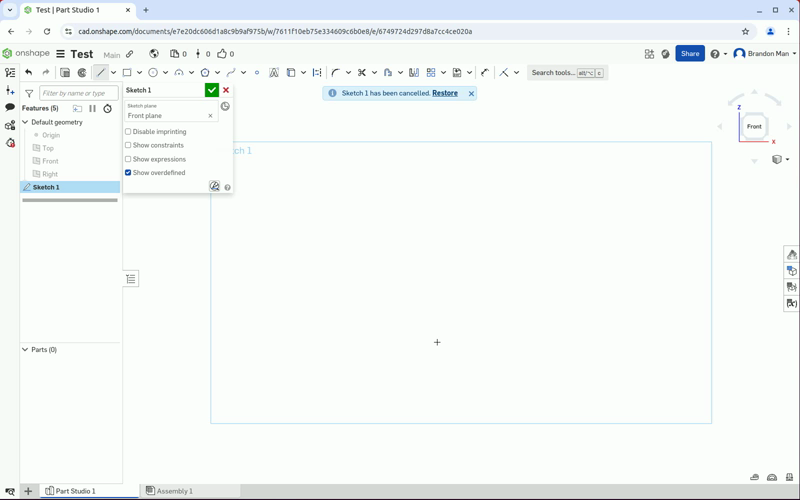
click(437, 341)
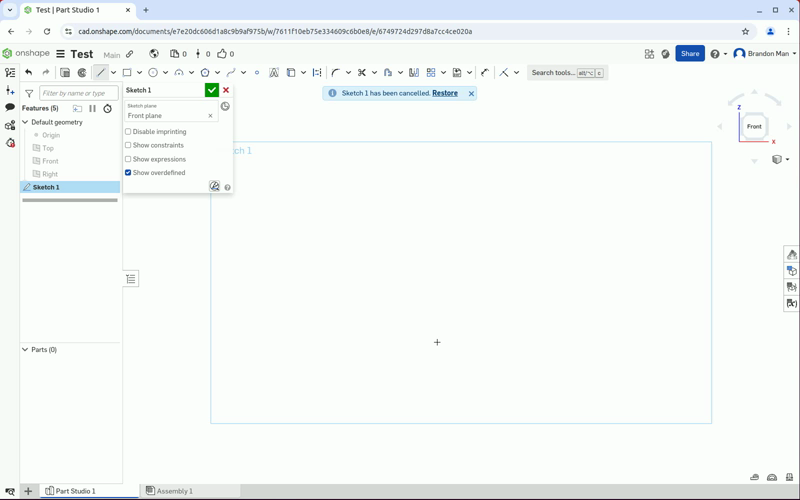
key_up(shift)
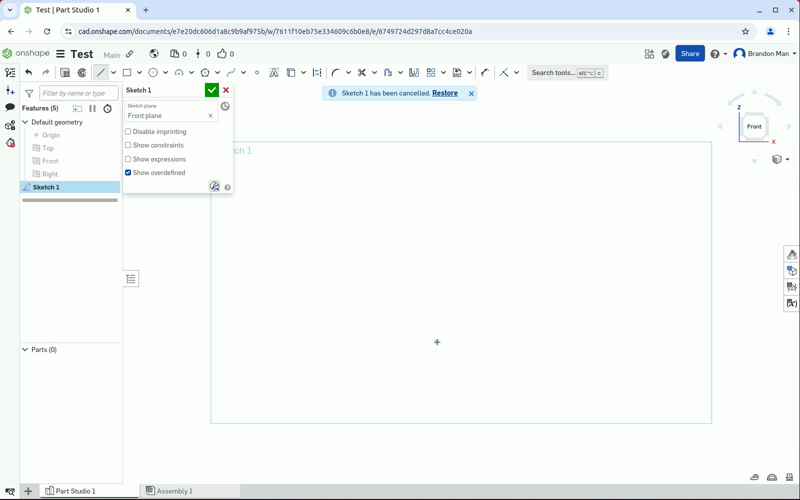
key_down(shift)
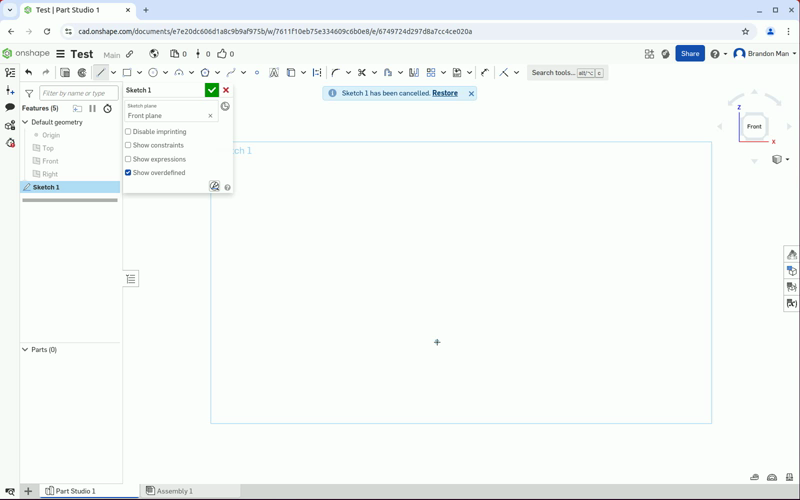
mouse_move(549, 341)
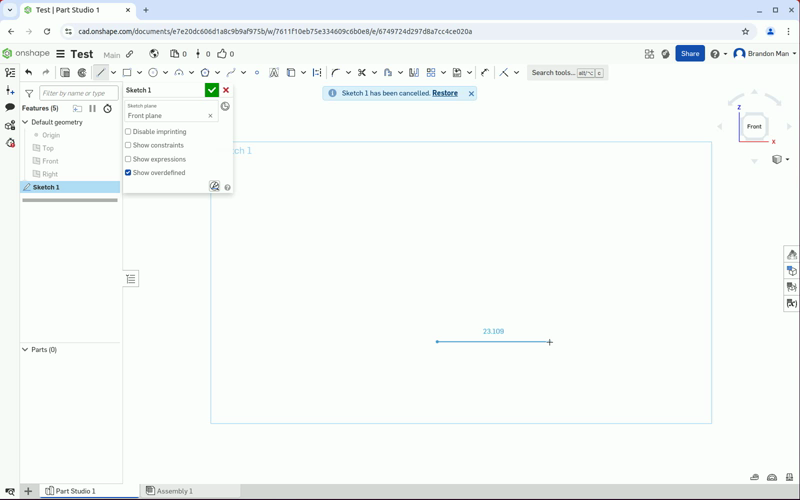
click(549, 341)
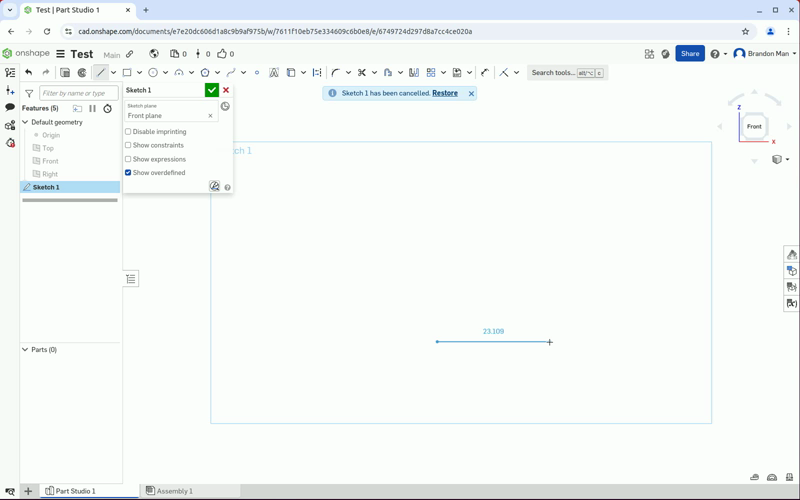
key_up(shift)
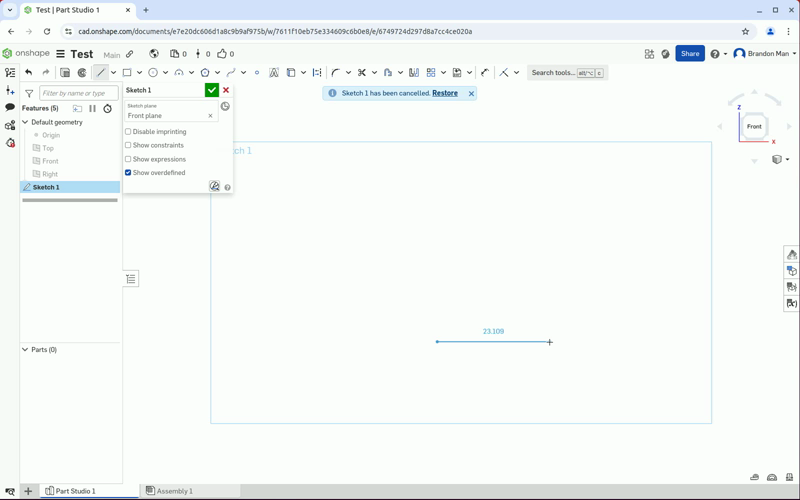
key_down(shift)
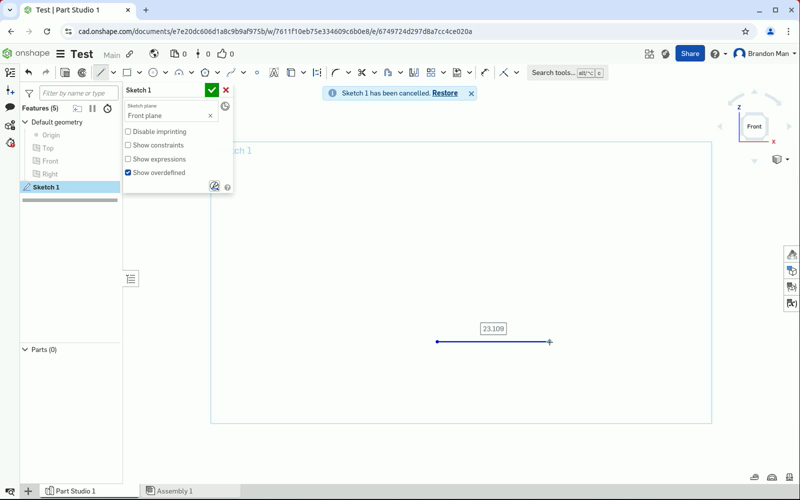
mouse_move(579, 341)
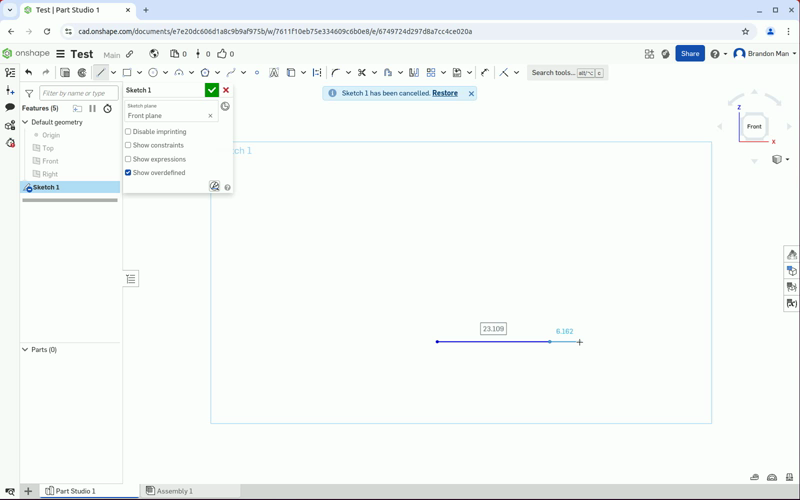
mouse_move(549, 282)
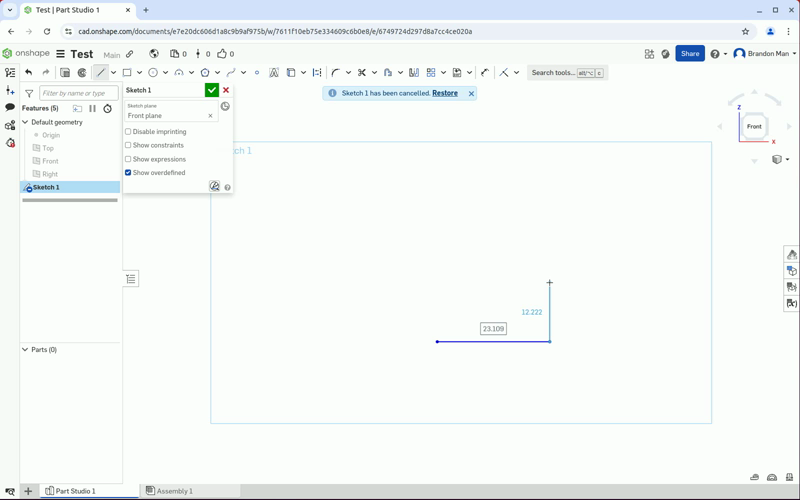
click(549, 282)
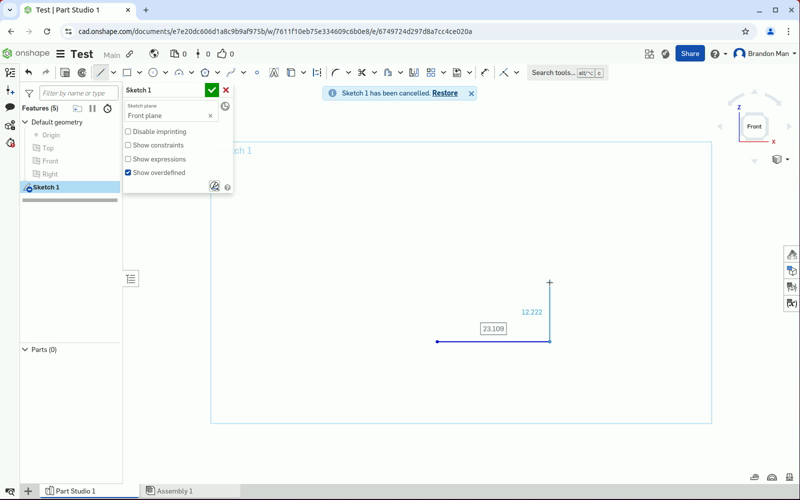
key_up(shift)
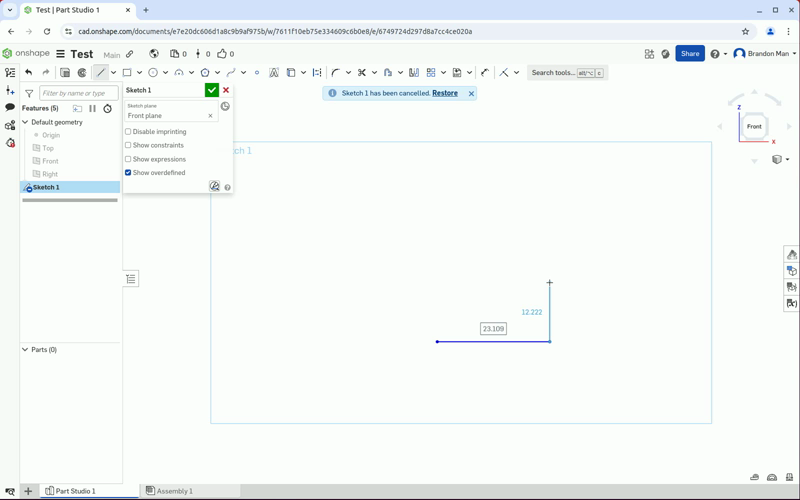
key_down(shift)
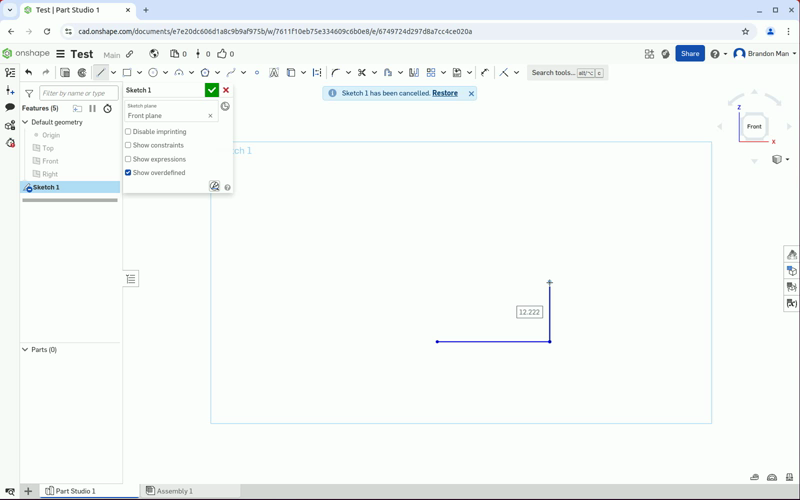
mouse_move(579, 282)
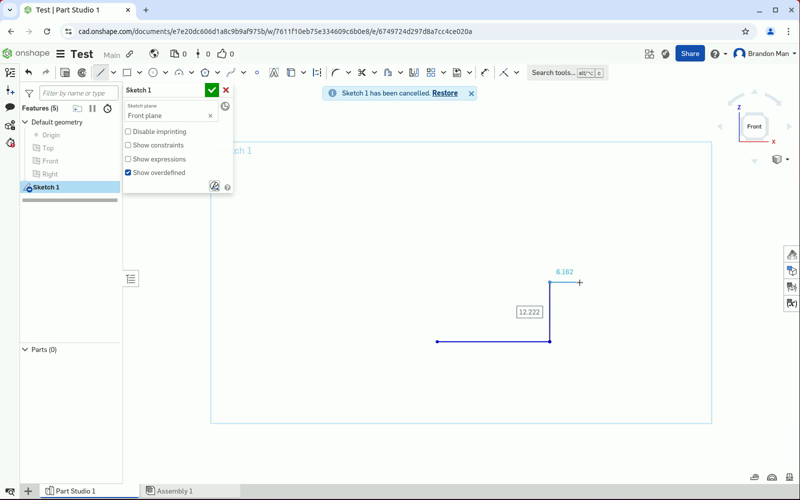
mouse_move(549, 237)
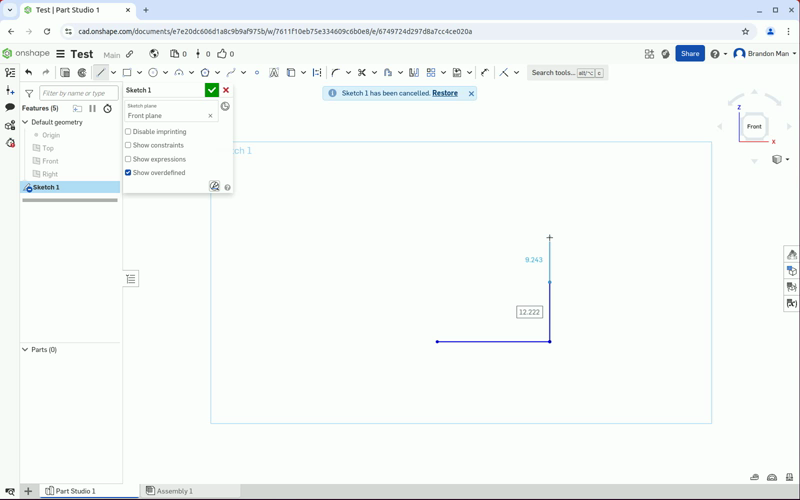
click(549, 237)
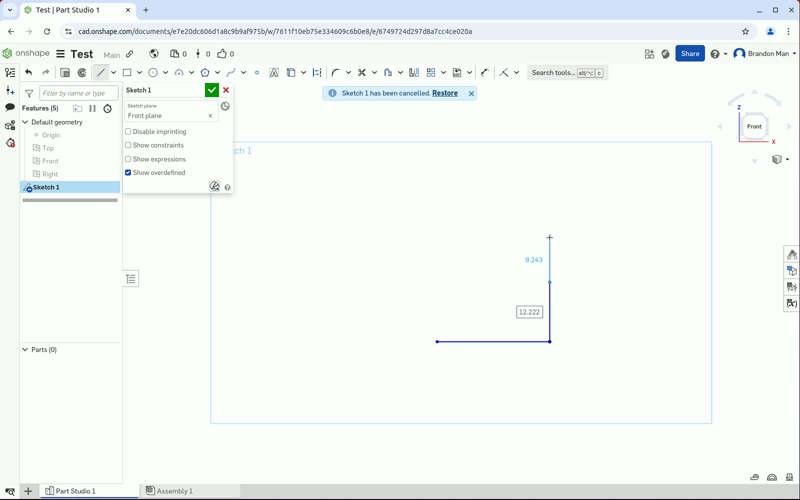
key_up(shift)
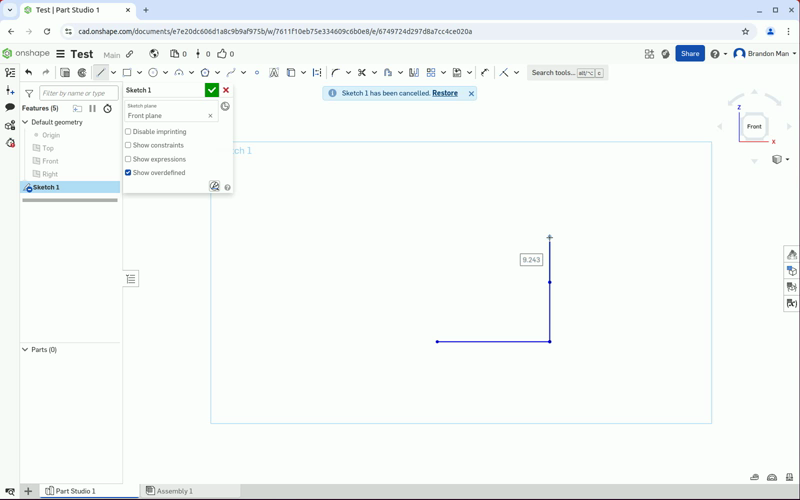
key_down(shift)
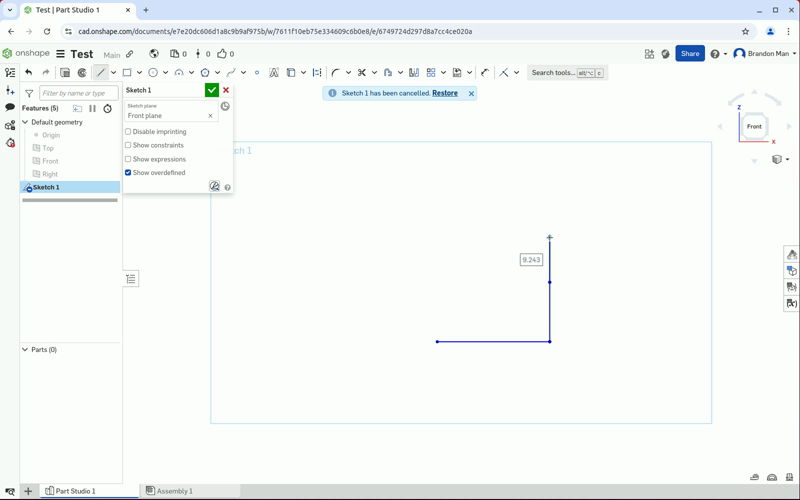
mouse_move(579, 237)
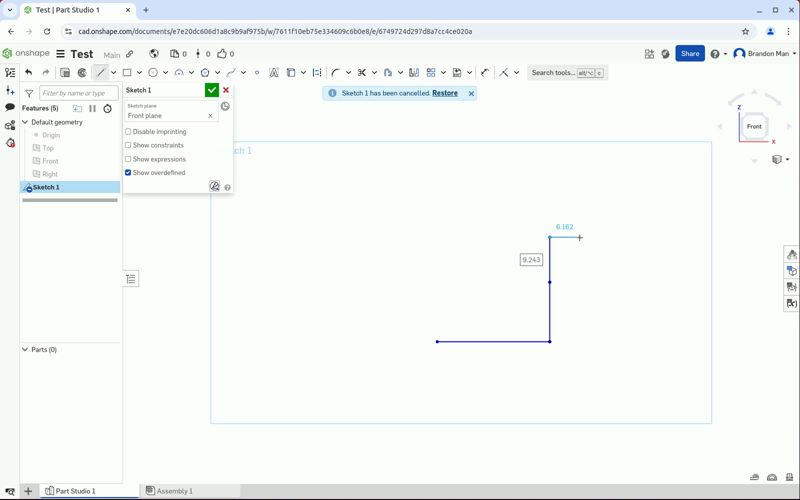
mouse_move(494, 237)
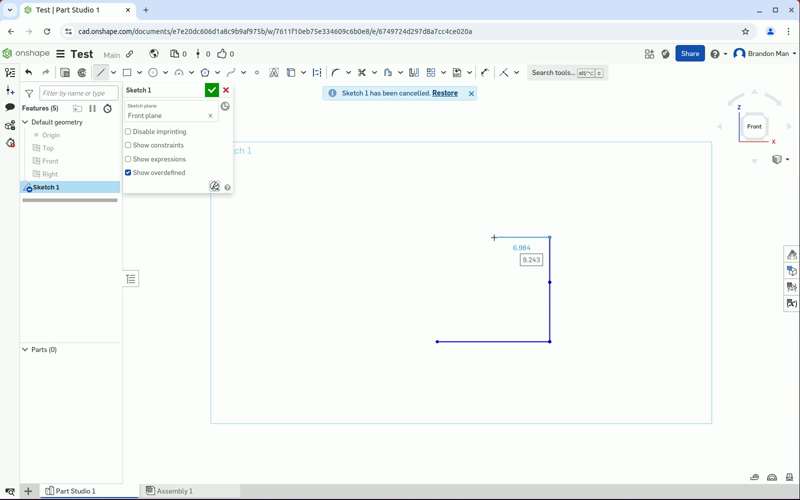
click(494, 237)
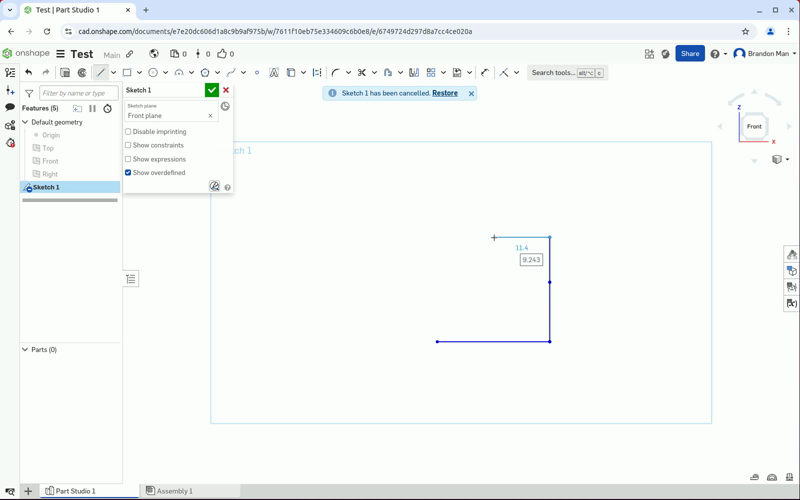
key_up(shift)
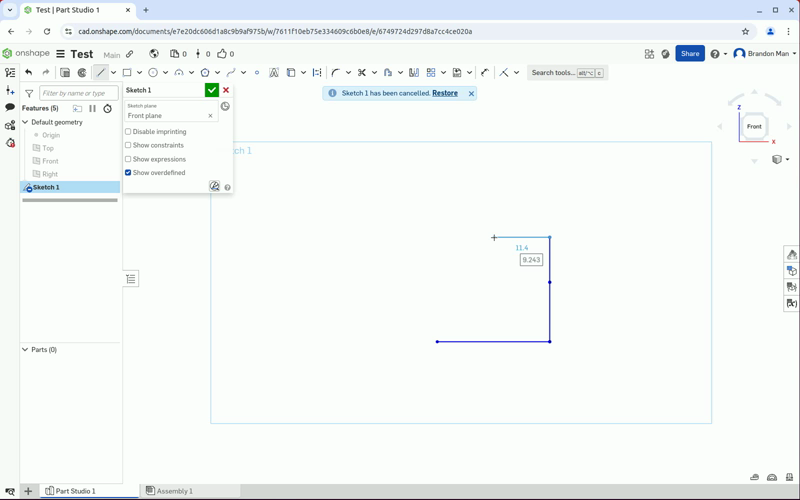
key_down(shift)
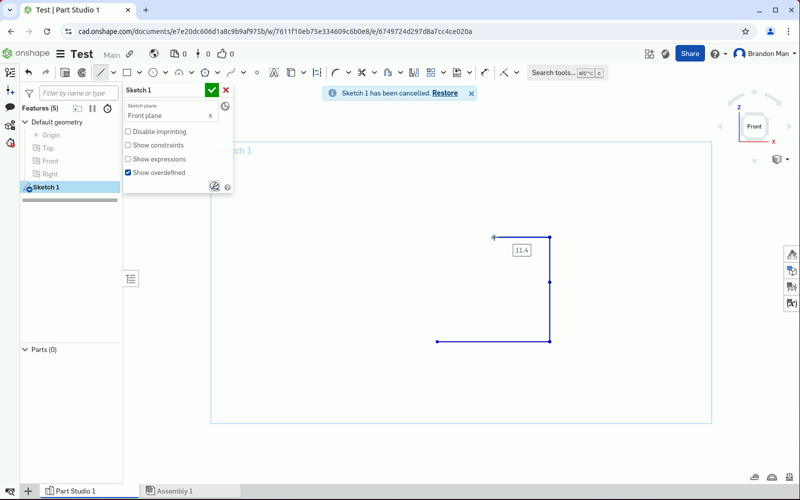
mouse_move(524, 237)
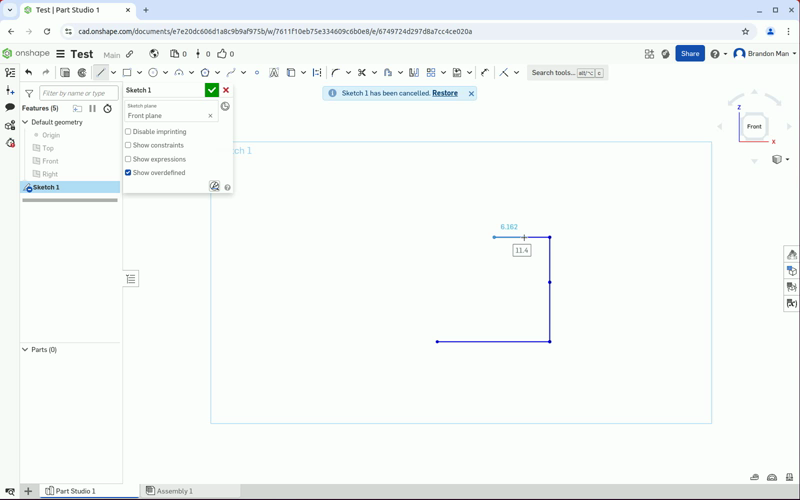
mouse_move(494, 282)
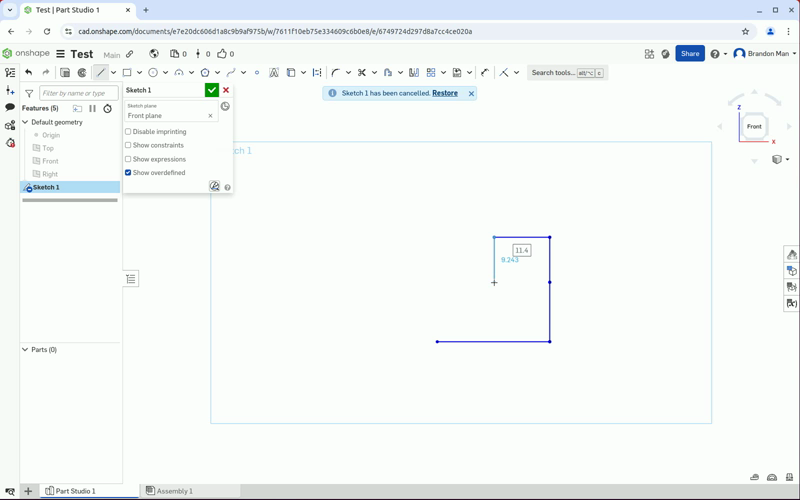
click(494, 282)
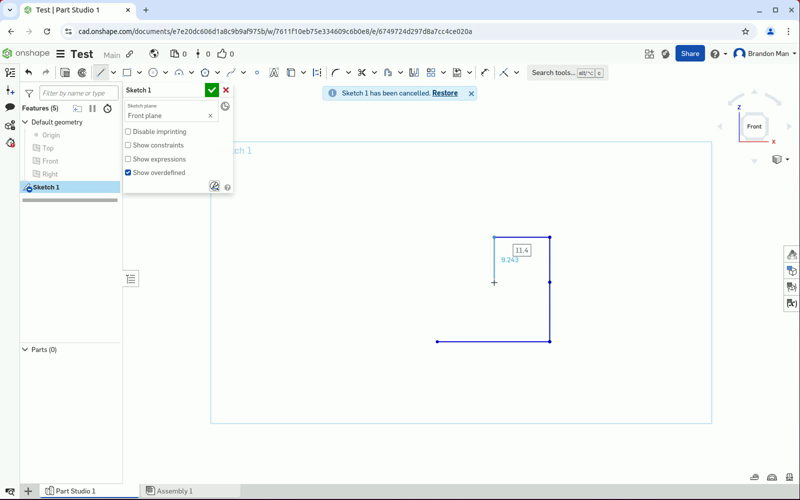
key_up(shift)
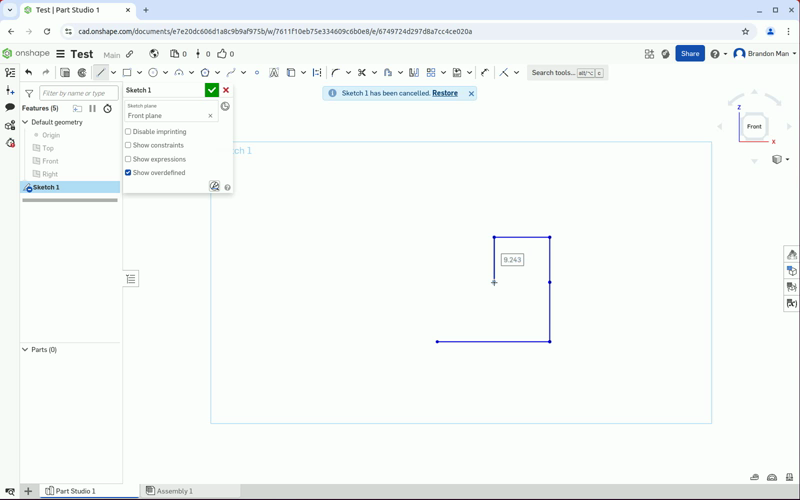
key_down(shift)
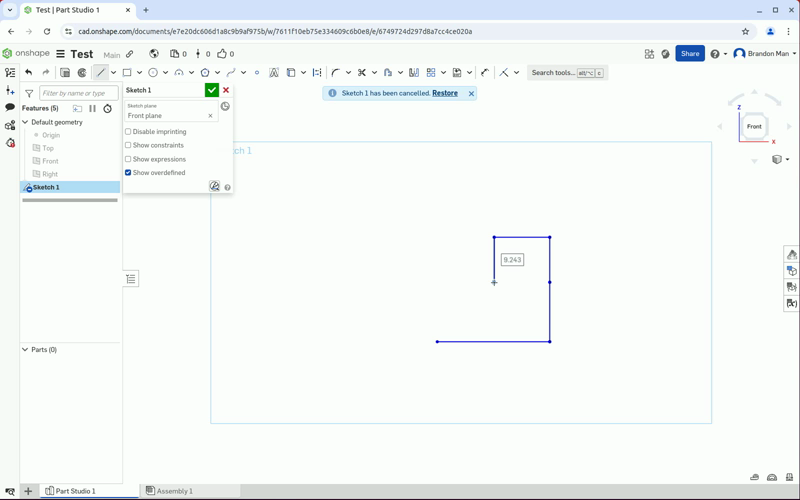
mouse_move(524, 282)
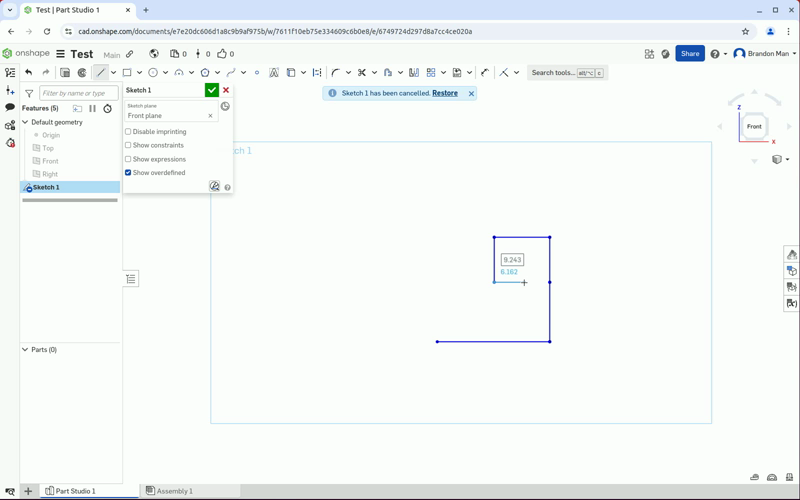
mouse_move(437, 282)
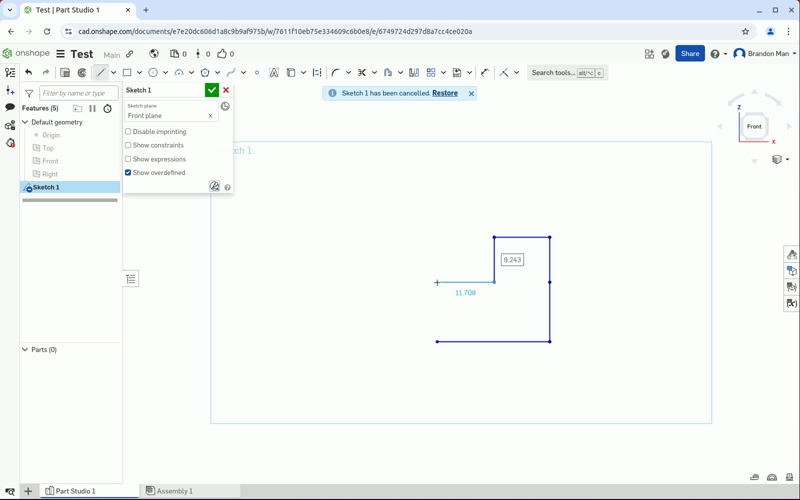
click(437, 282)
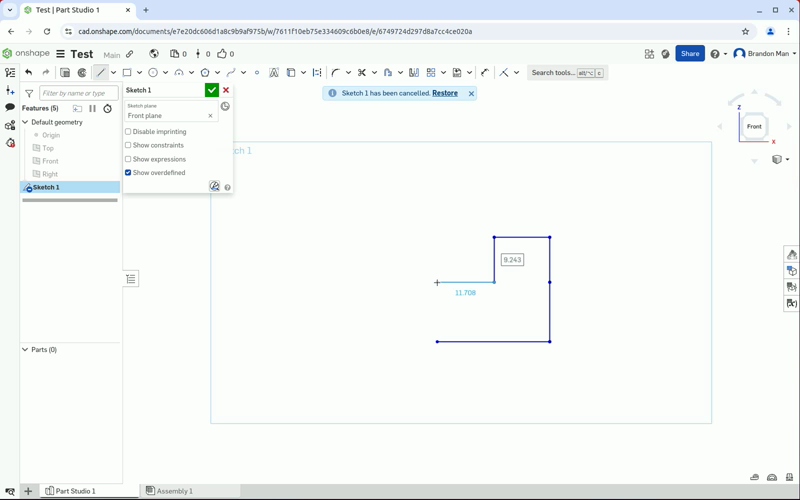
key_up(shift)
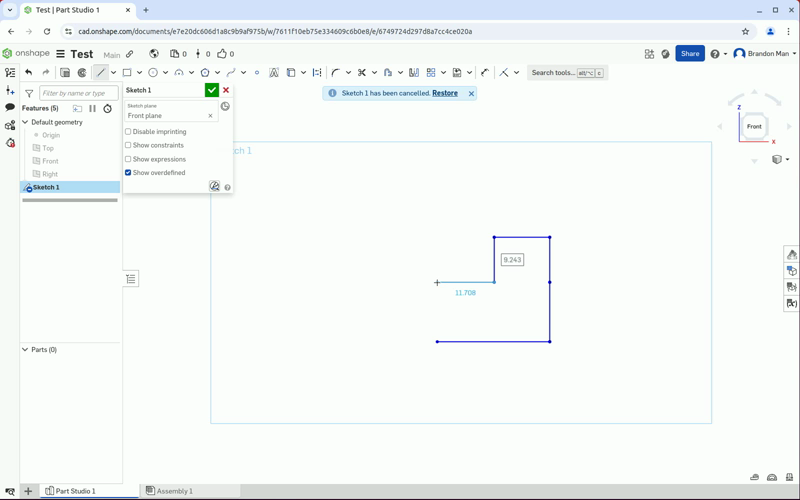
mouse_move(467, 282)
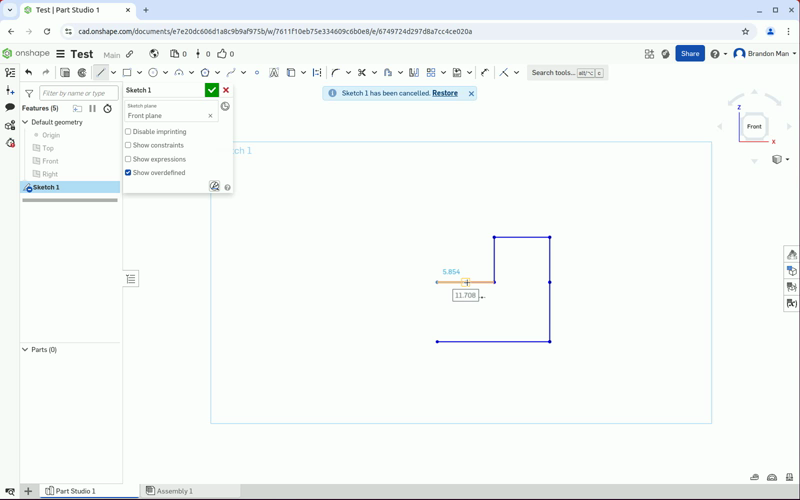
key_down(shift)
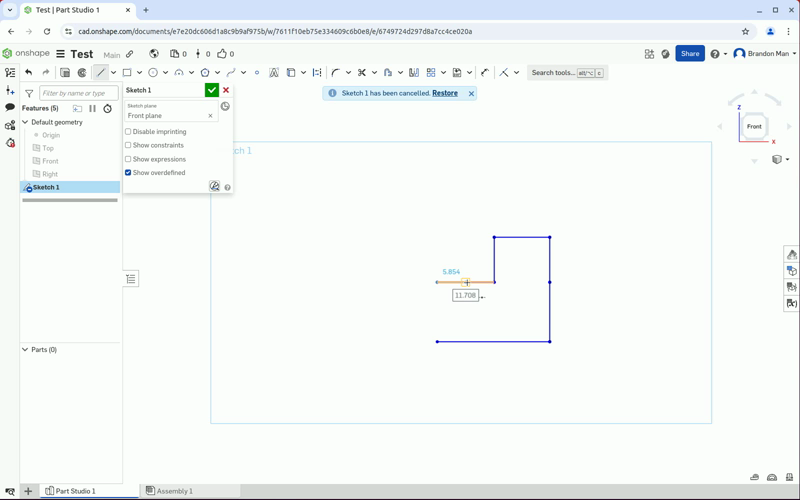
mouse_move(437, 341)
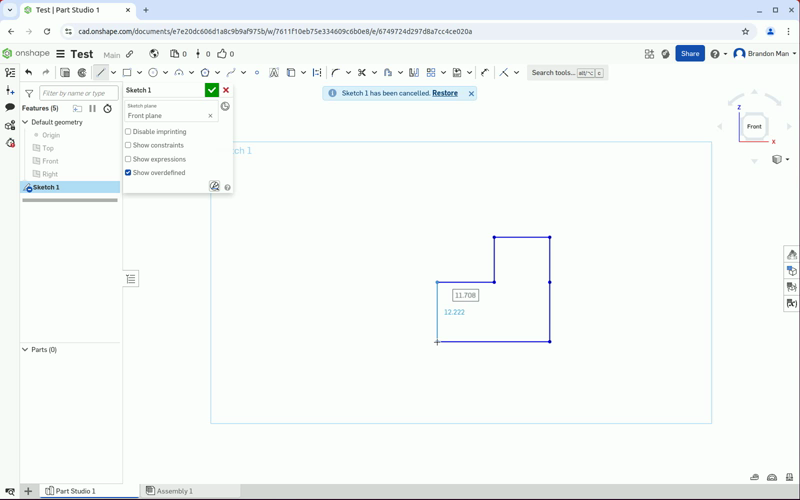
key_up(shift)
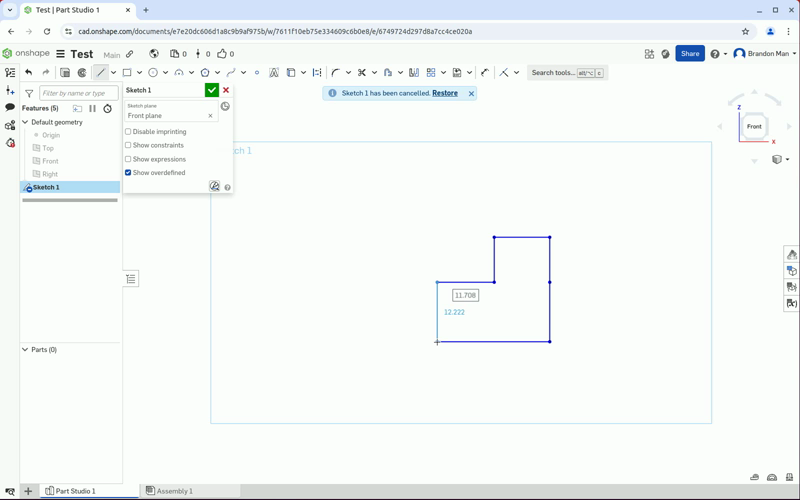
click(437, 341)
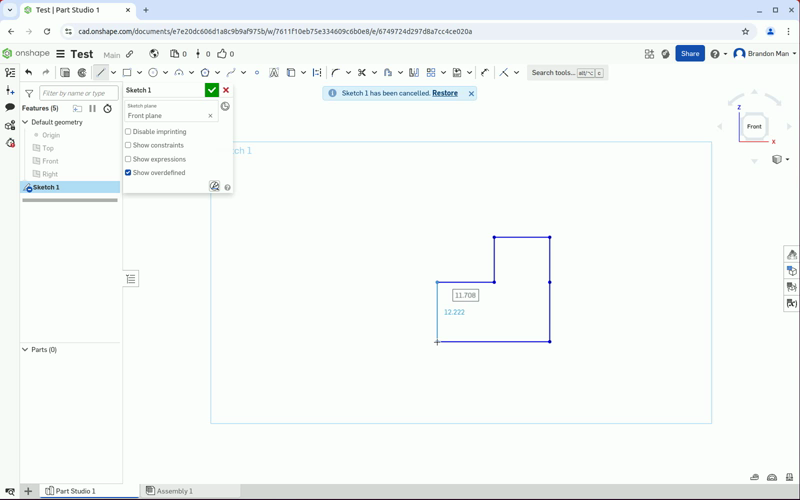
key(esc)
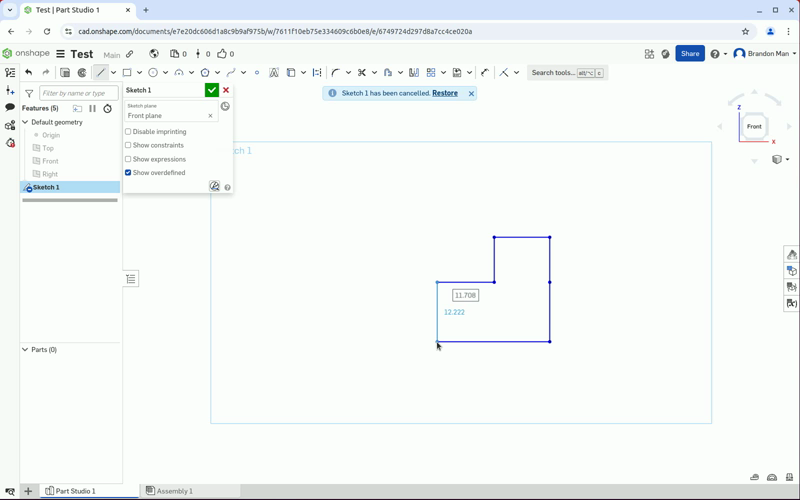
key(c)
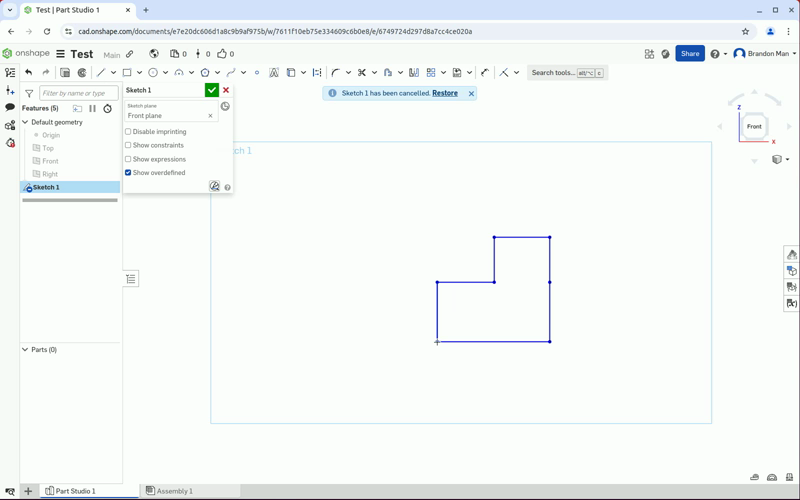
key_down(shift)
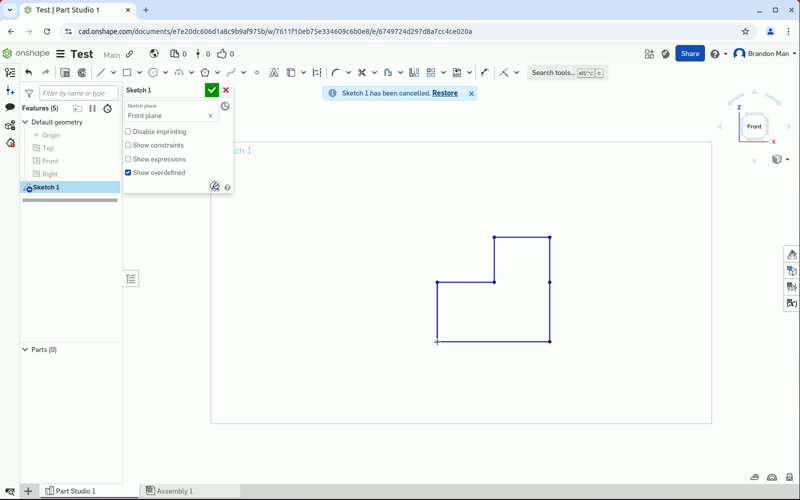
mouse_move(472, 321)
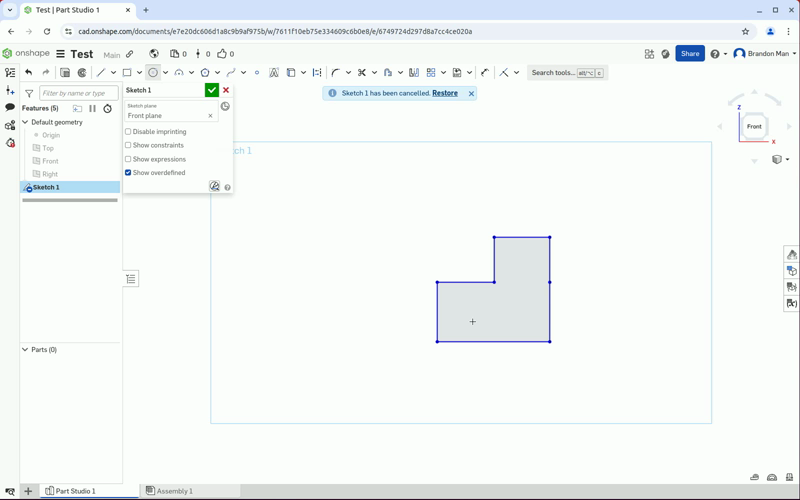
click(472, 321)
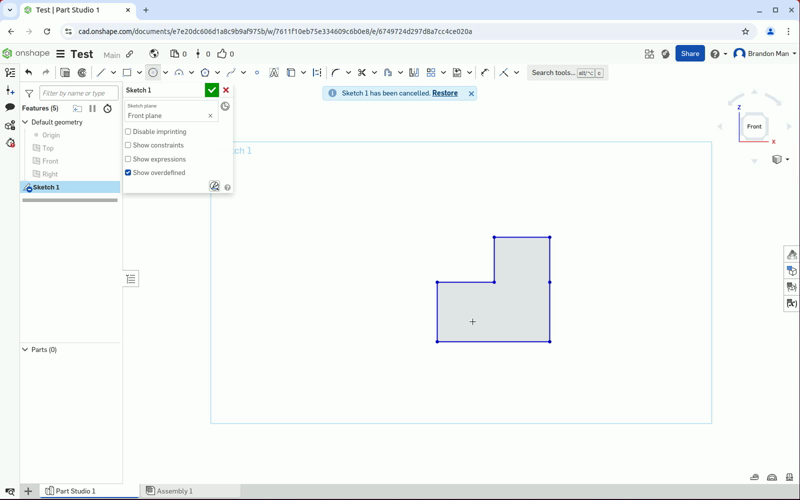
key_up(shift)
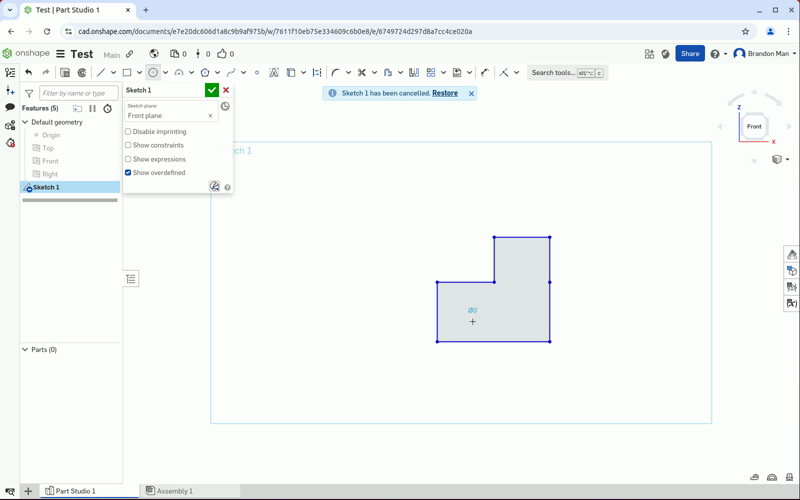
mouse_move(491, 321)
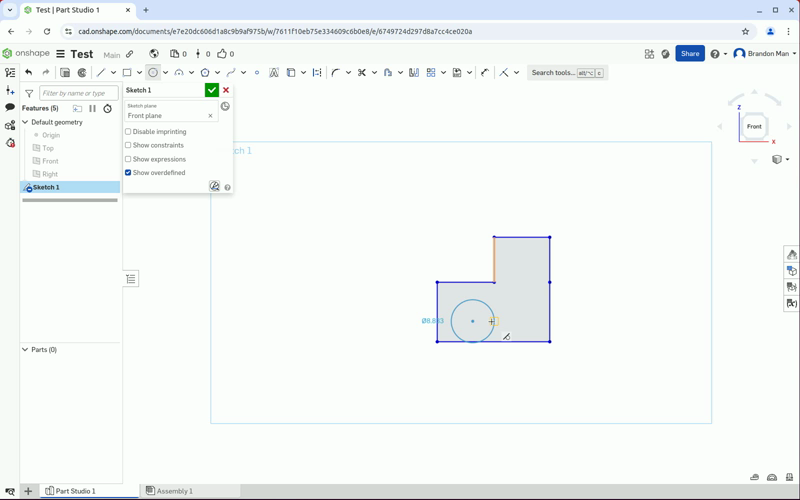
click(491, 321)
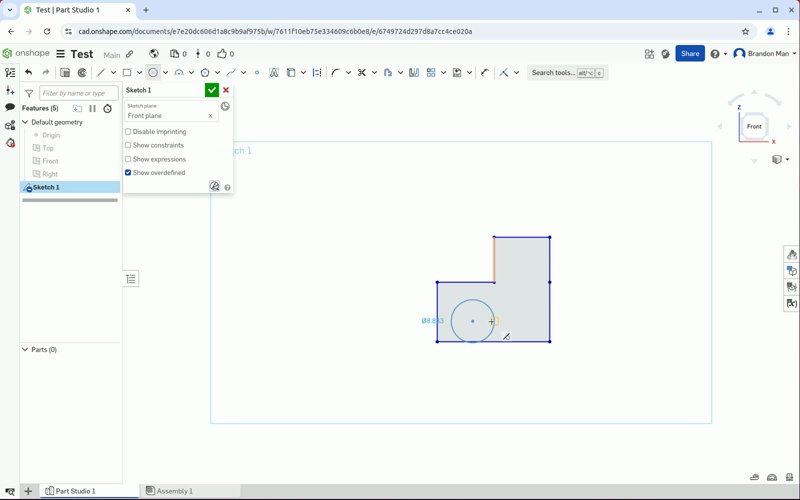
key(esc)
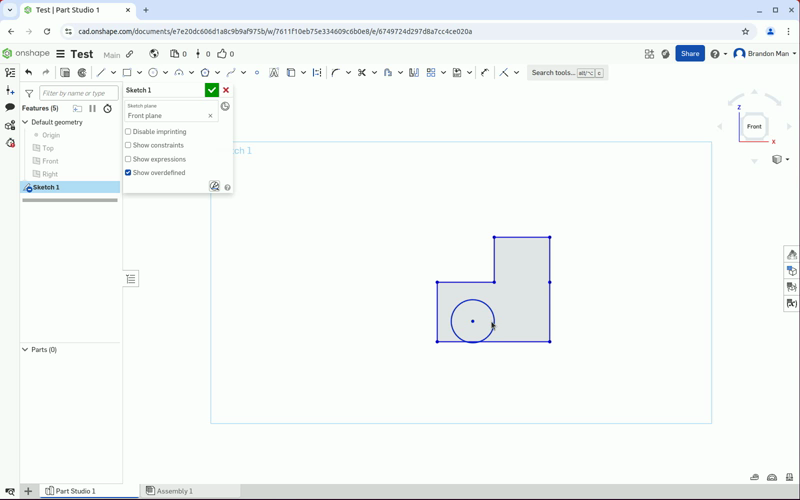
key(c)
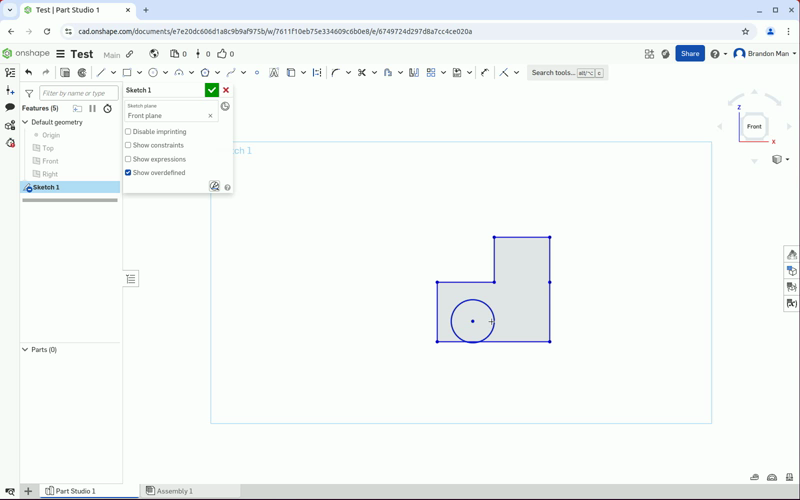
key_down(shift)
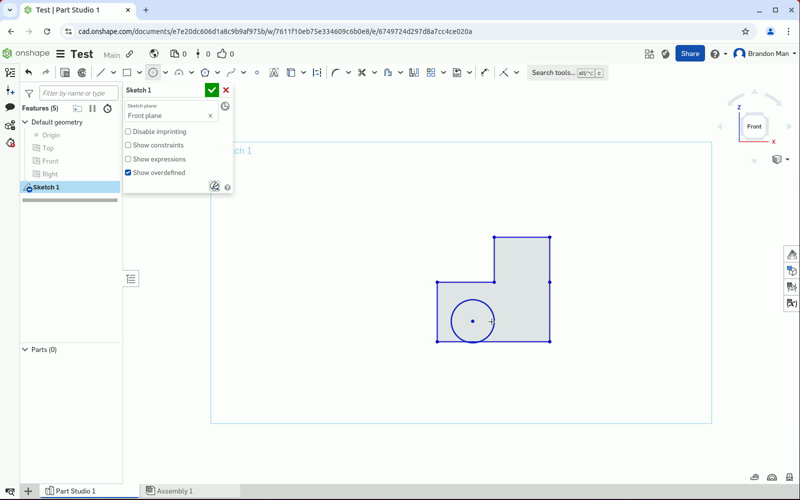
mouse_move(521, 282)
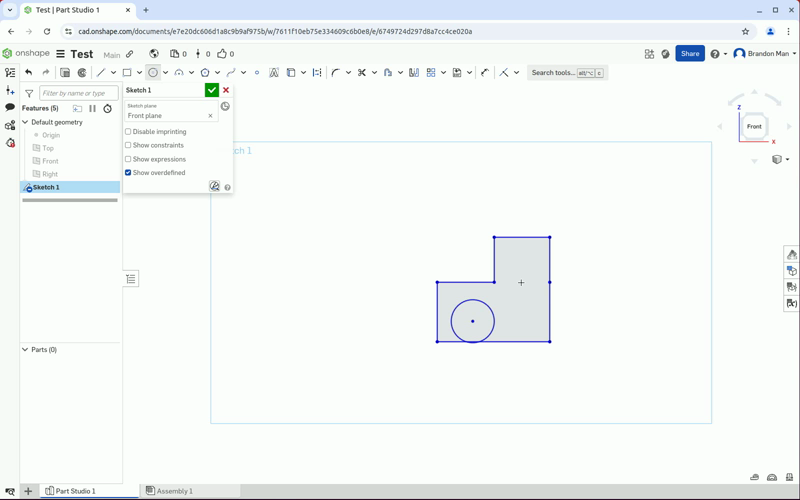
click(521, 282)
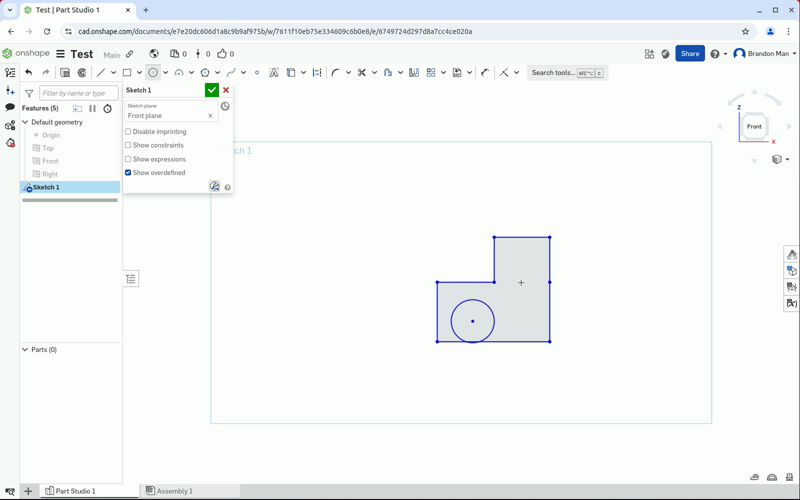
key_up(shift)
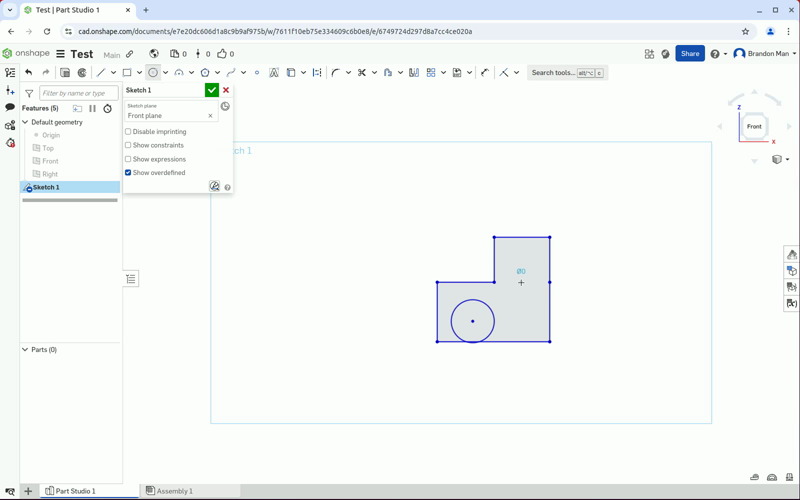
mouse_move(540, 282)
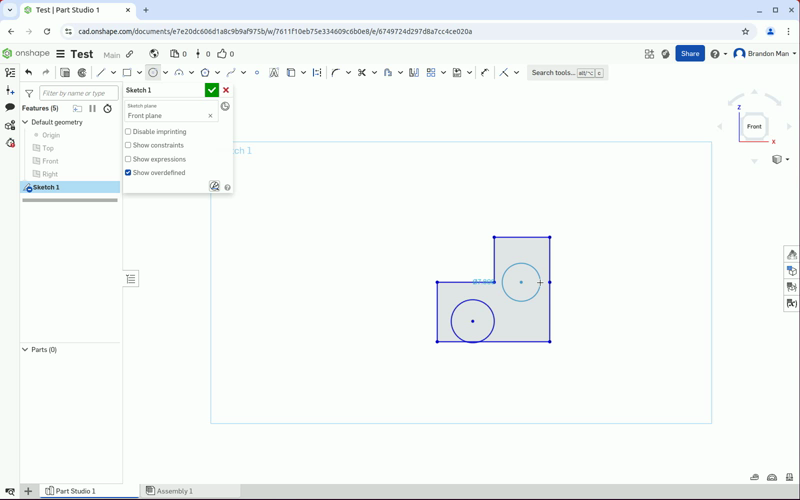
click(540, 282)
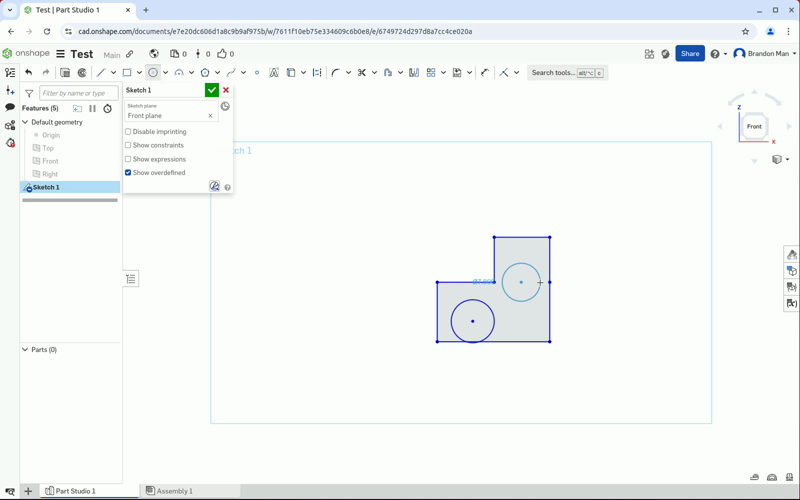
key(esc)
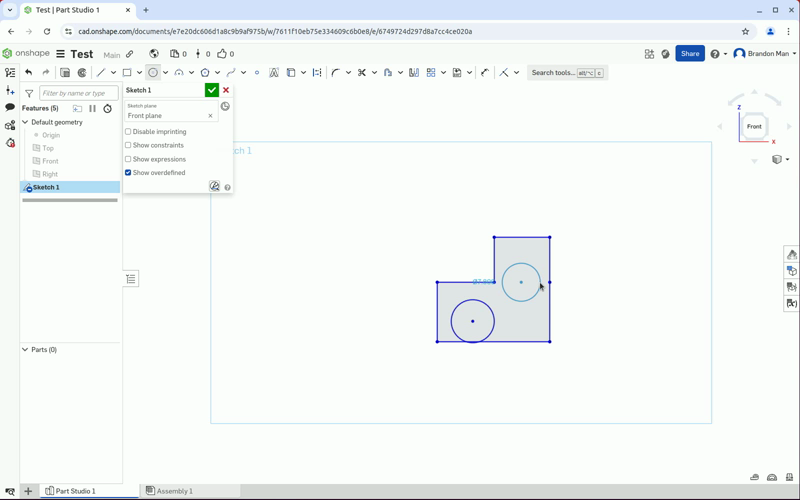
mouse_move(501, 267)
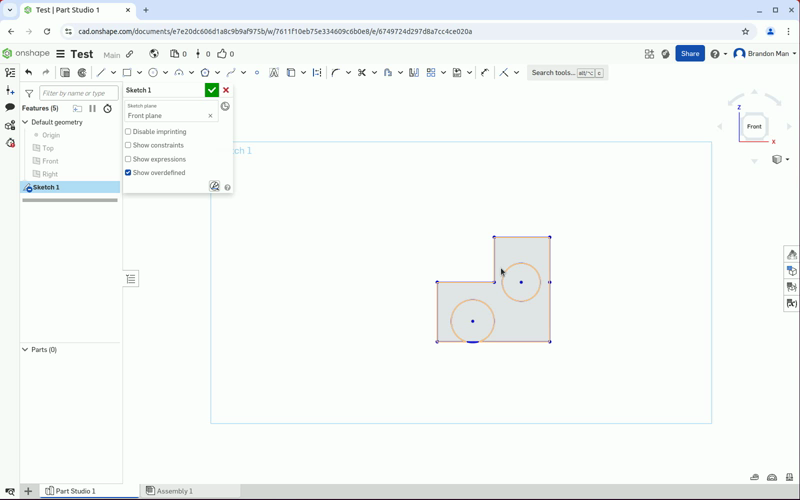
click(501, 267)
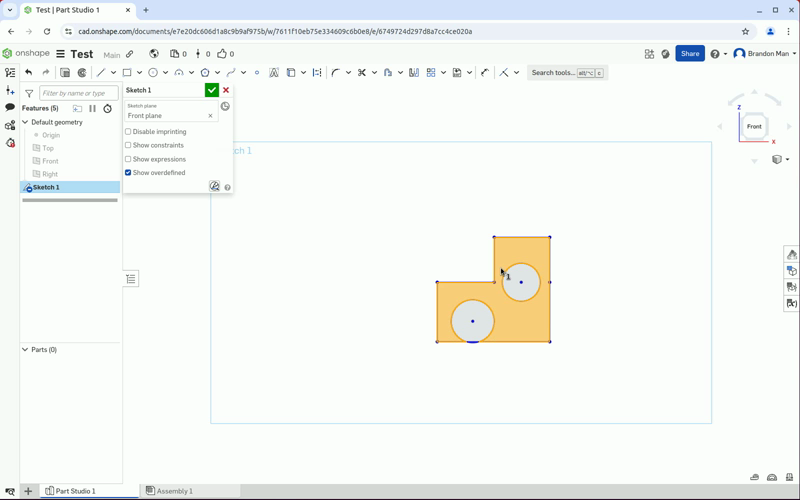
mouse_move(73, 352)
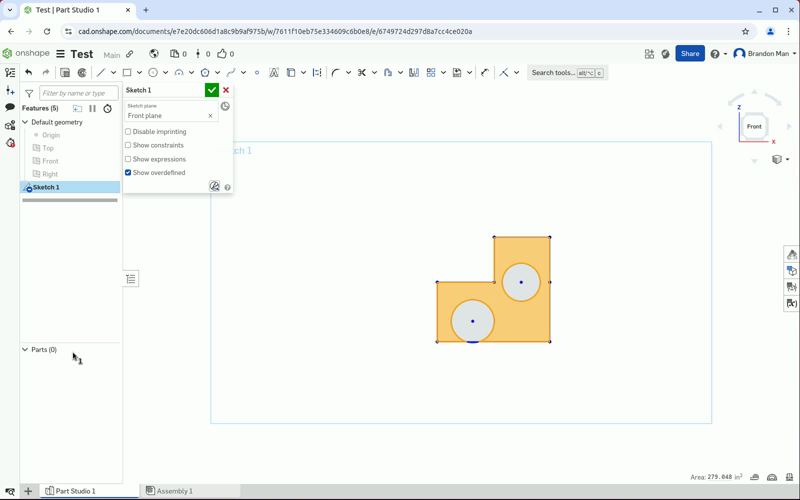
key(shift+y)
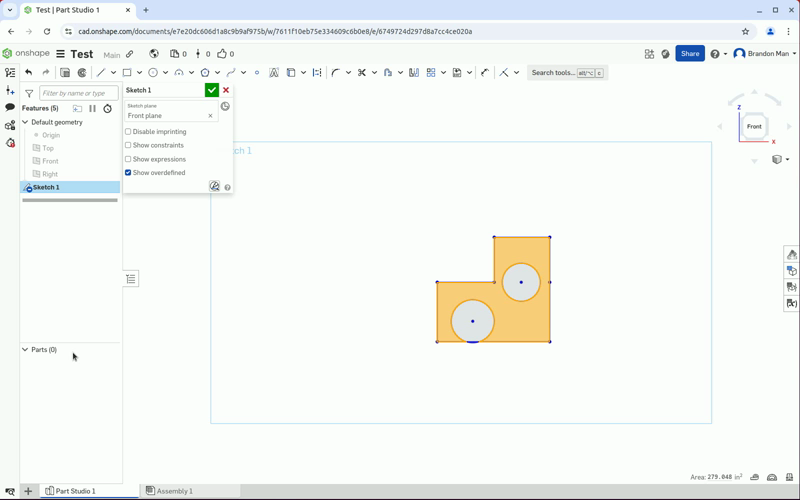
key(shift+e)
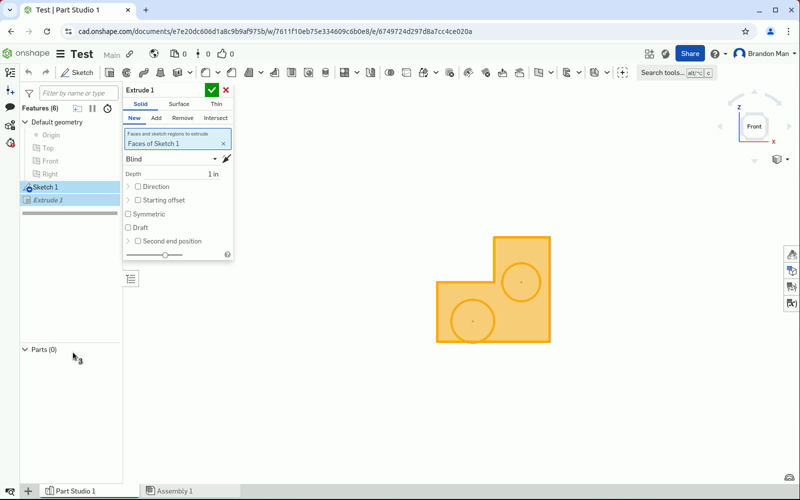
mouse_move(143, 106)
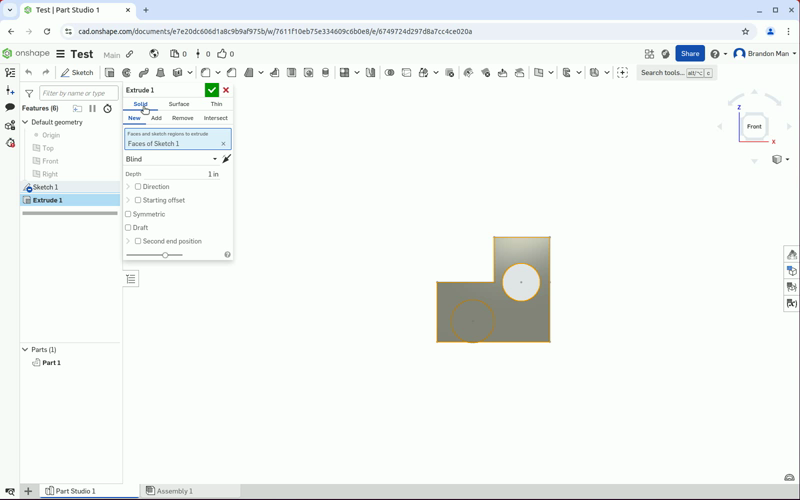
click(143, 106)
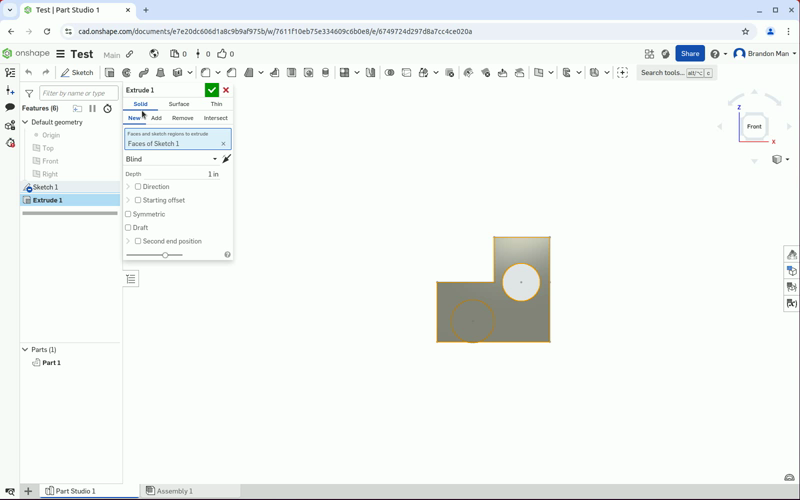
mouse_move(137, 120)
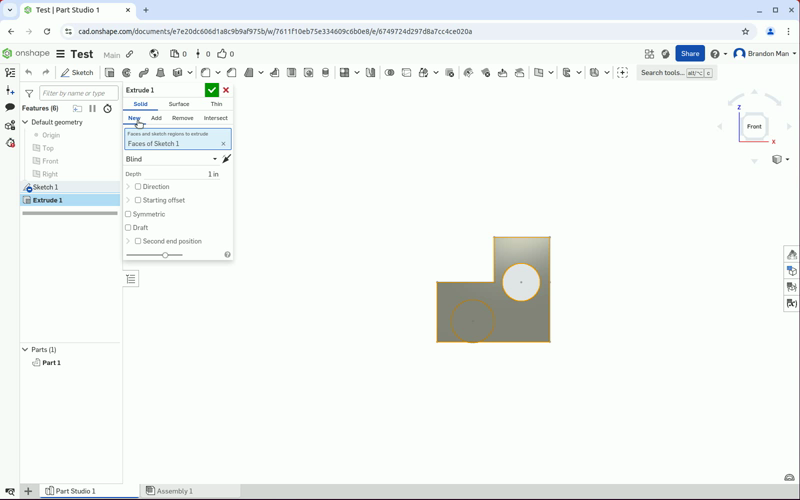
click(137, 120)
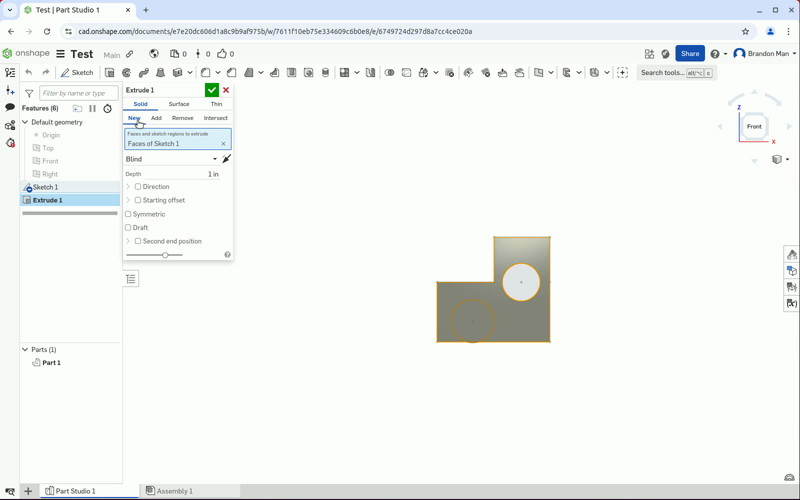
key(tab, 4)
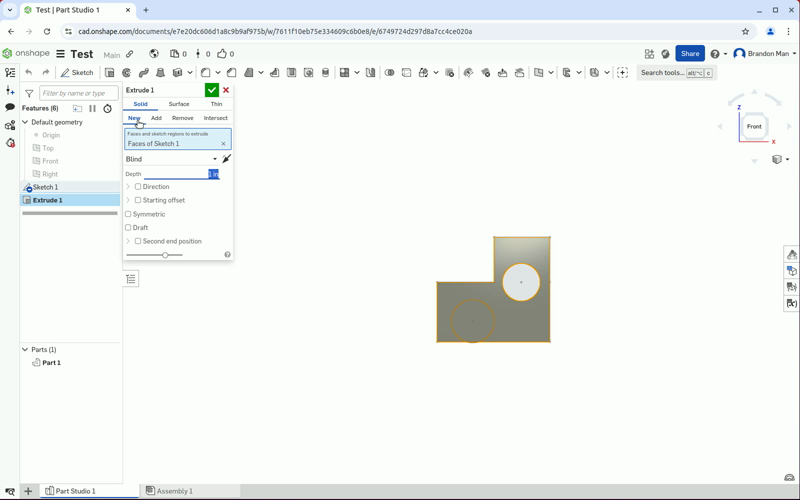
text(7.703)
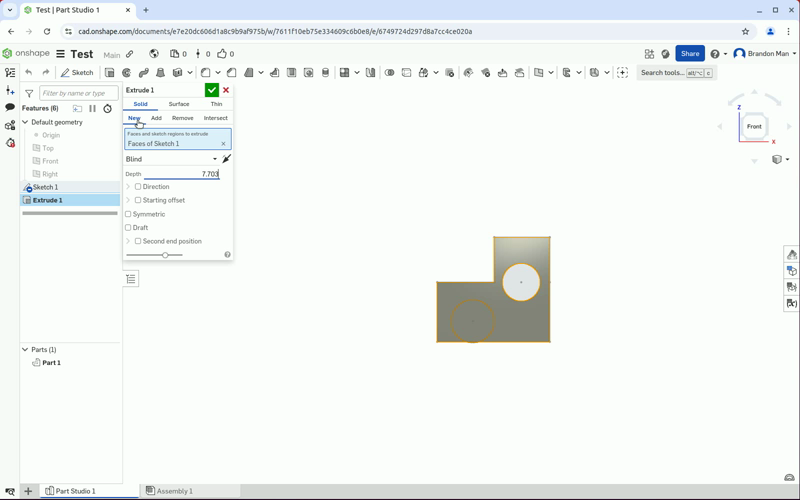
key(enter)
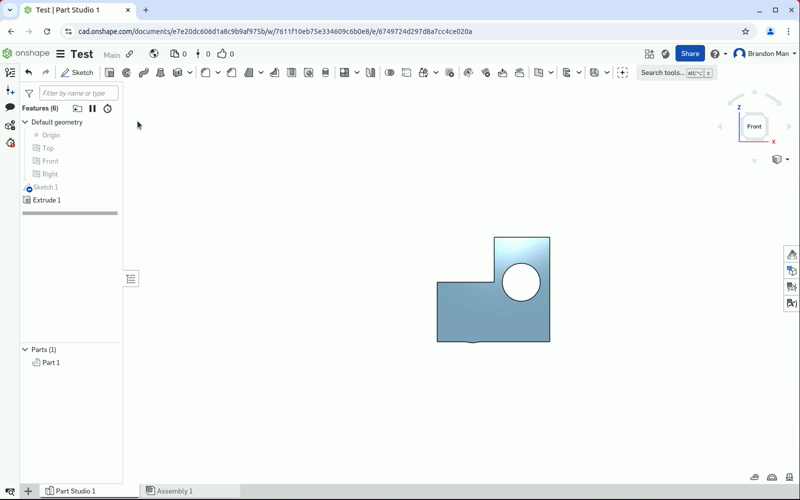
key(shift+h)
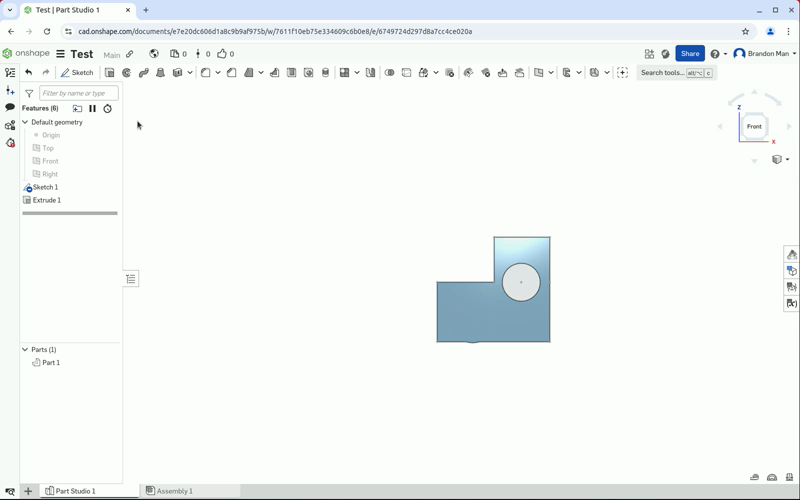
key(shift+h)
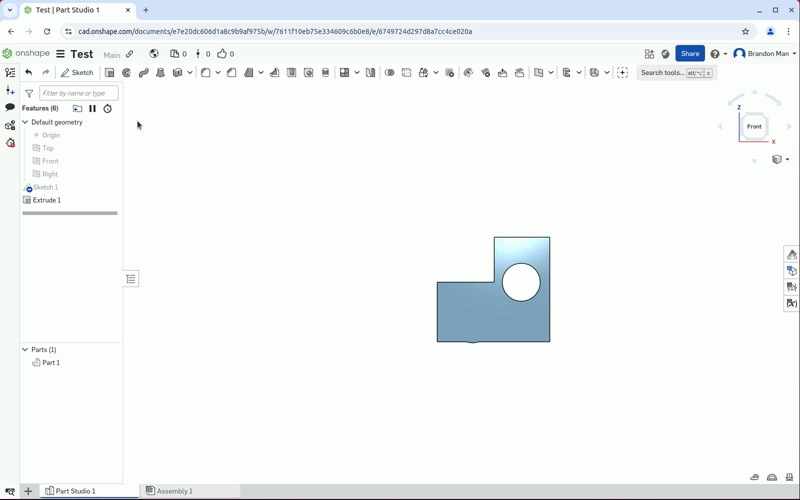
mouse_move(73, 189)
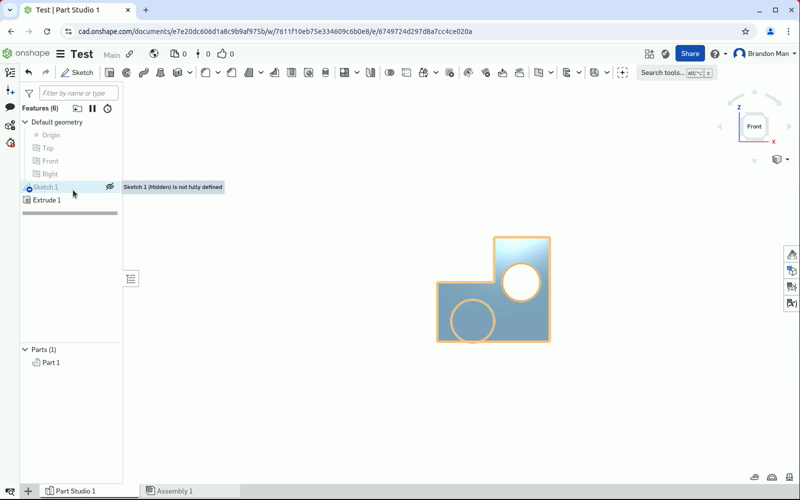
click(73, 189)
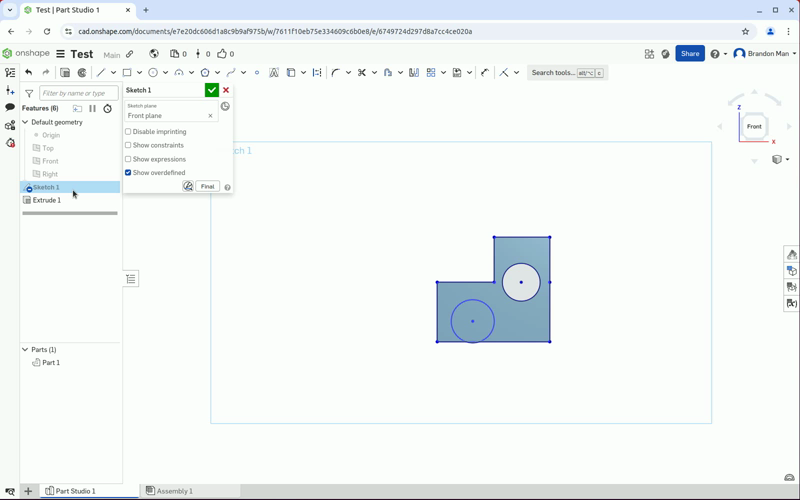
mouse_move(229, 92)
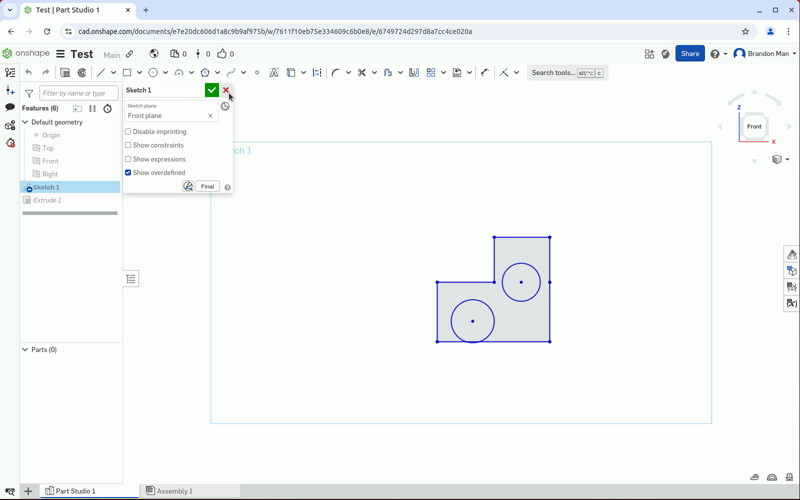
click(229, 92)
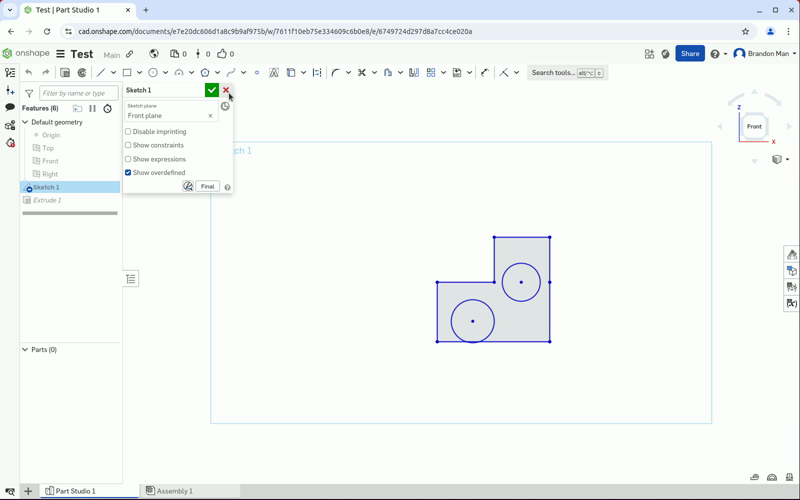
key(shift+s)
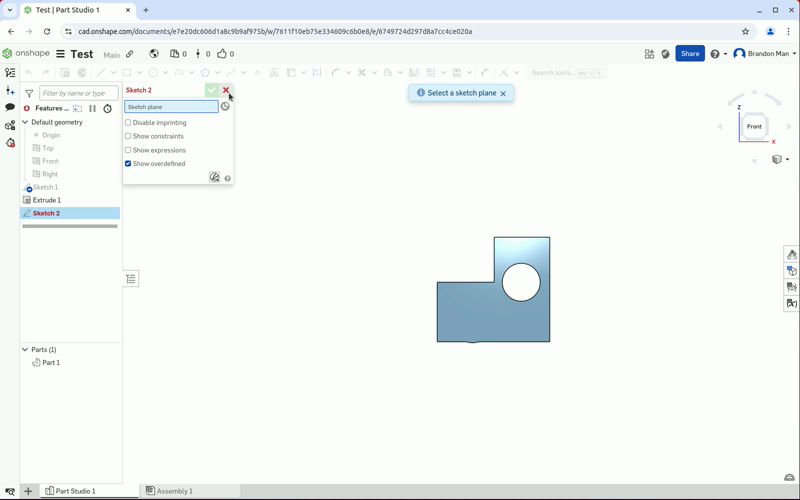
mouse_move(73, 163)
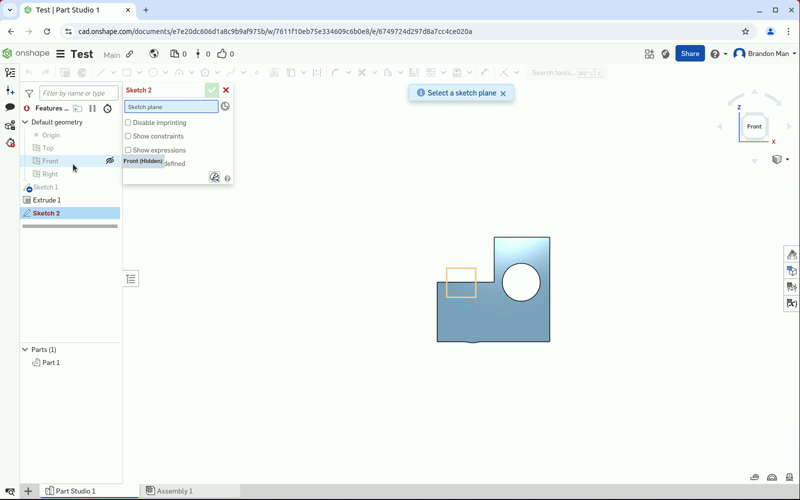
click(73, 163)
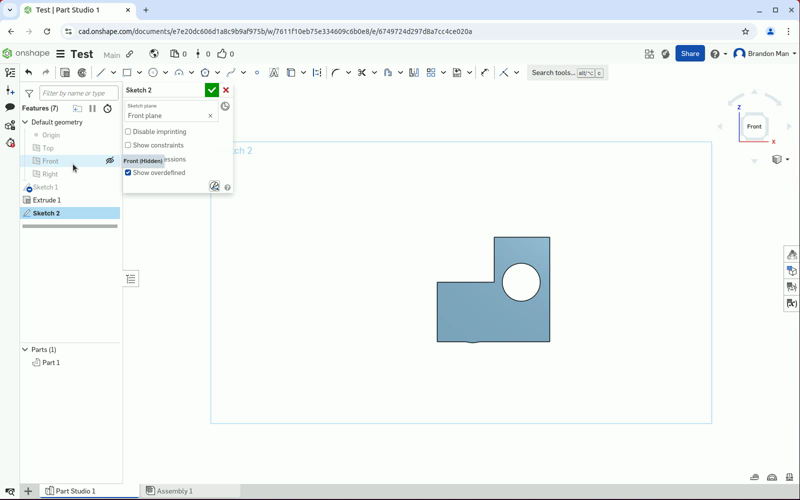
mouse_move(73, 352)
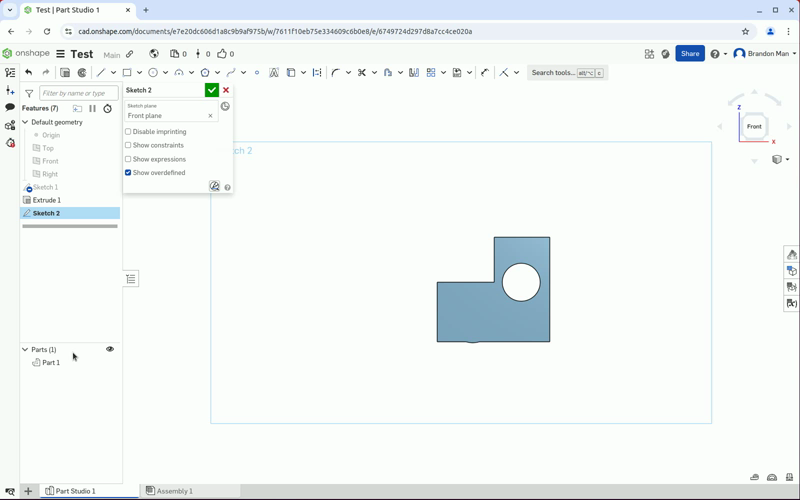
key(y)
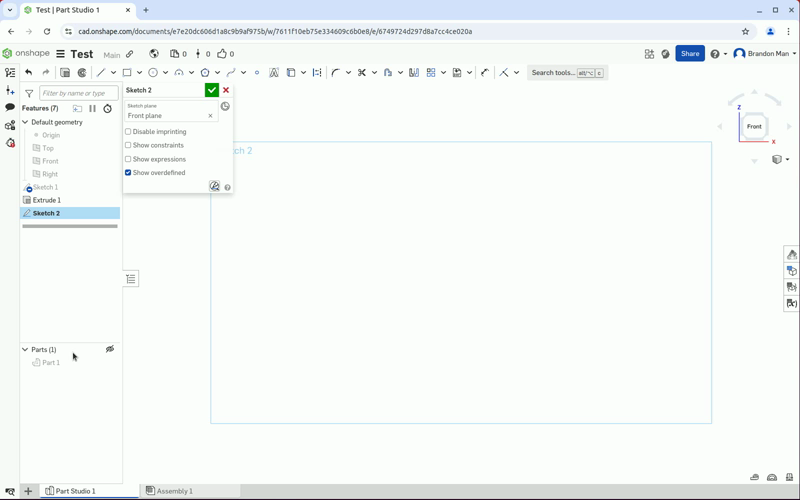
key(l)
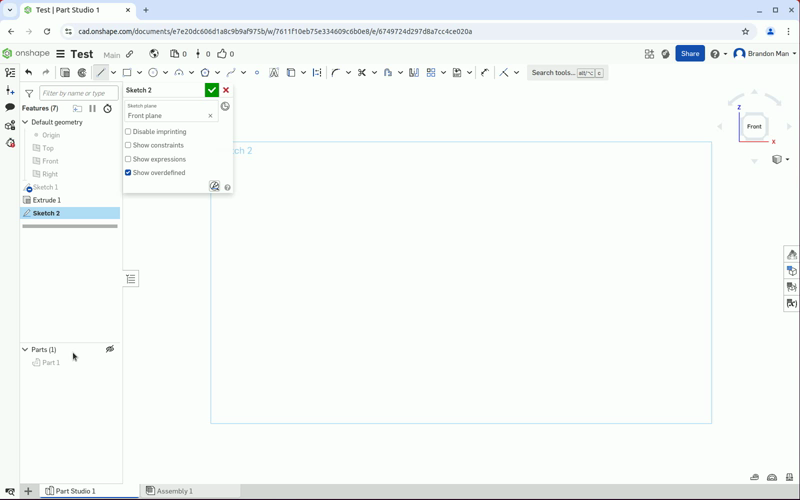
key_down(shift)
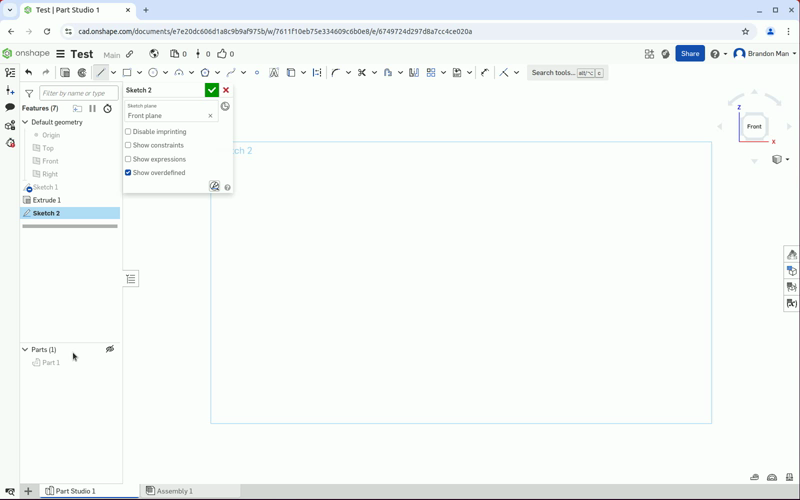
mouse_move(493, 237)
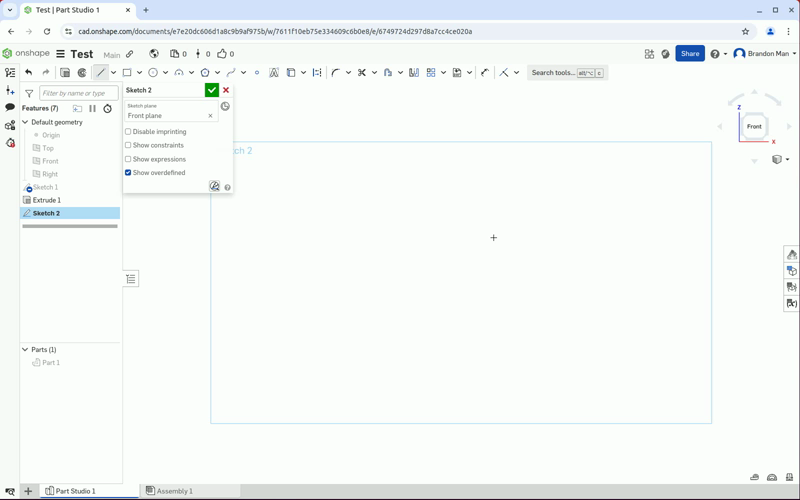
click(493, 237)
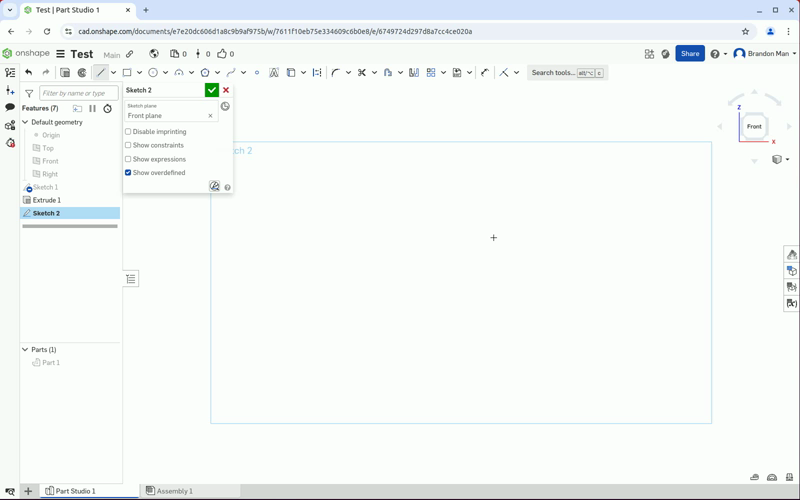
key_up(shift)
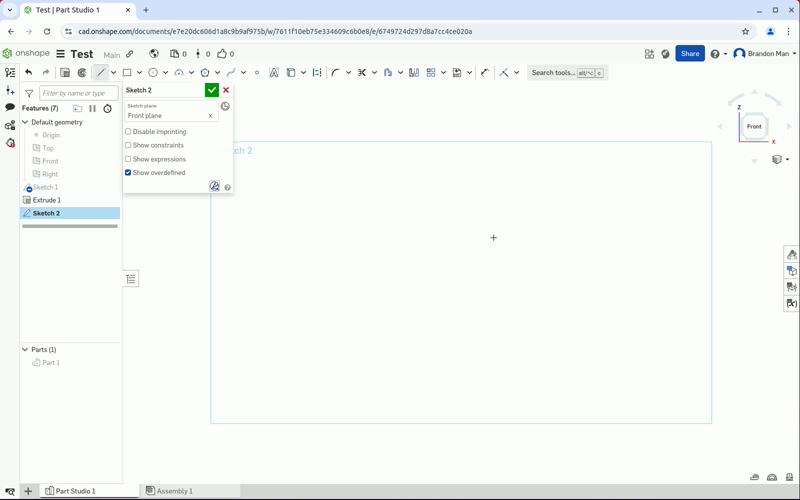
key_down(shift)
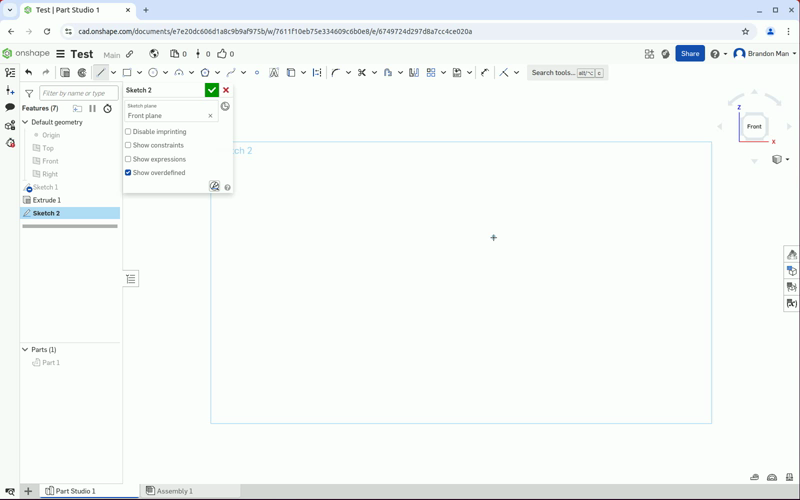
mouse_move(523, 237)
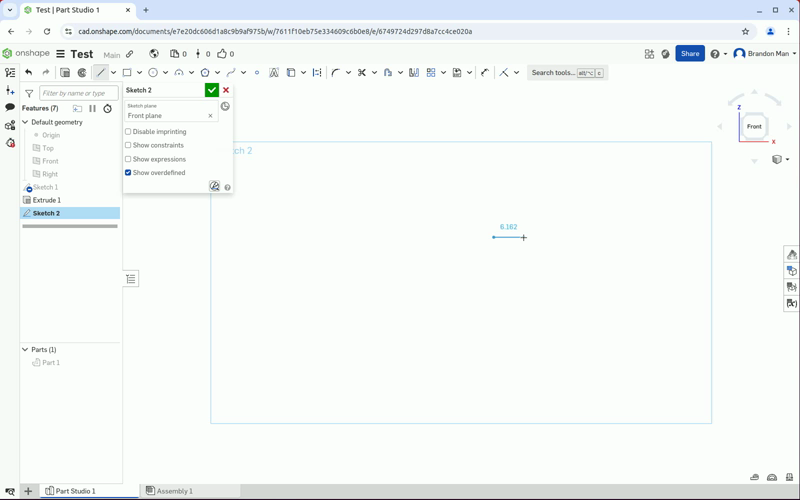
mouse_move(550, 237)
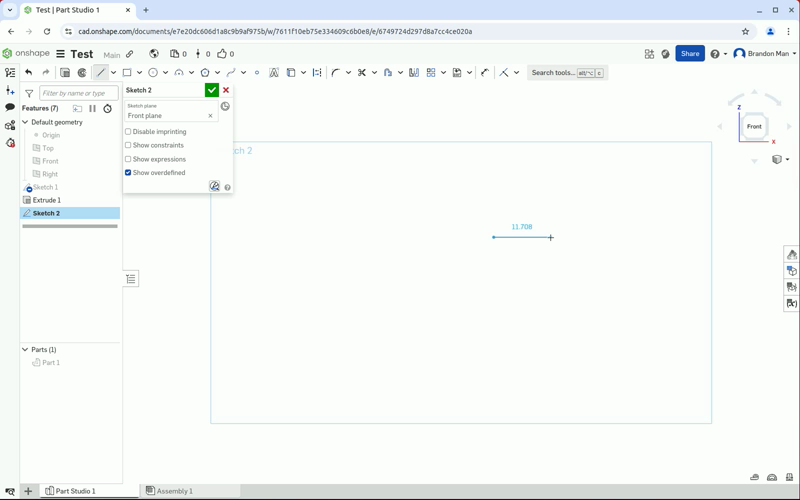
click(550, 237)
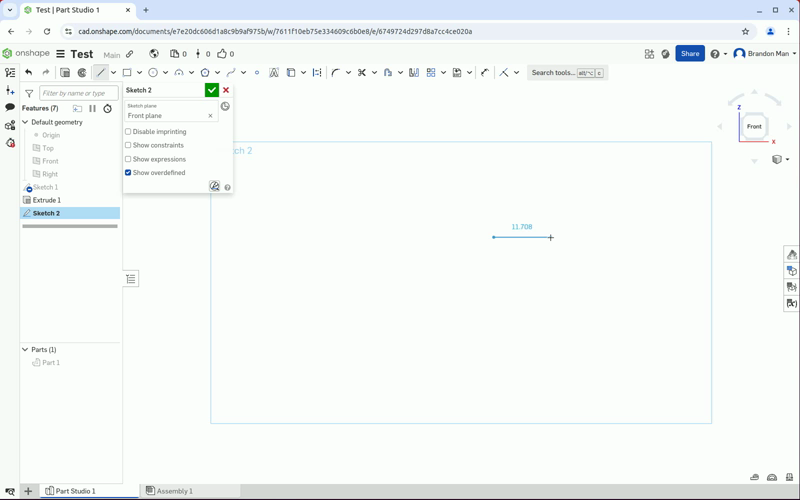
key_up(shift)
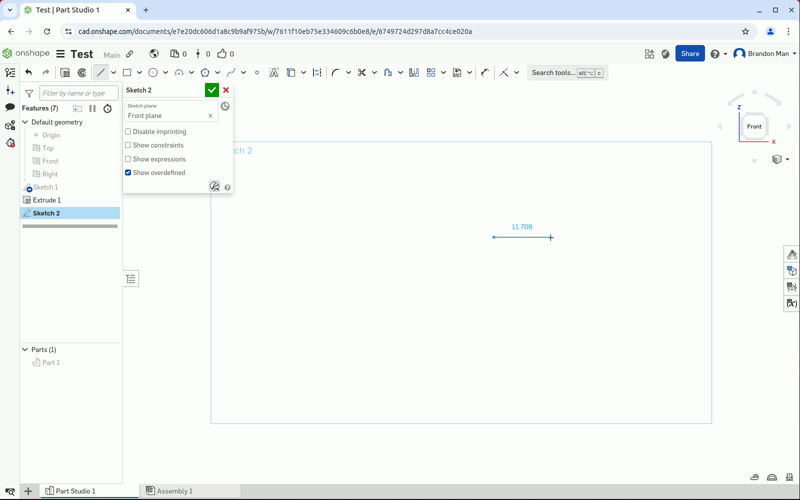
key_down(shift)
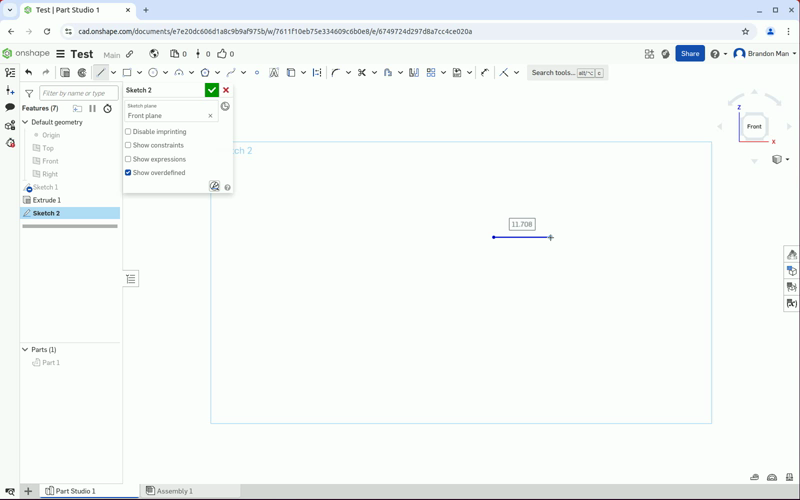
mouse_move(580, 237)
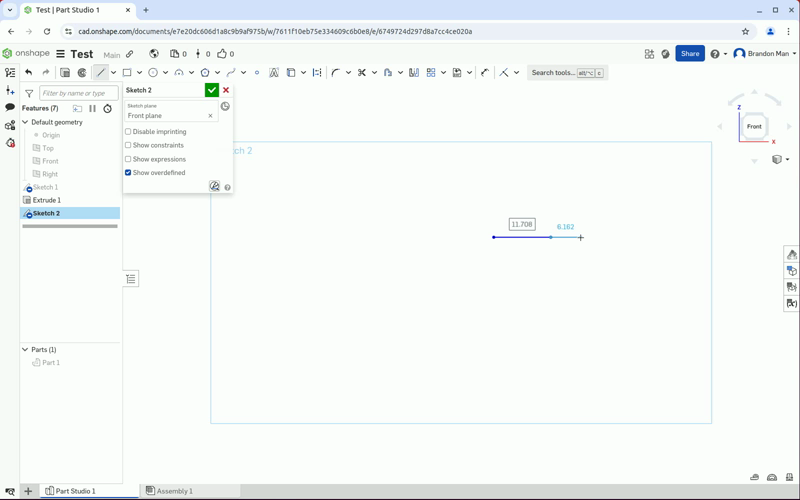
mouse_move(550, 207)
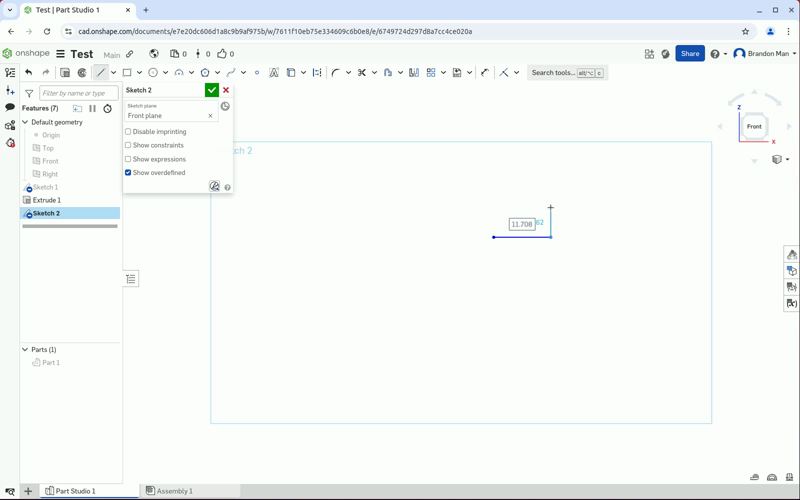
click(550, 207)
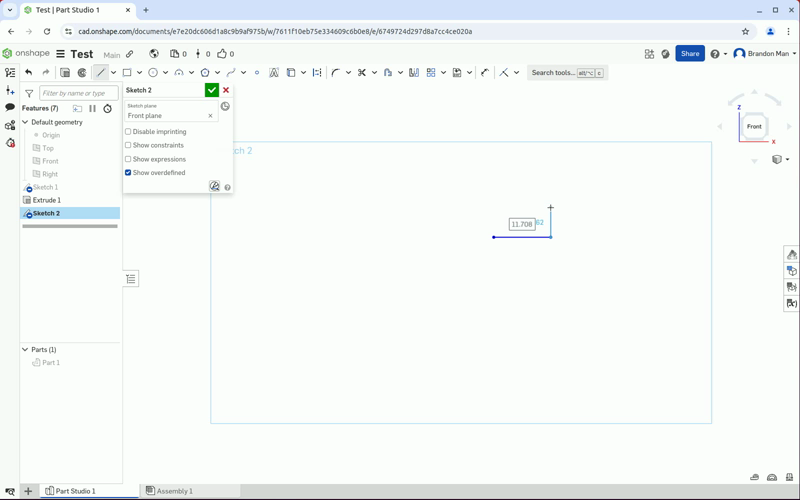
key_up(shift)
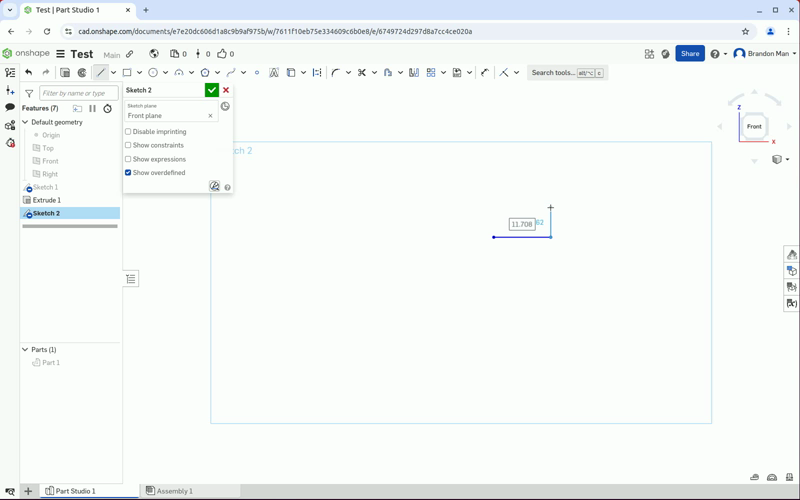
key_down(shift)
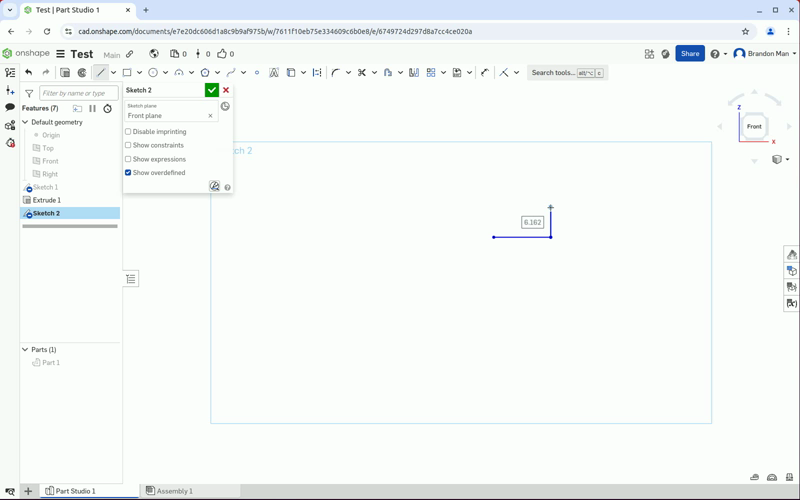
mouse_move(580, 207)
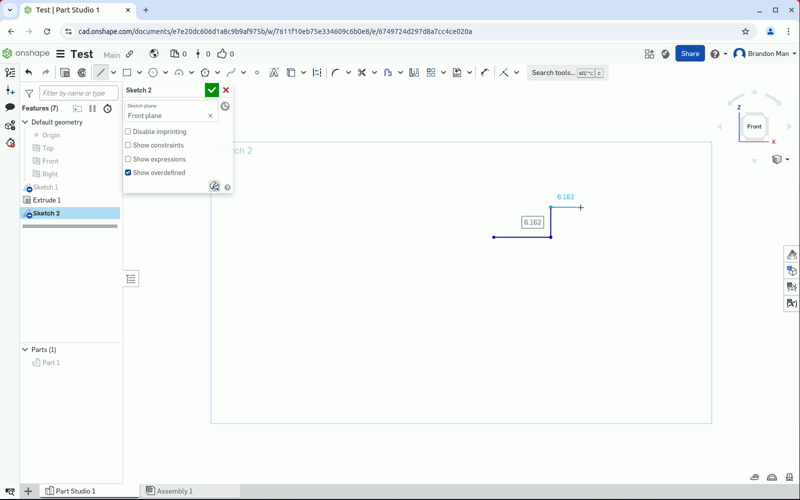
mouse_move(493, 207)
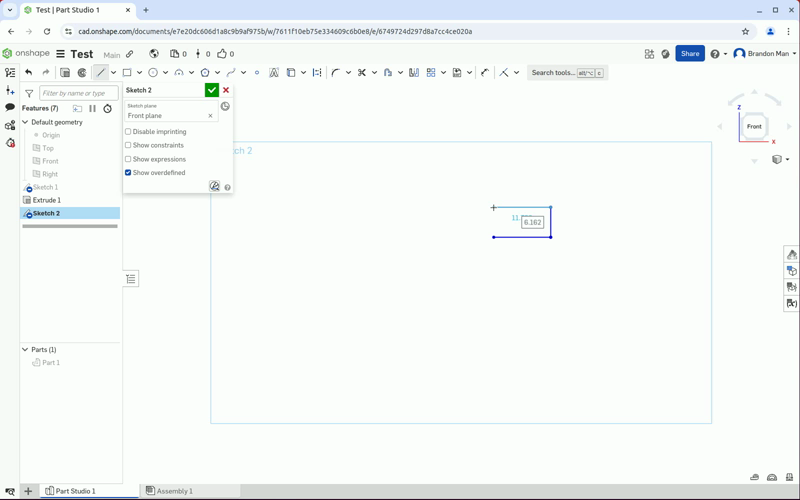
click(493, 207)
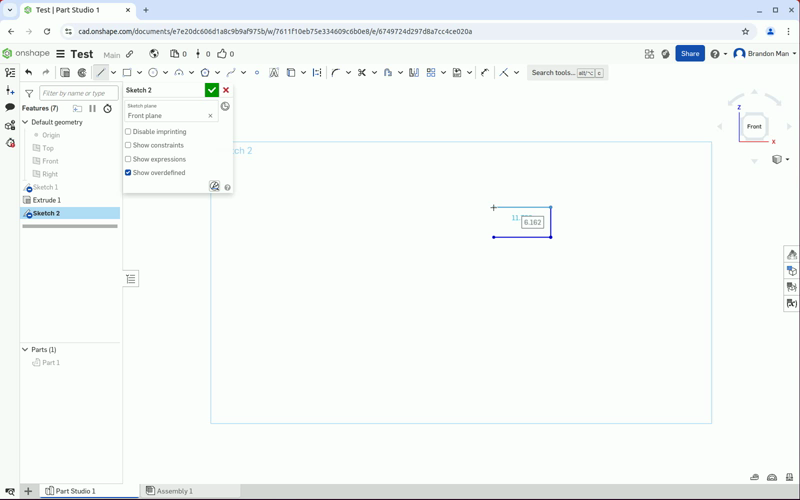
key_up(shift)
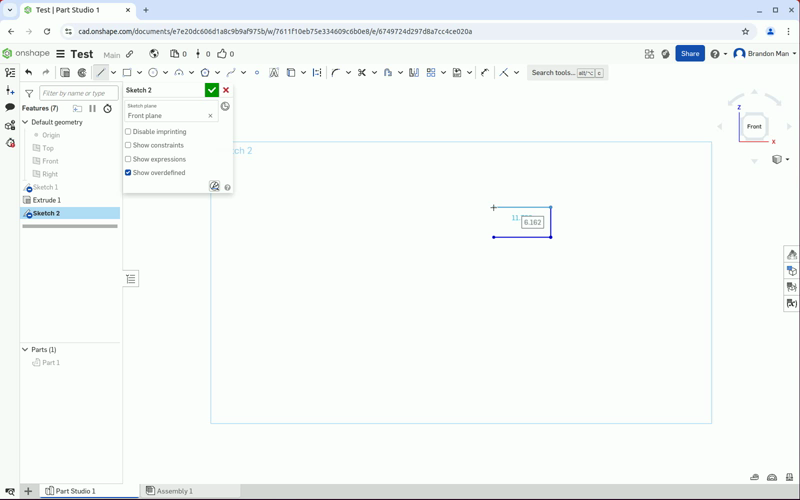
mouse_move(523, 207)
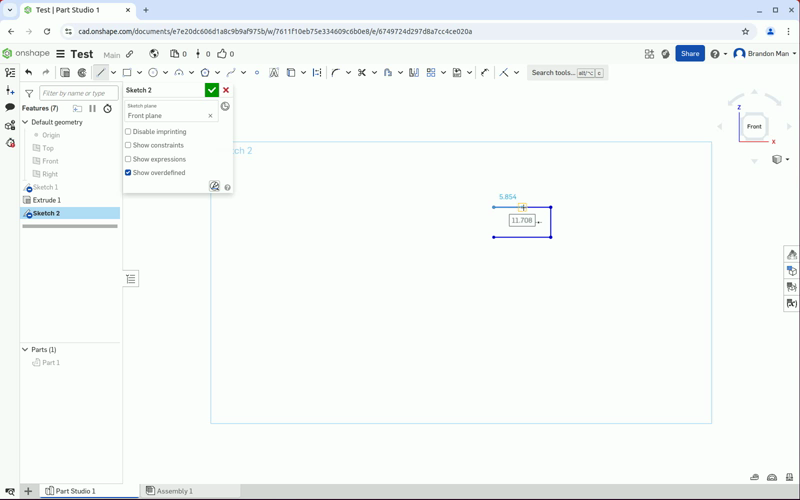
key_down(shift)
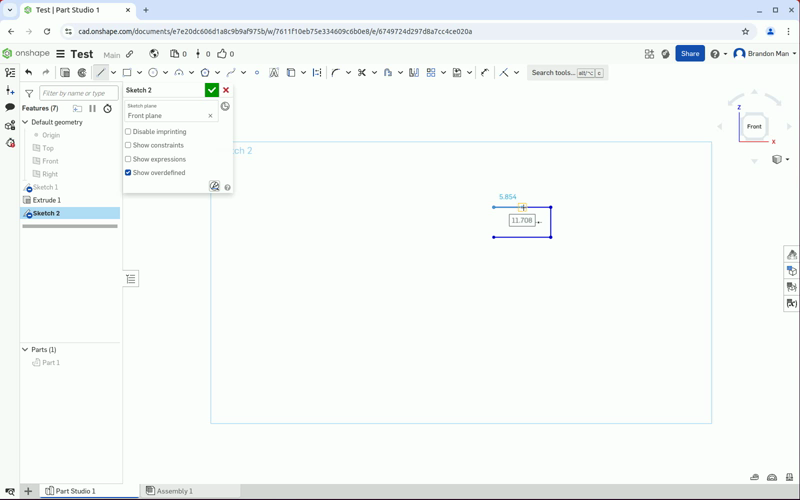
mouse_move(493, 237)
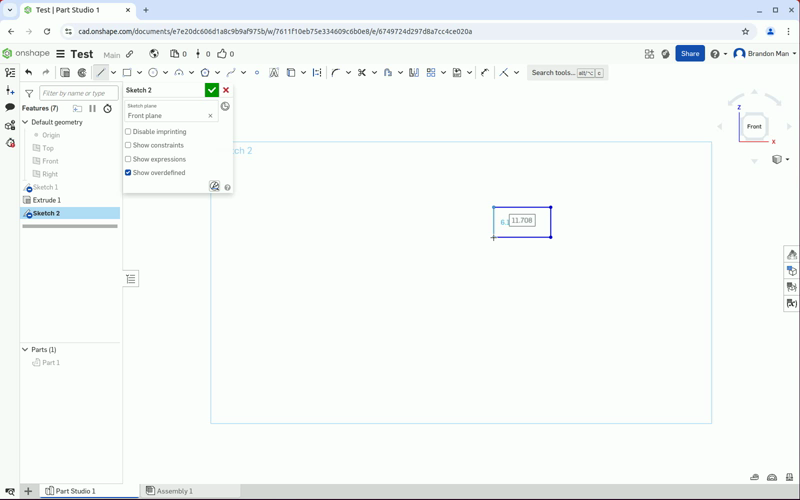
key_up(shift)
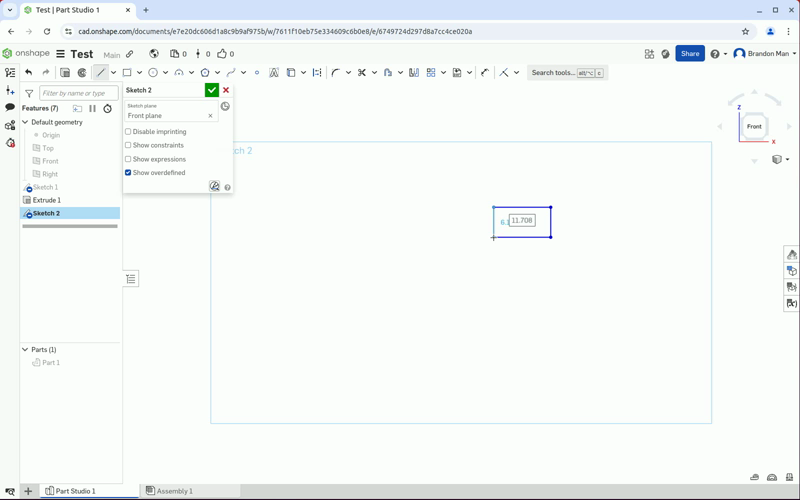
click(493, 237)
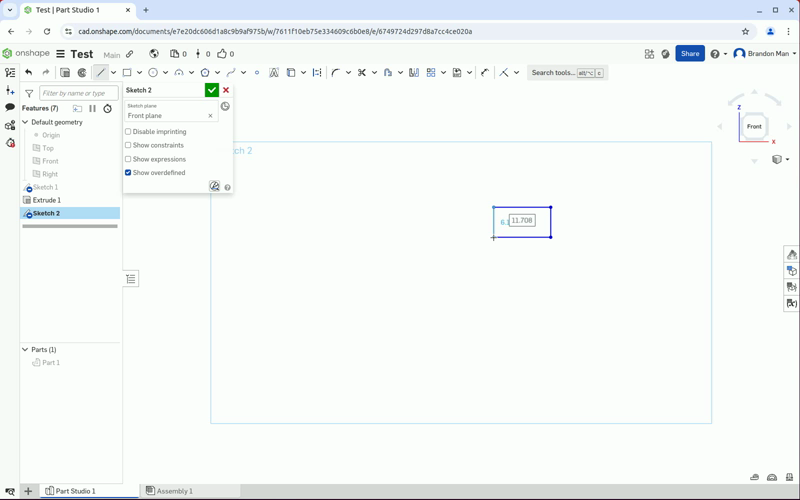
key(esc)
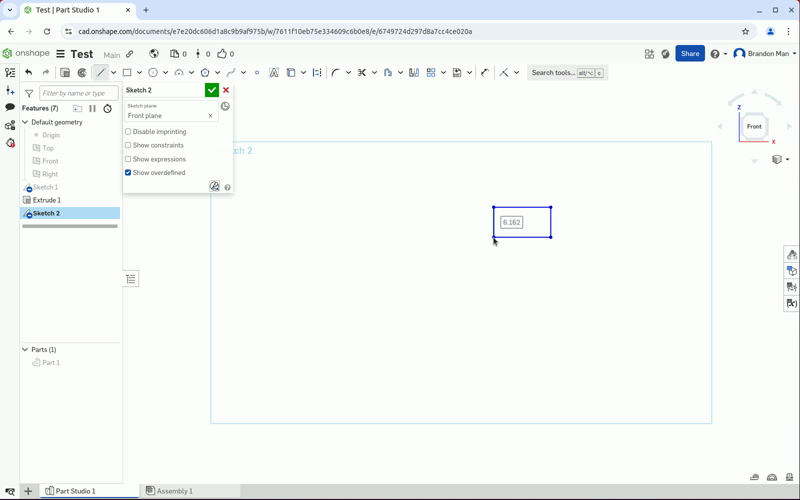
mouse_move(541, 227)
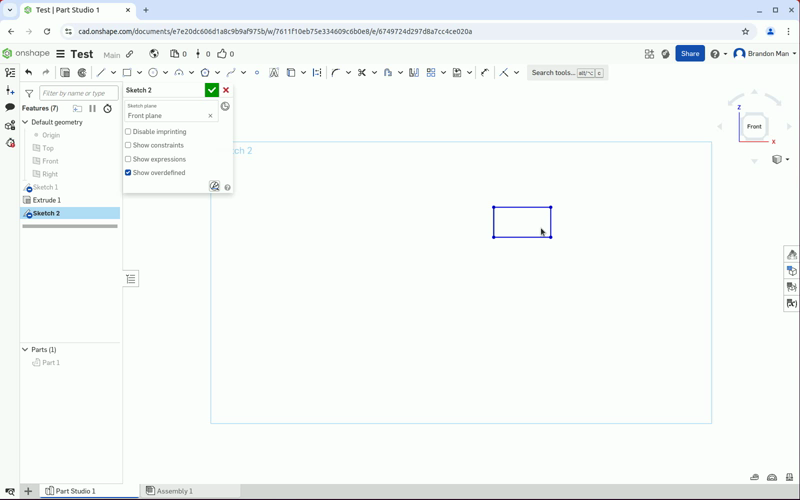
scroll(6)
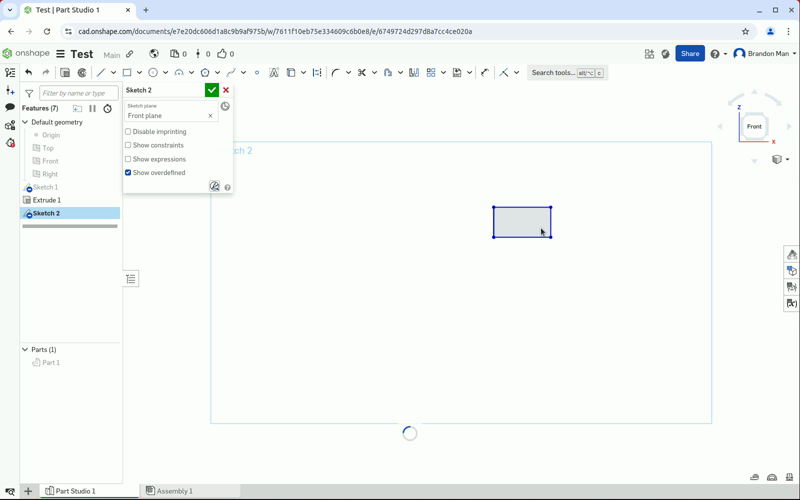
scroll(6)
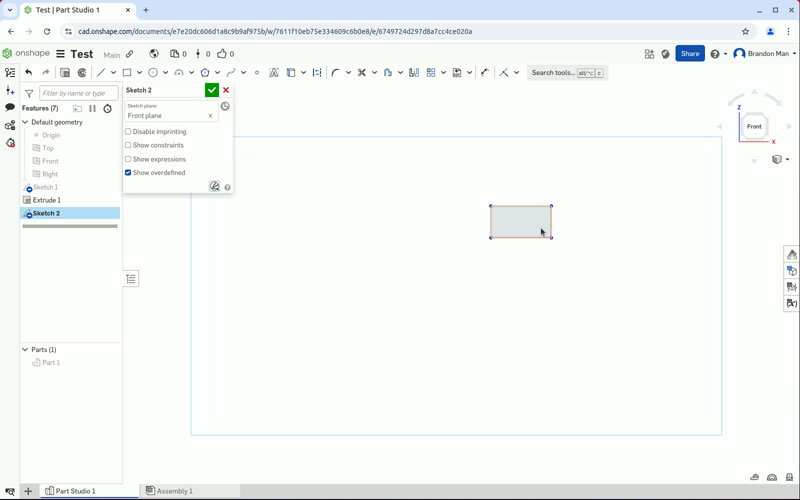
scroll(6)
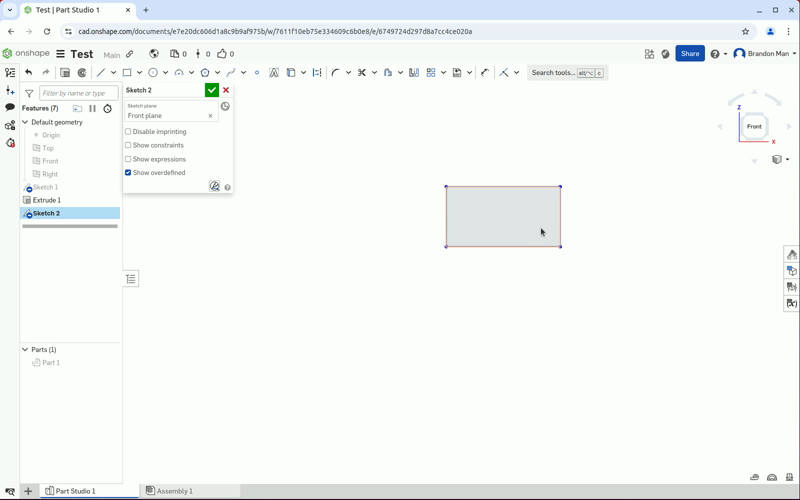
scroll(6)
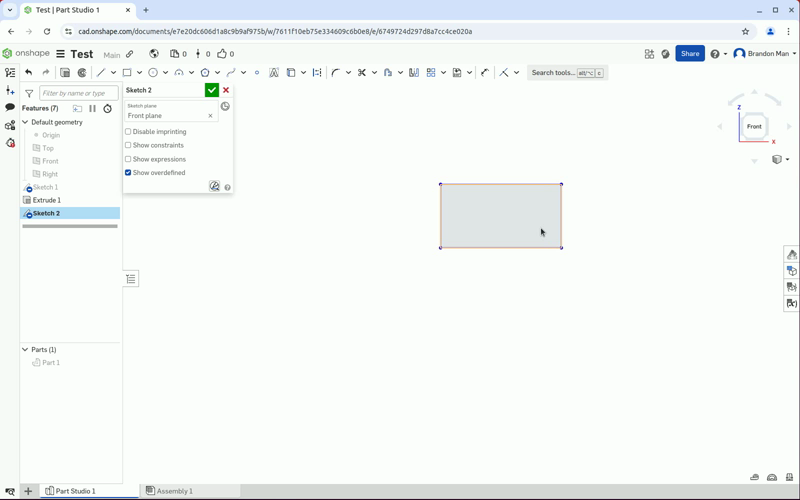
scroll(6)
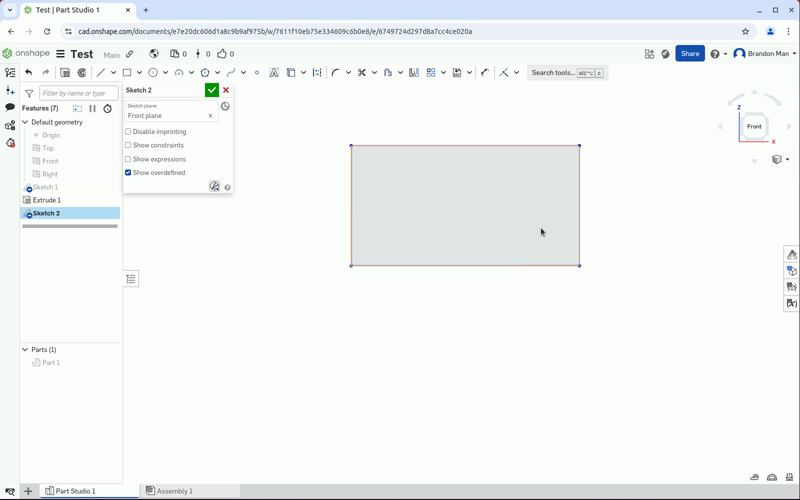
scroll(6)
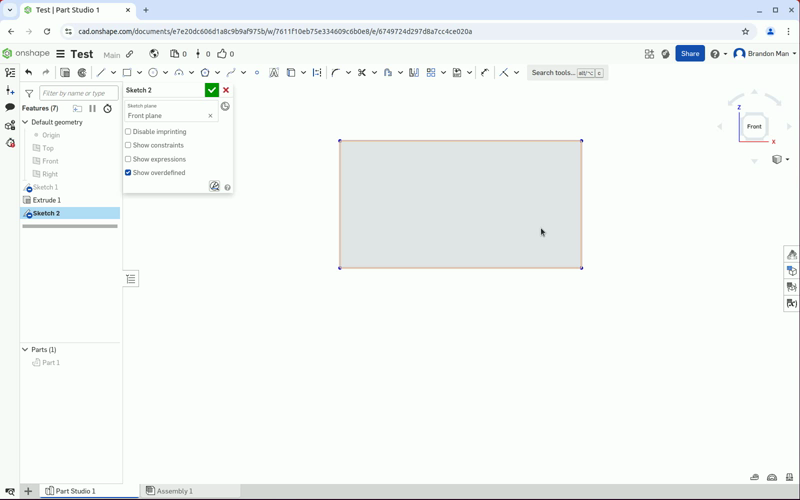
scroll(6)
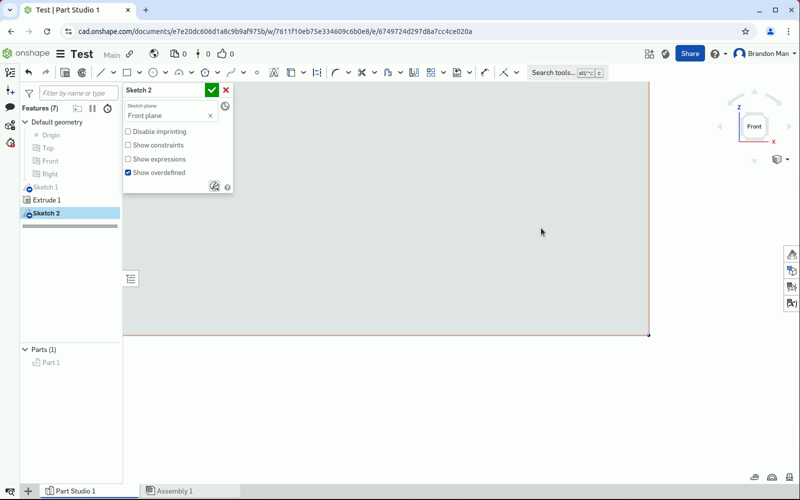
click(541, 227)
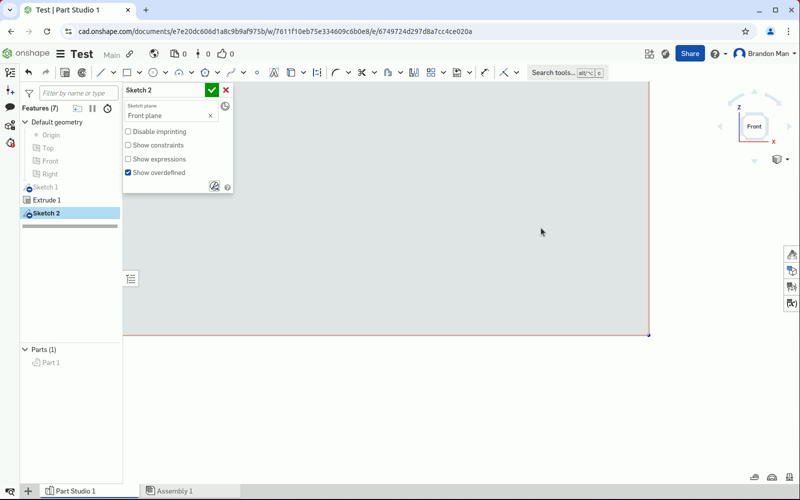
scroll(-6)
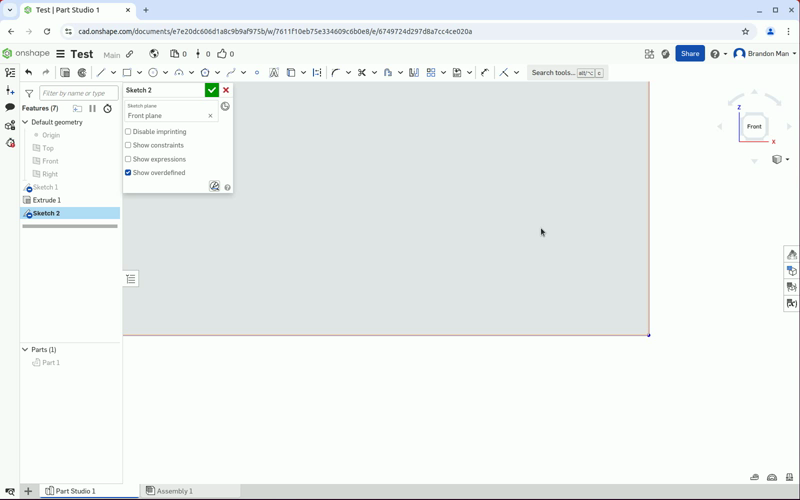
scroll(-6)
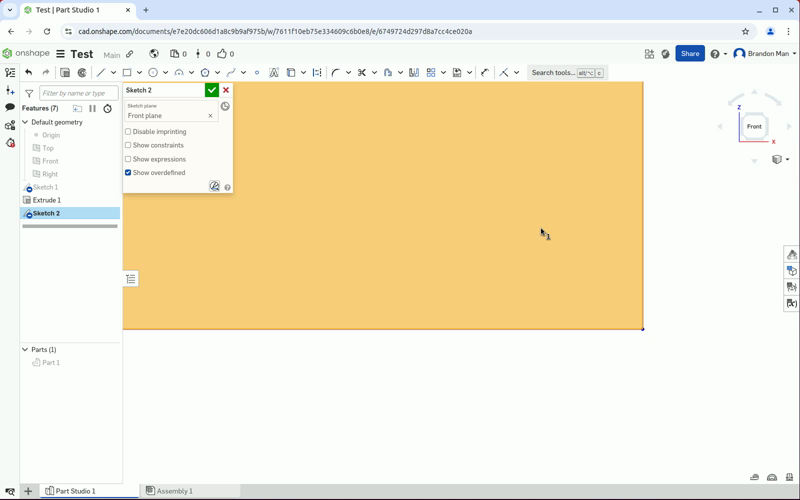
scroll(-6)
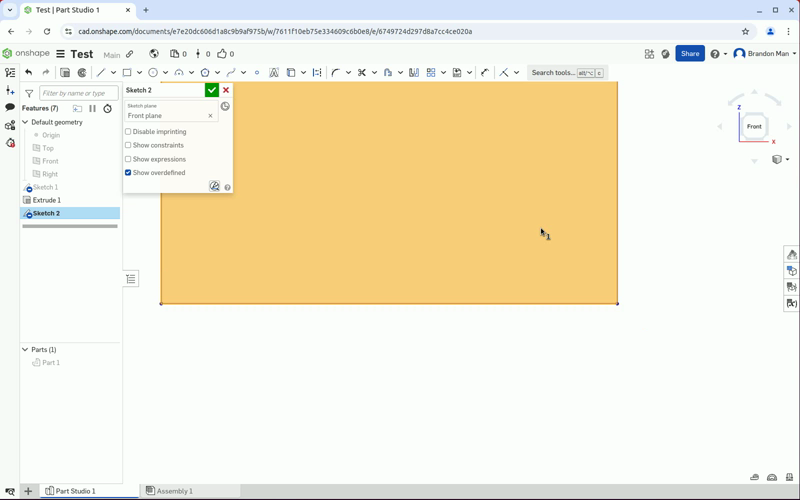
scroll(-6)
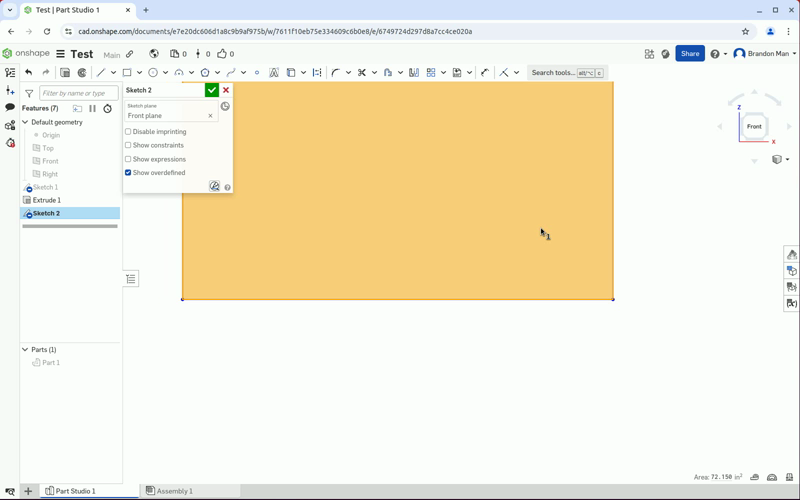
scroll(-6)
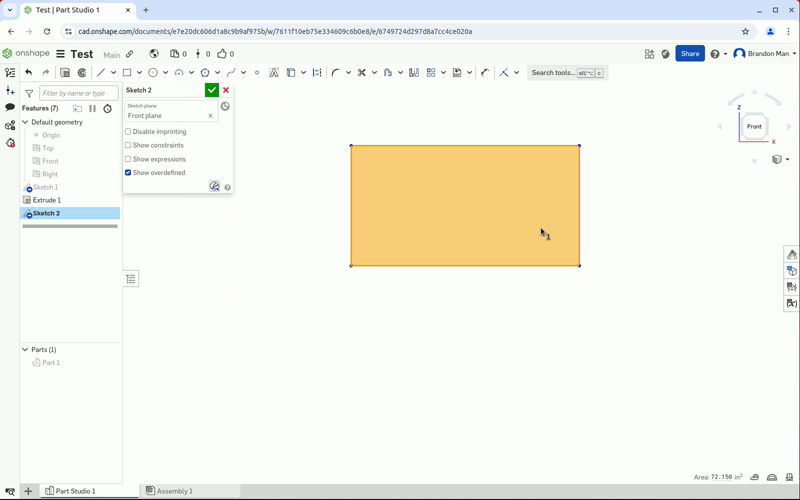
scroll(-6)
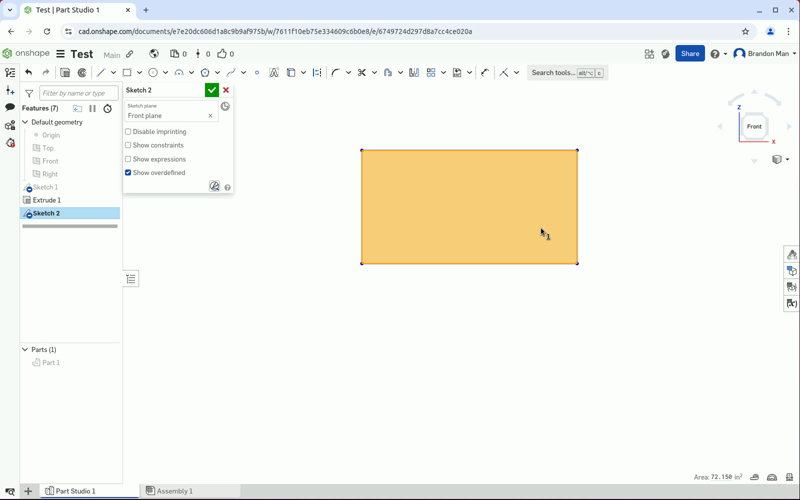
scroll(-6)
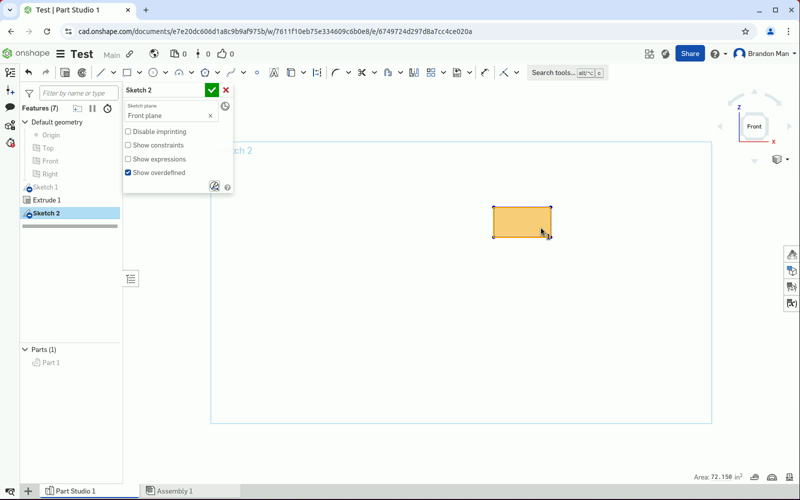
mouse_move(73, 352)
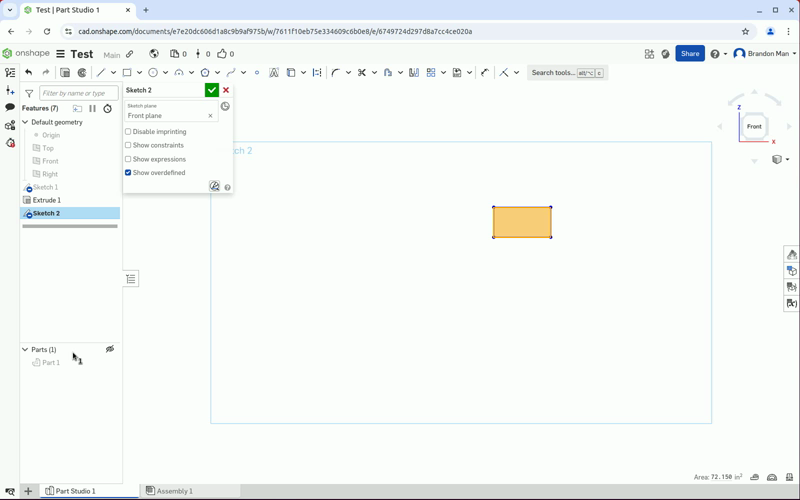
key(shift+y)
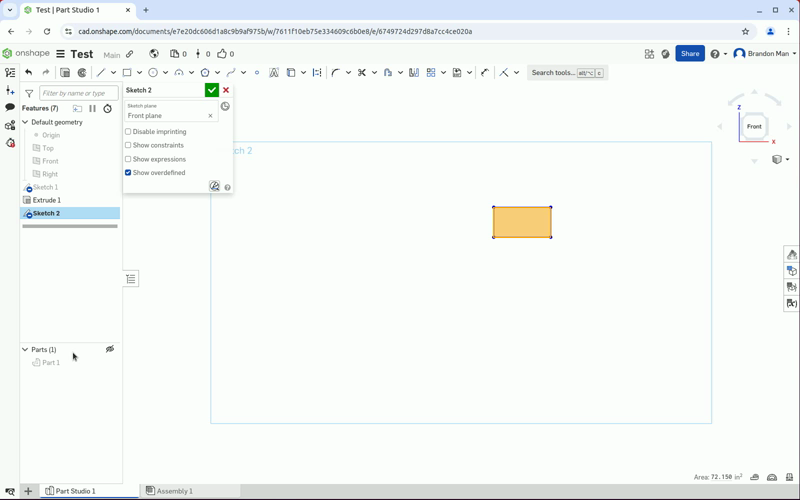
key(shift+e)
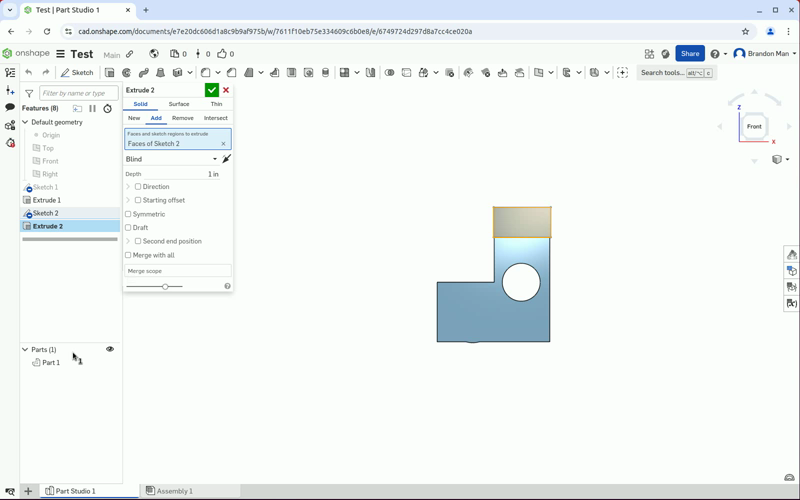
mouse_move(143, 106)
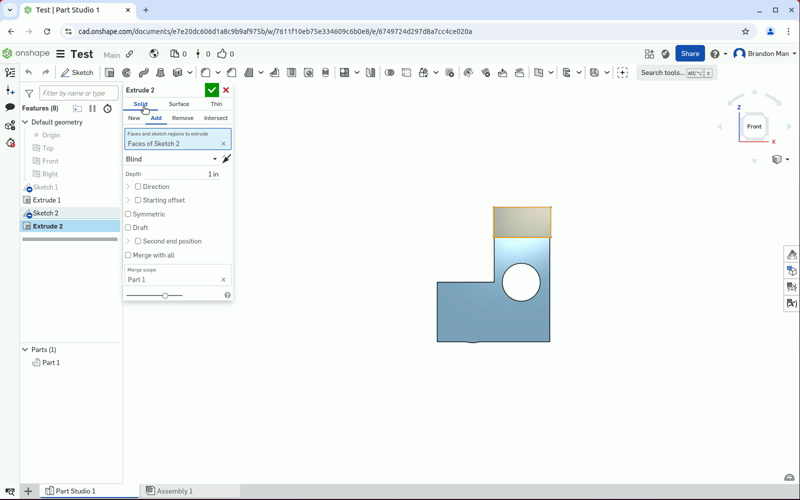
click(143, 106)
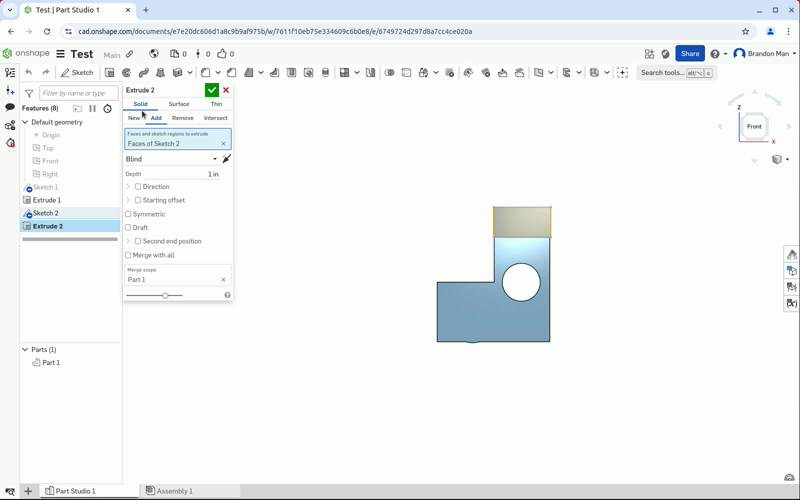
mouse_move(137, 120)
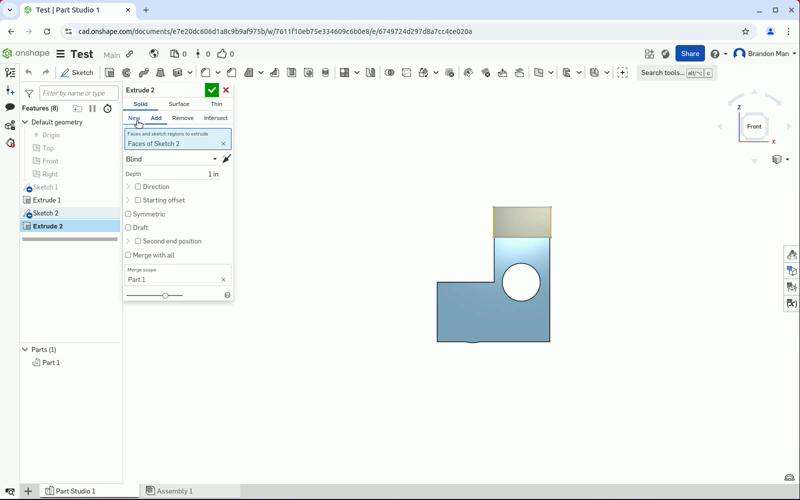
click(137, 120)
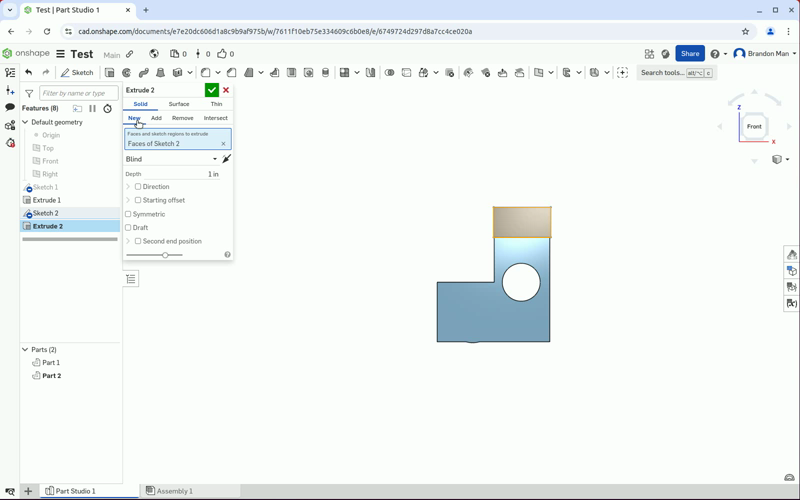
key(tab, 4)
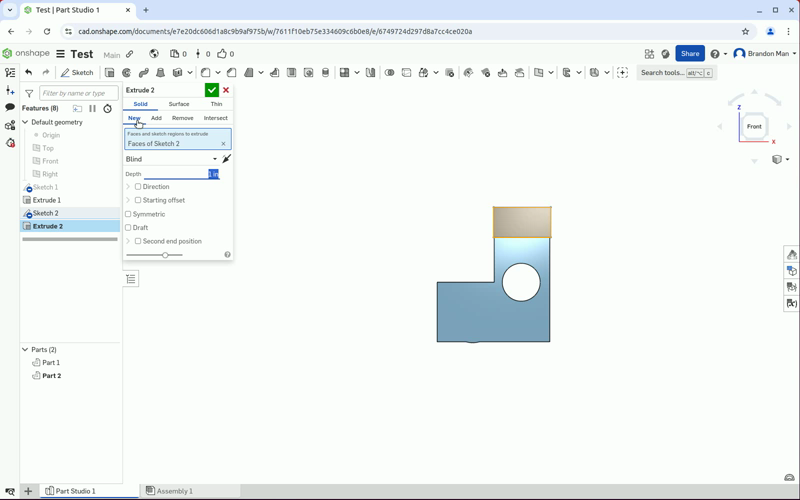
text(23.108)
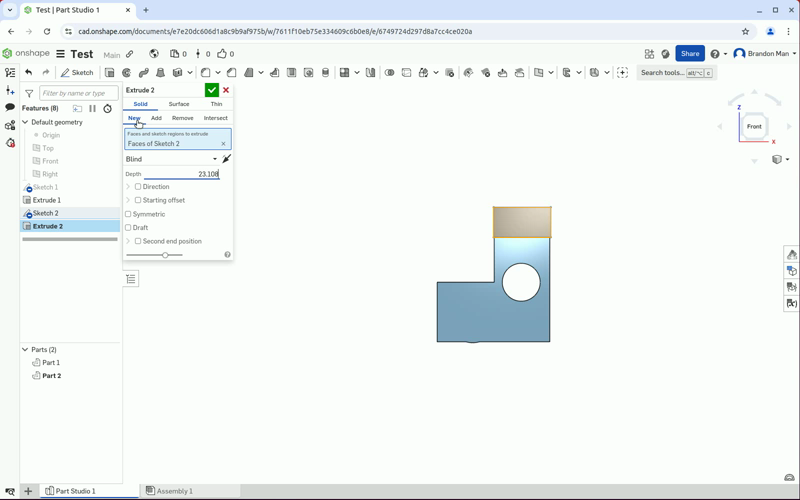
key(enter)
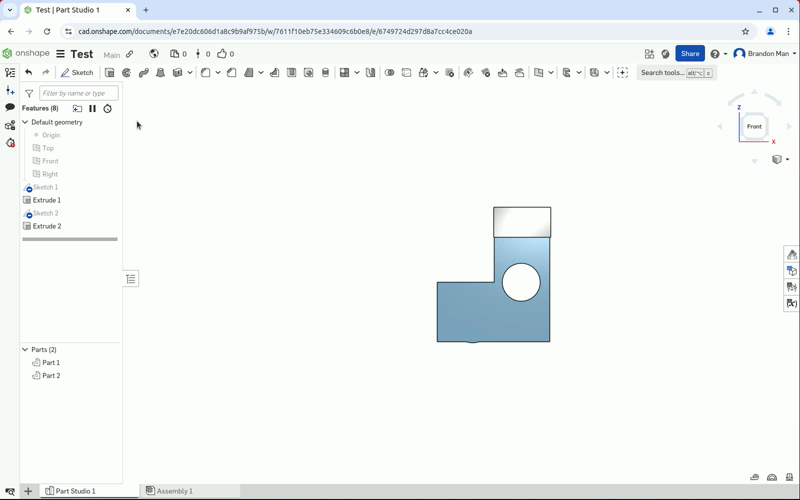
key(shift+h)
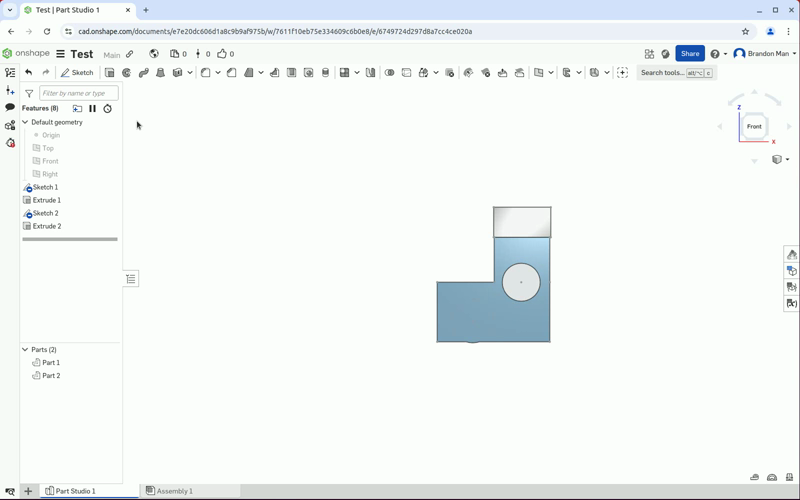
key(shift+h)
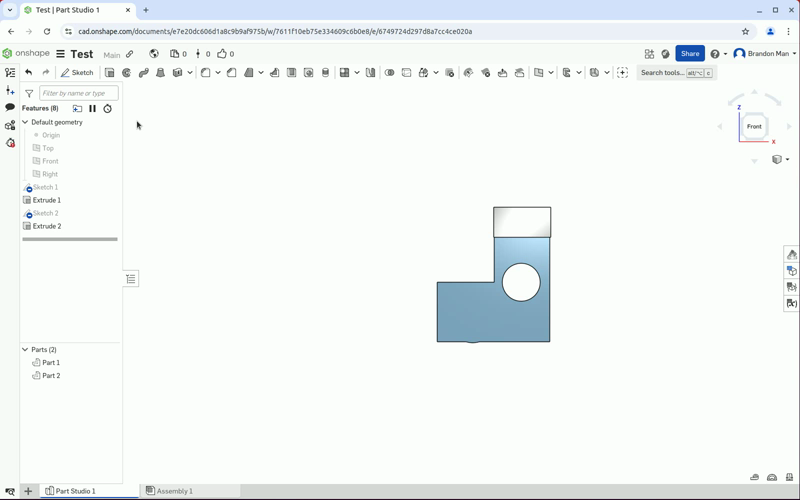
mouse_move(73, 189)
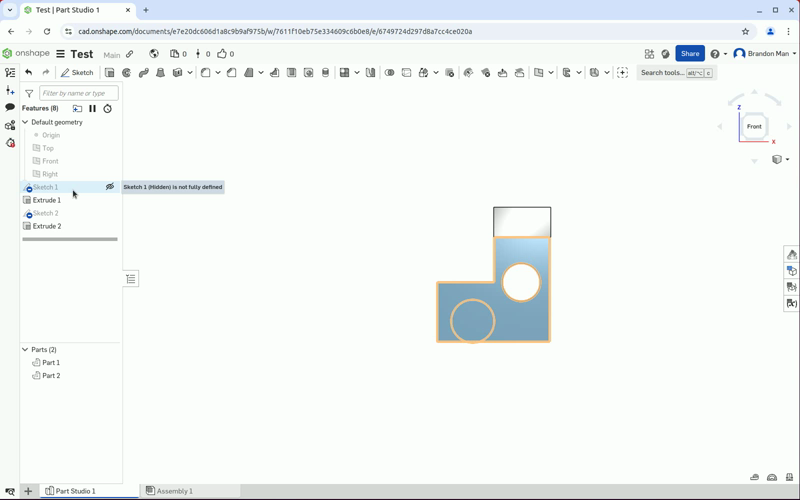
click(73, 189)
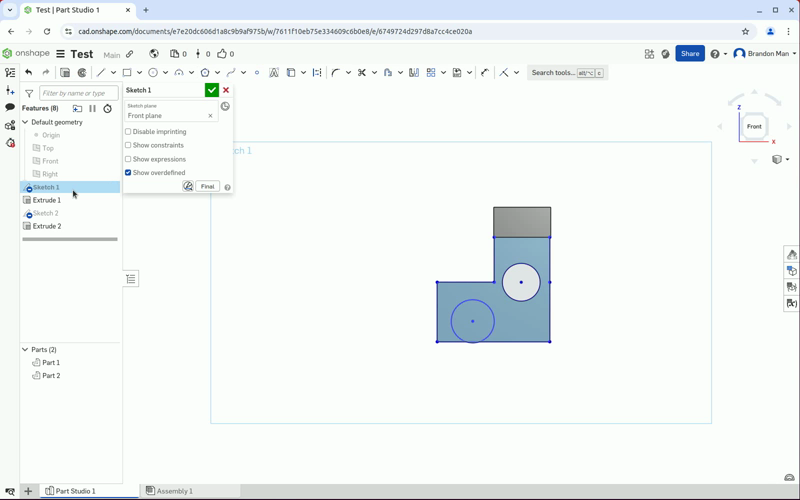
mouse_move(229, 92)
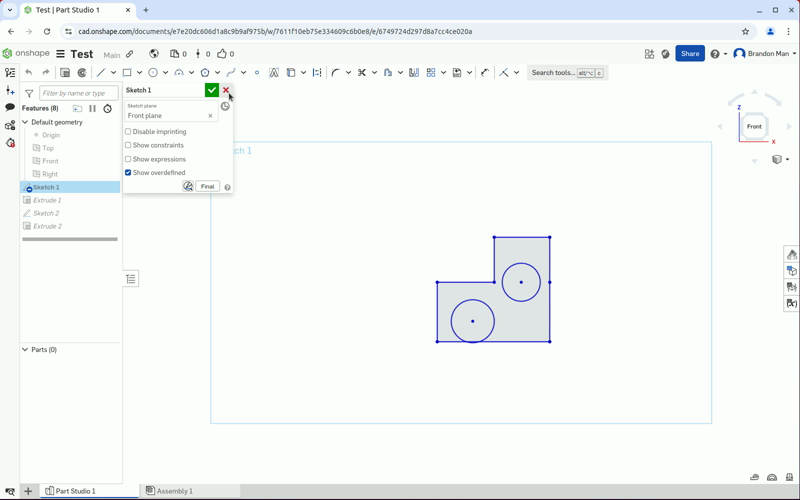
click(229, 92)
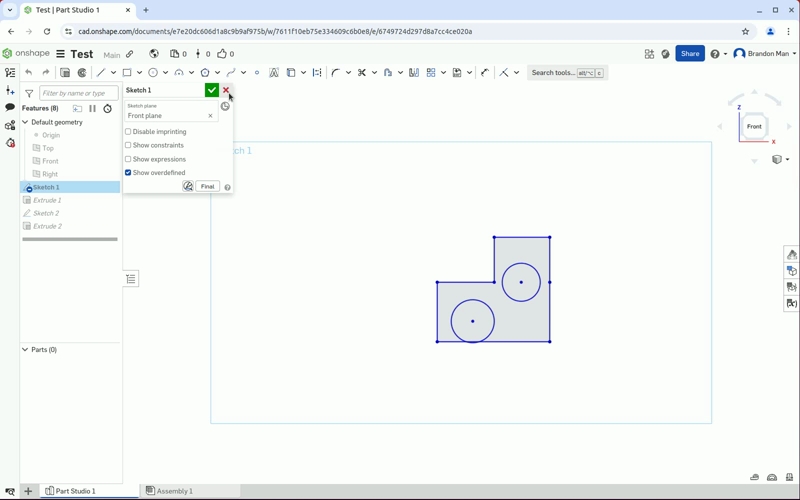
key(shift+s)
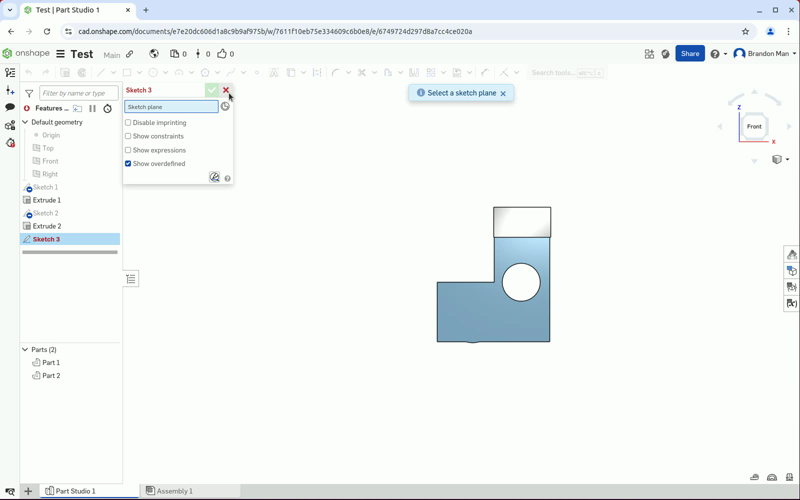
mouse_move(73, 163)
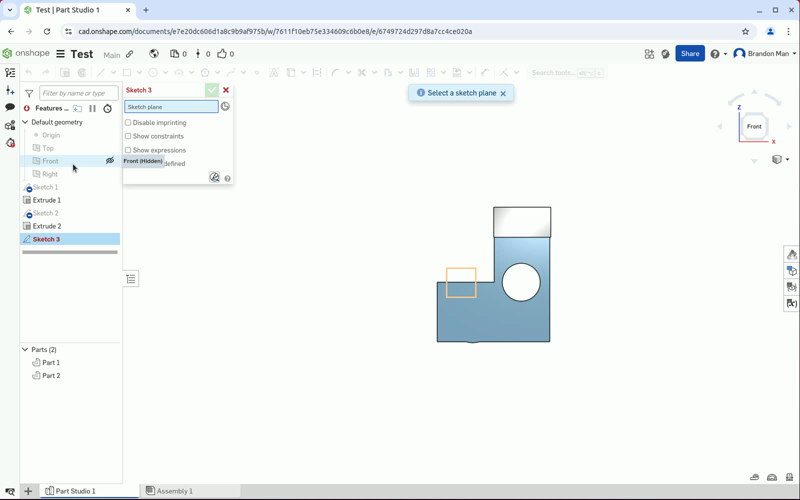
click(73, 163)
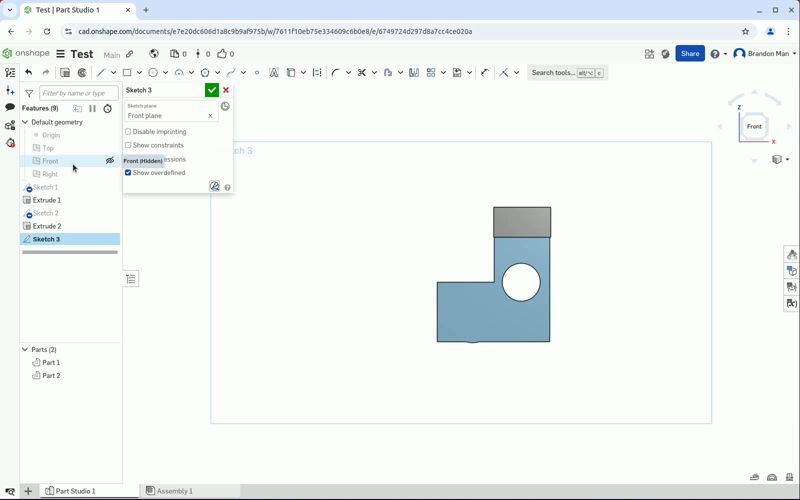
mouse_move(73, 352)
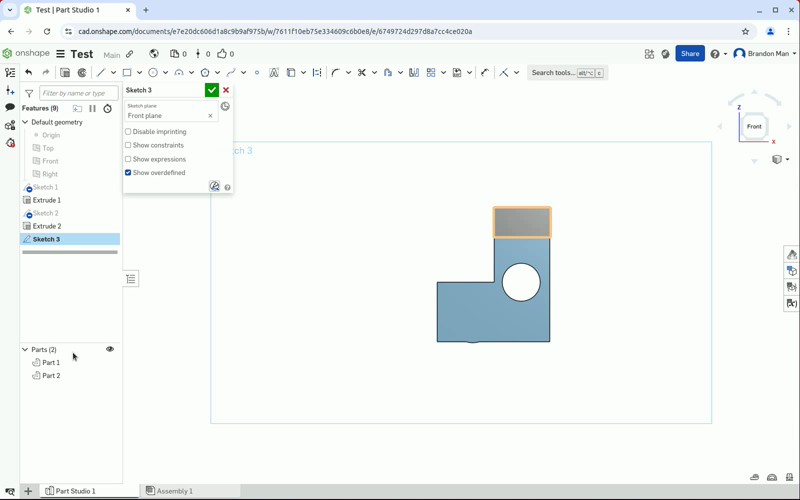
key(y)
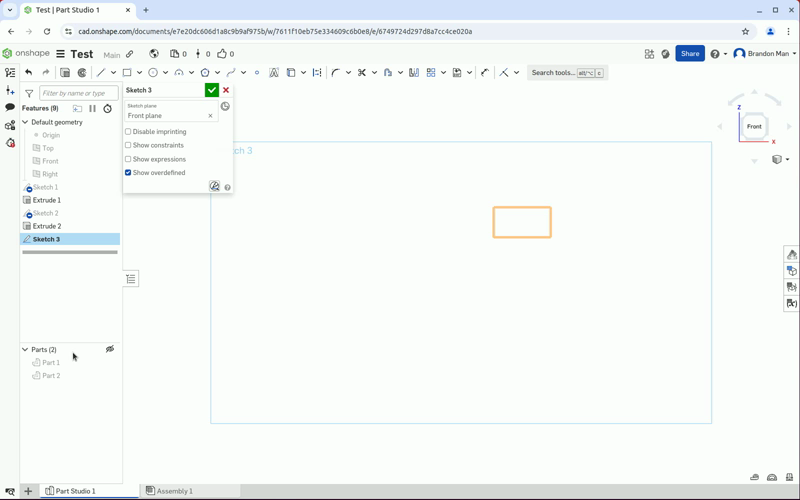
key(l)
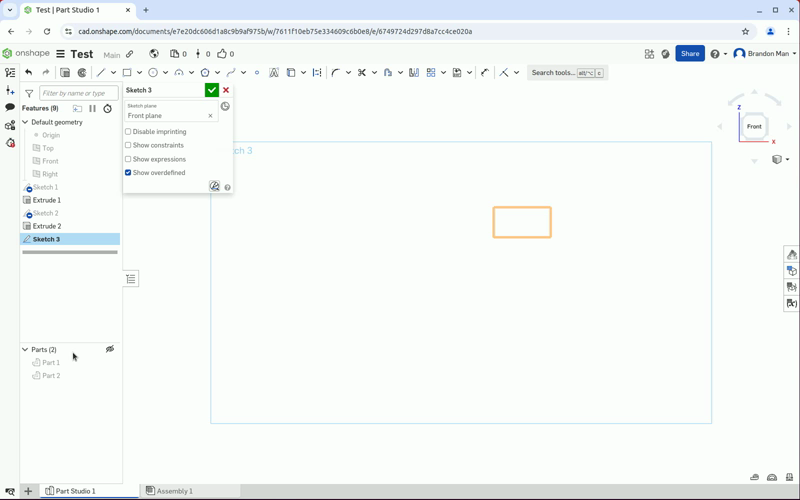
key_down(shift)
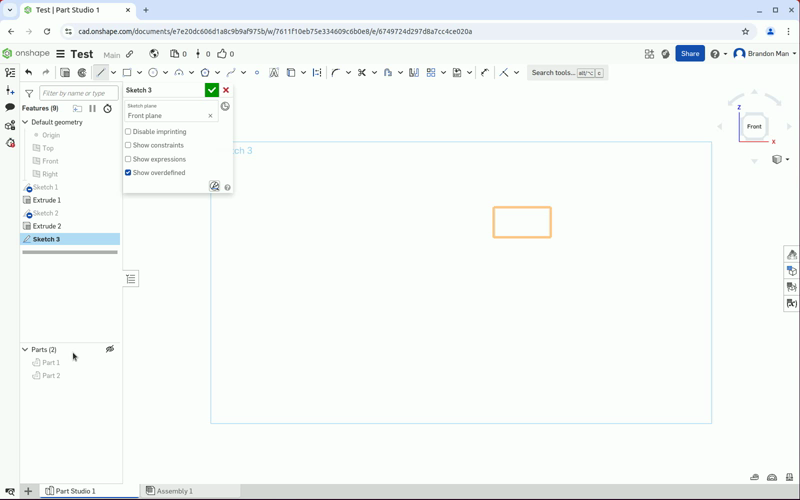
mouse_move(437, 357)
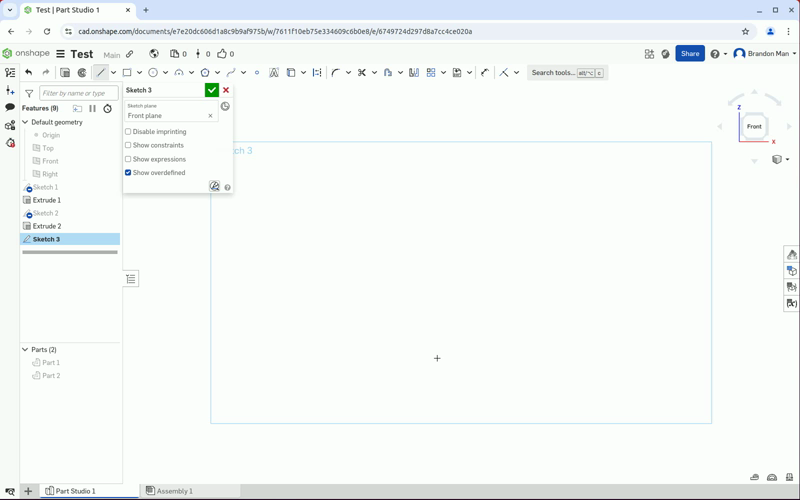
click(437, 357)
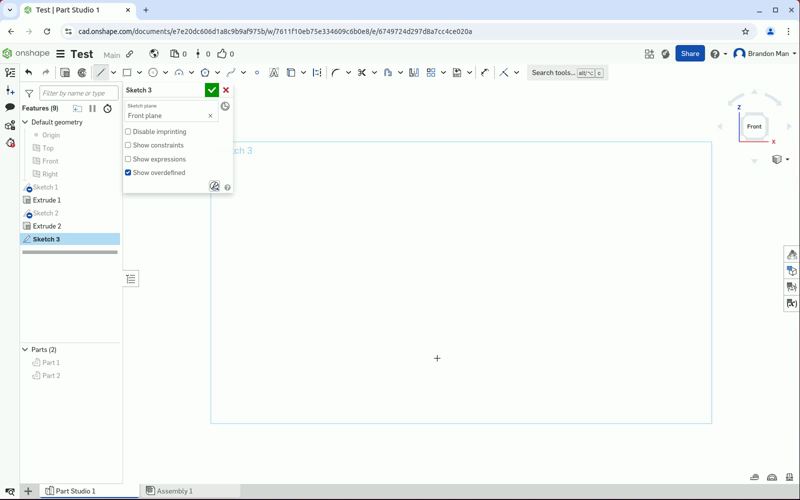
key_up(shift)
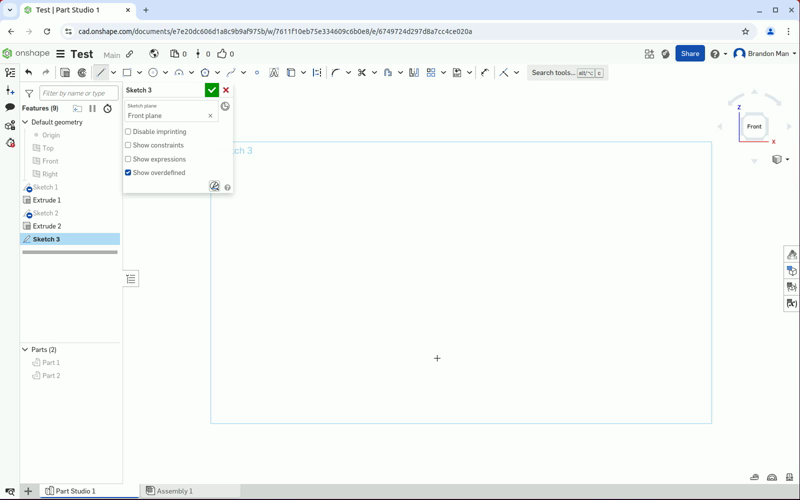
key_down(shift)
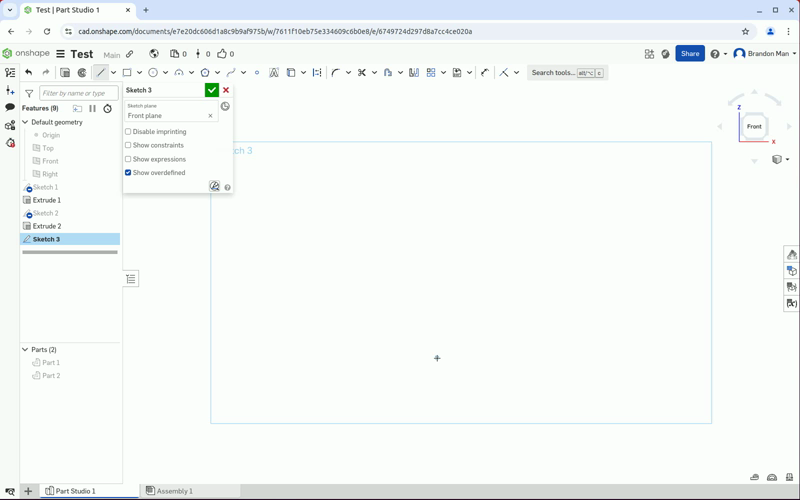
mouse_move(549, 357)
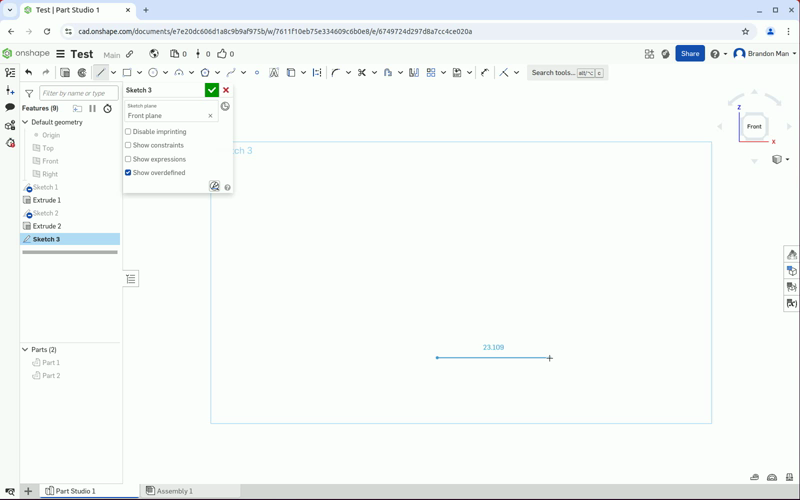
click(549, 357)
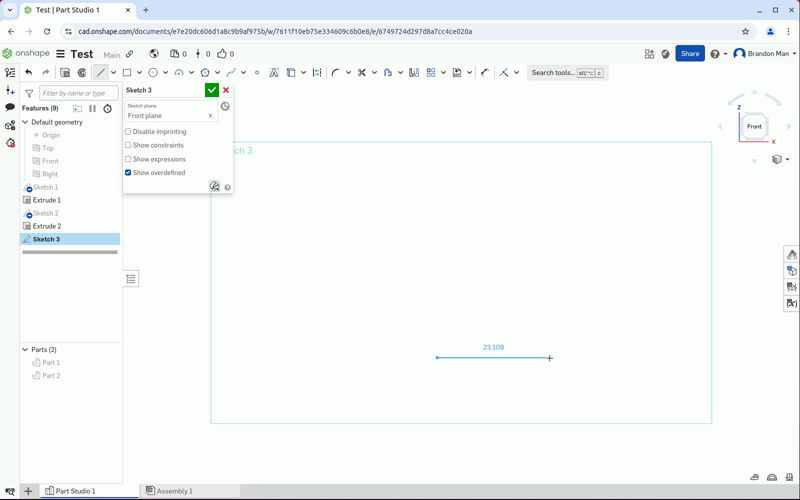
key_up(shift)
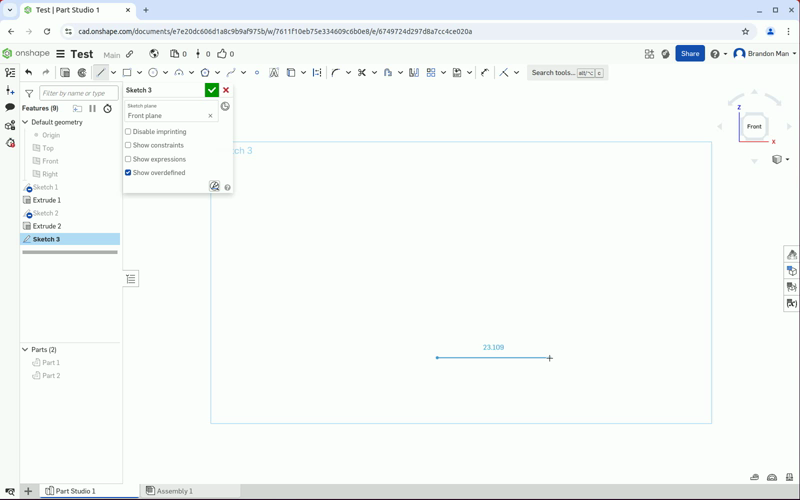
key_down(shift)
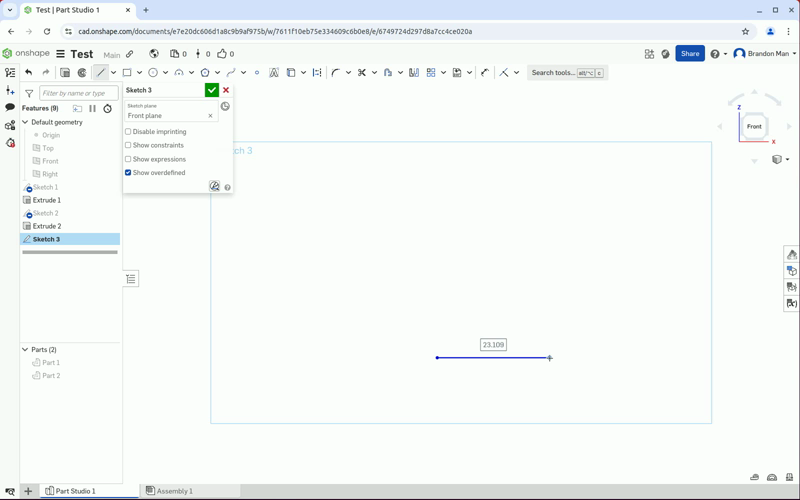
mouse_move(579, 357)
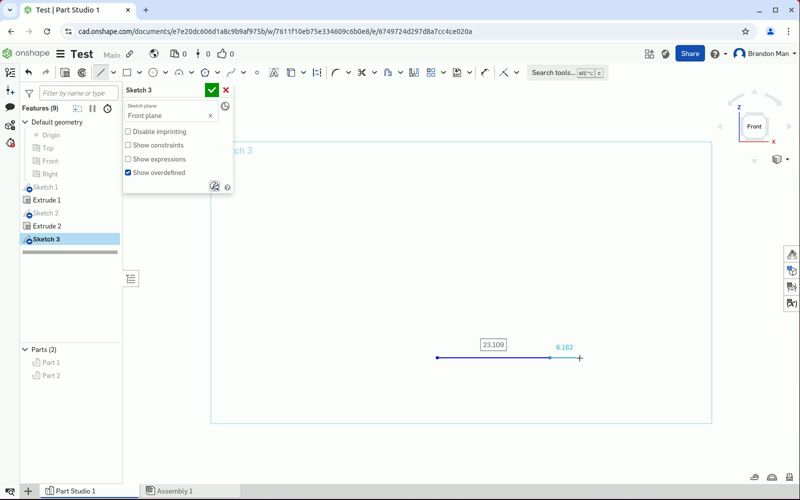
mouse_move(549, 342)
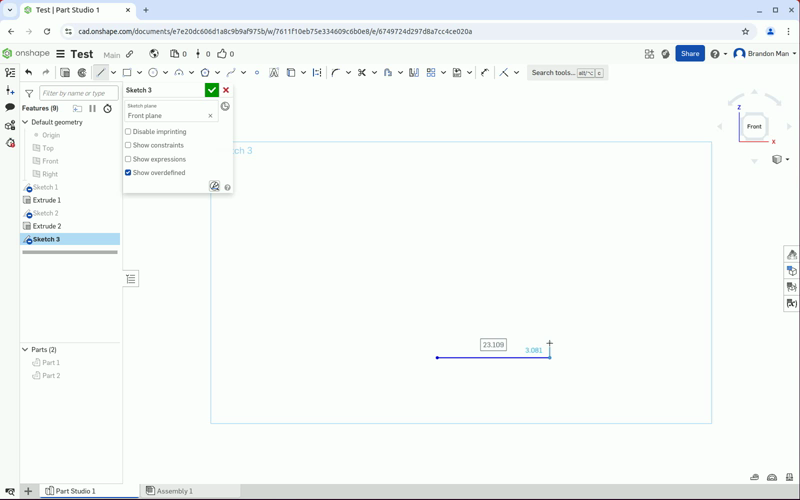
click(549, 342)
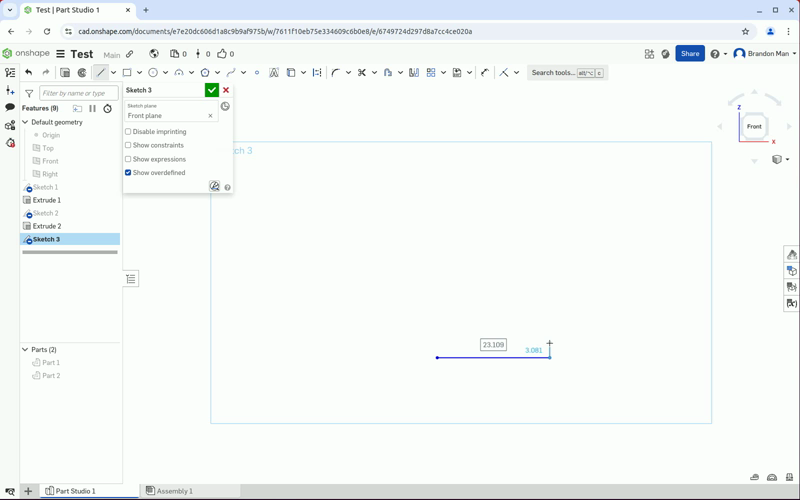
key_up(shift)
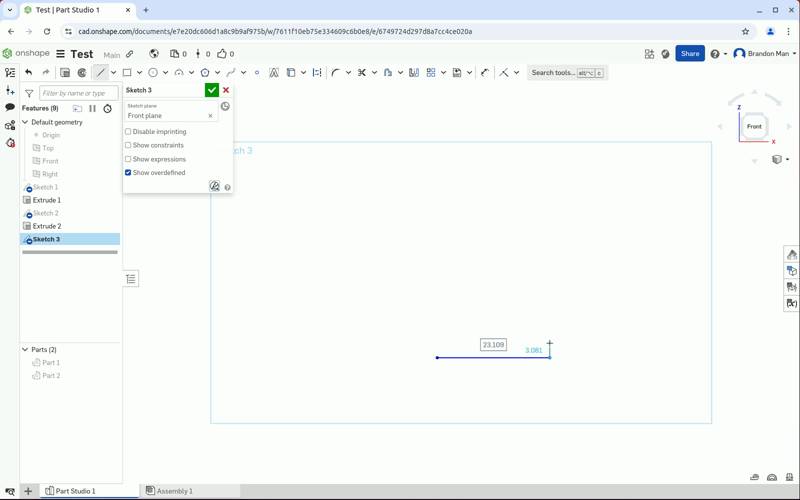
key_down(shift)
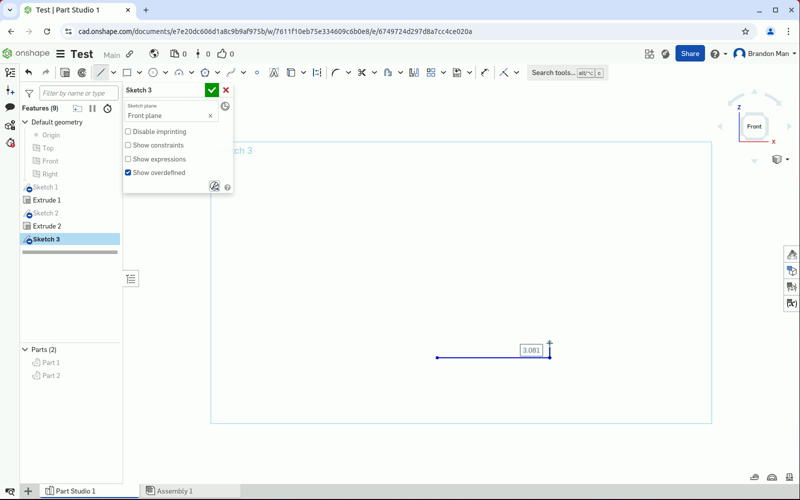
mouse_move(437, 342)
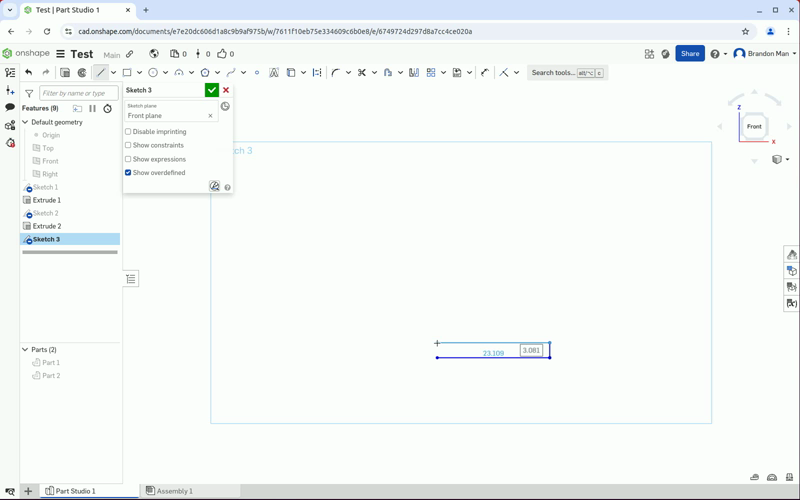
click(437, 342)
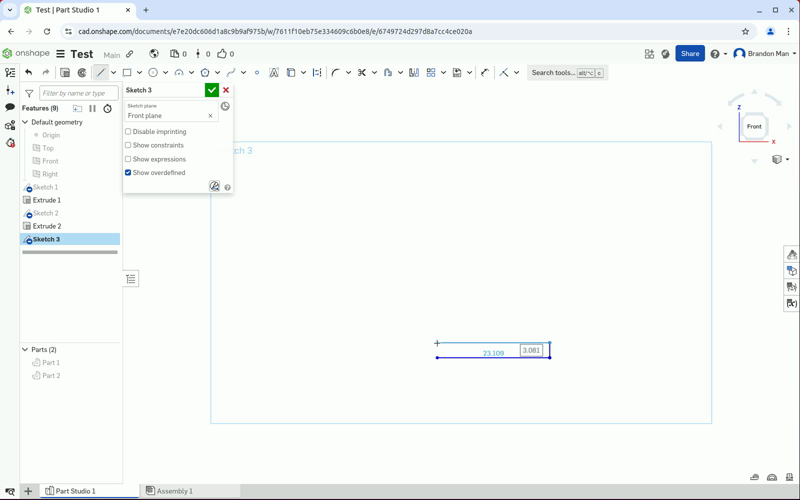
key_up(shift)
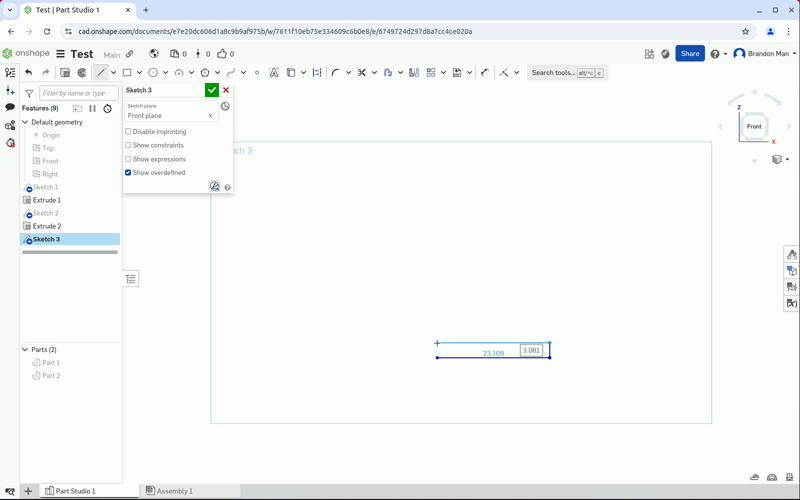
mouse_move(467, 342)
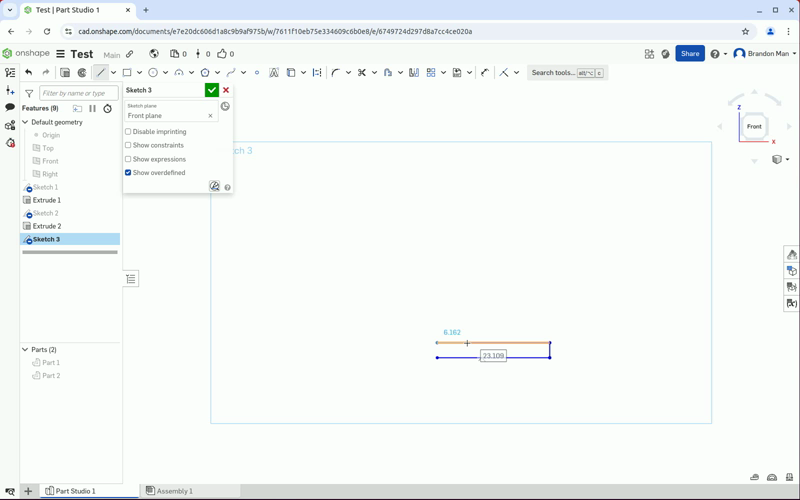
key_down(shift)
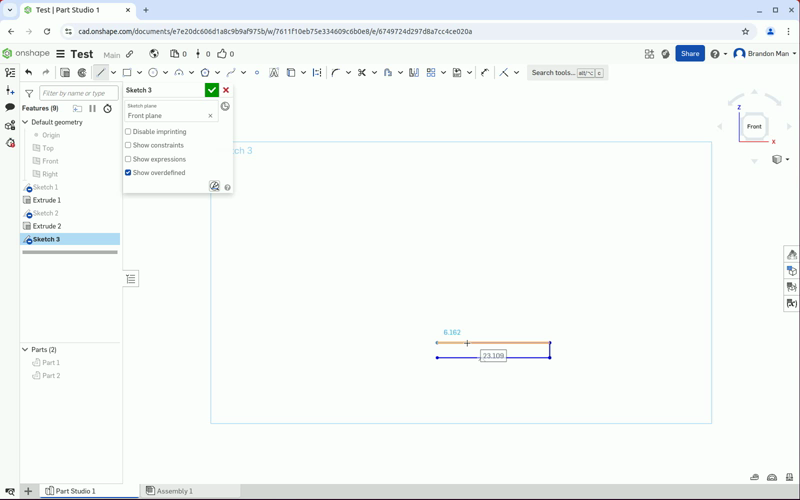
mouse_move(437, 357)
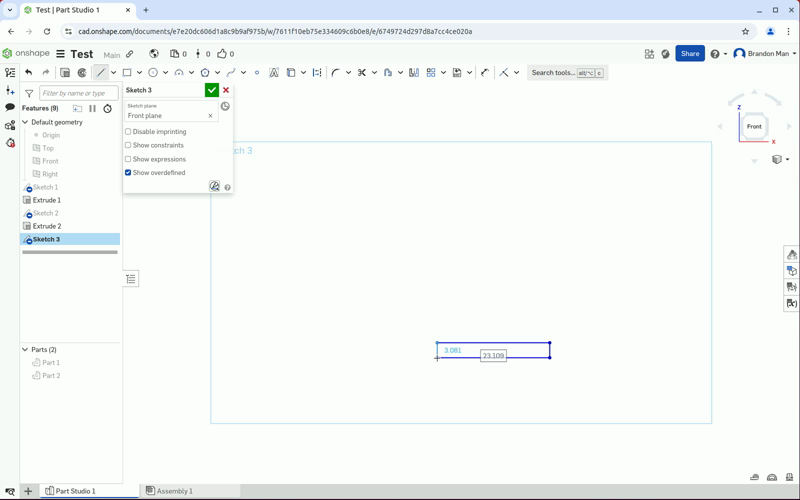
key_up(shift)
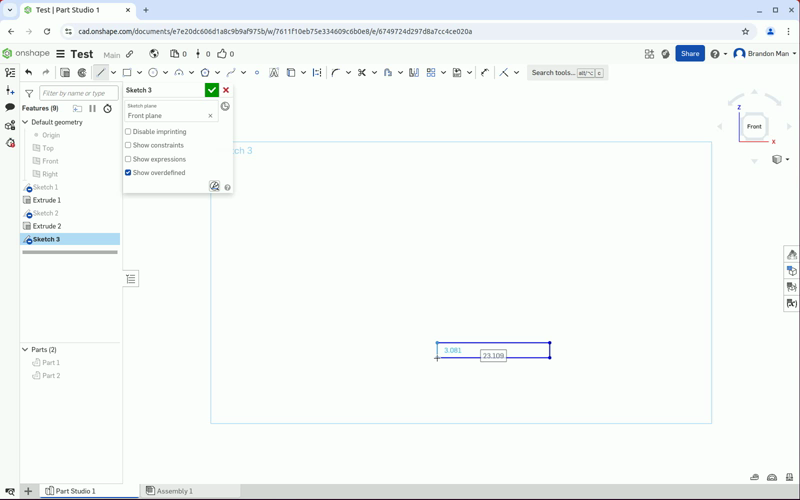
click(437, 357)
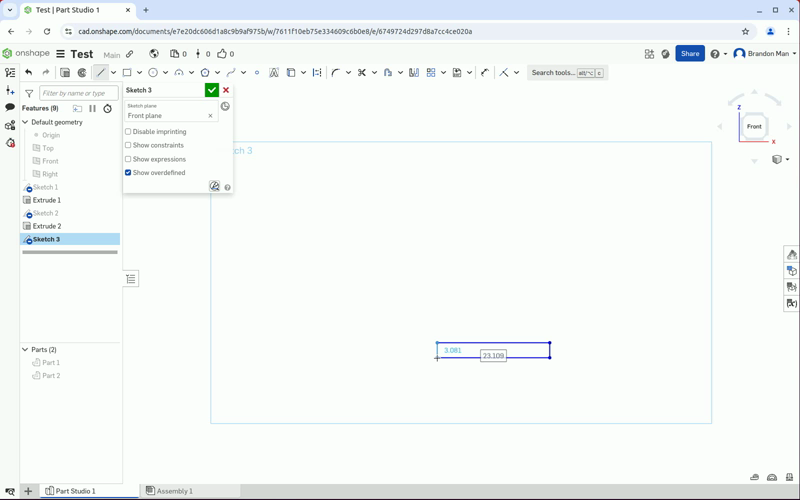
key(esc)
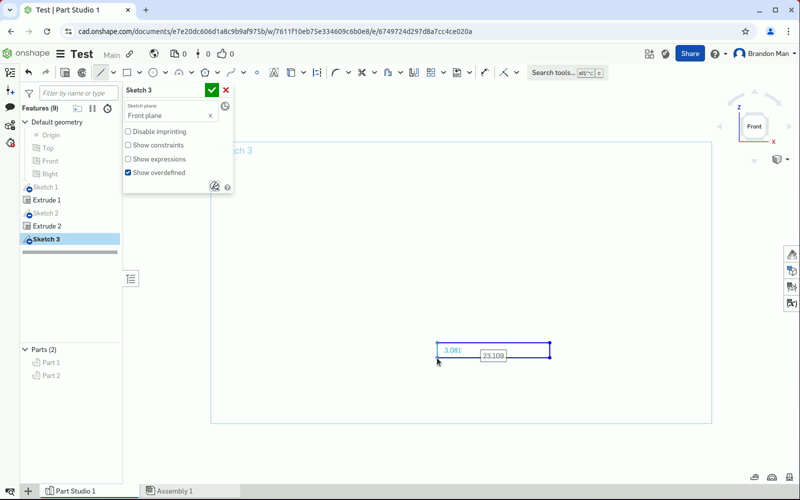
mouse_move(500, 353)
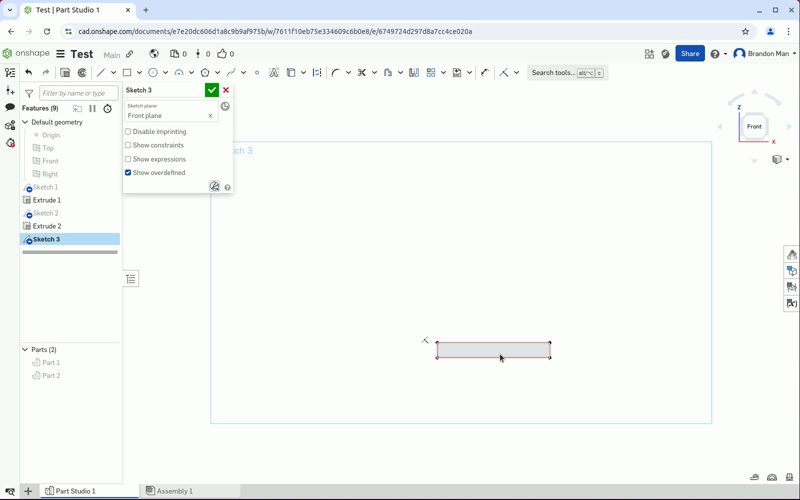
scroll(6)
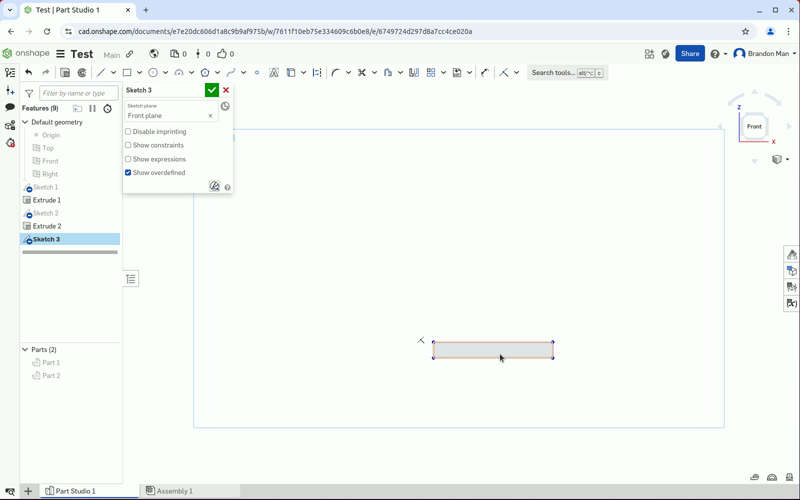
scroll(6)
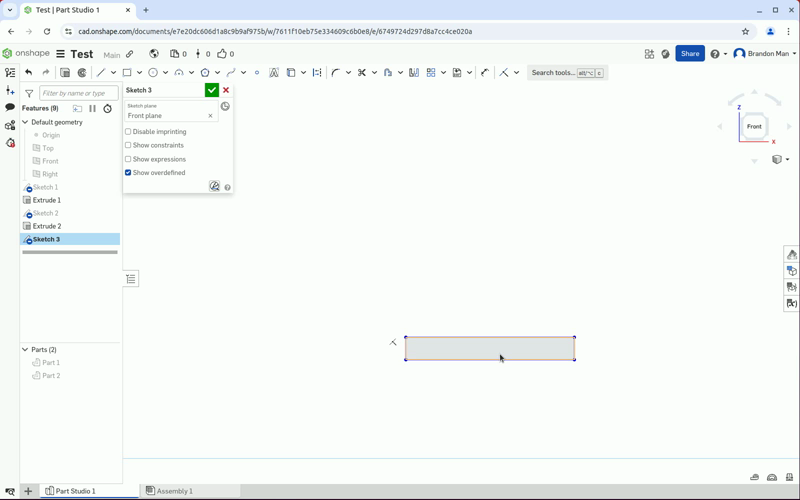
scroll(6)
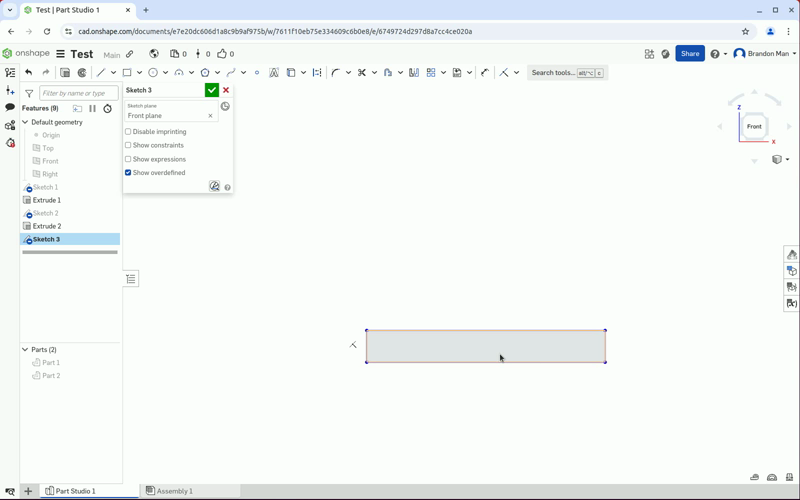
scroll(6)
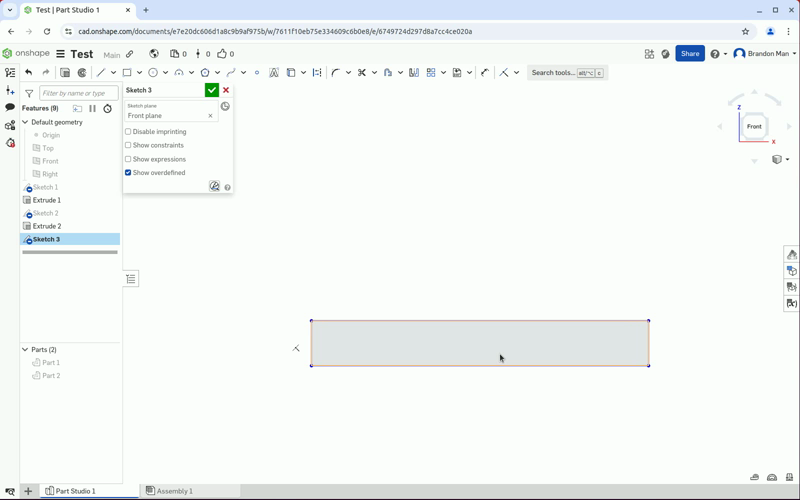
scroll(6)
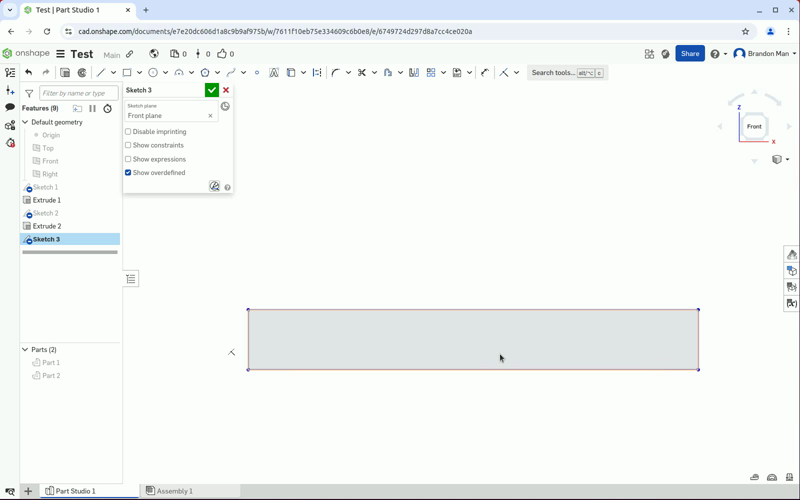
scroll(6)
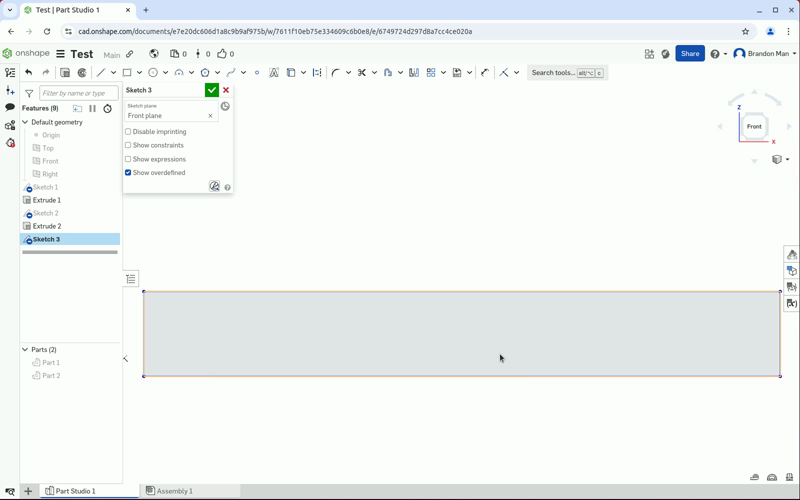
scroll(6)
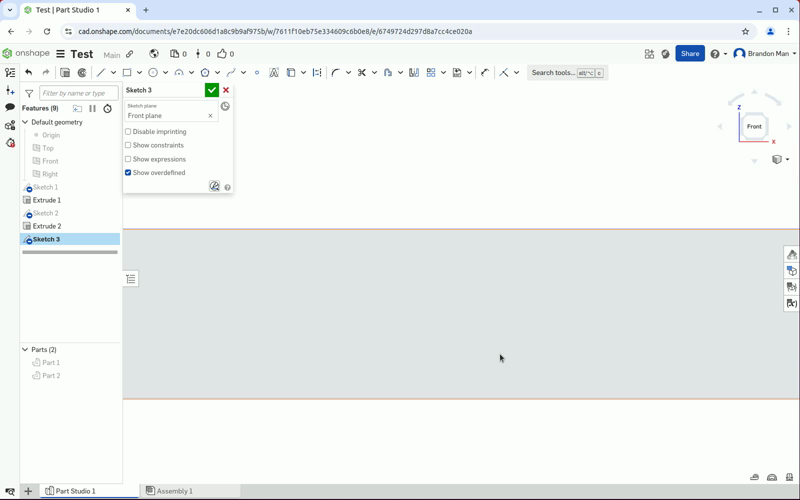
click(500, 353)
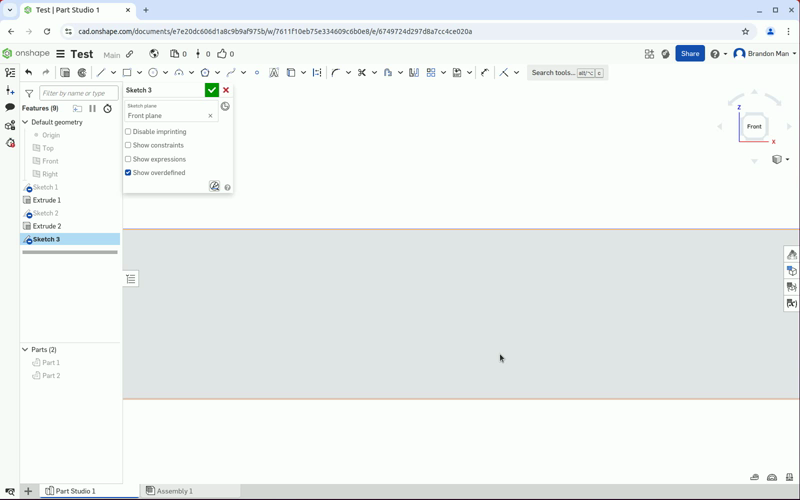
scroll(-6)
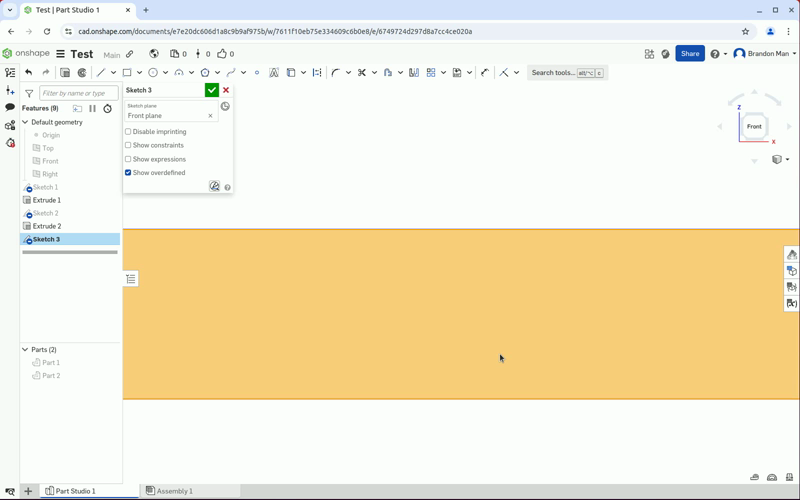
scroll(-6)
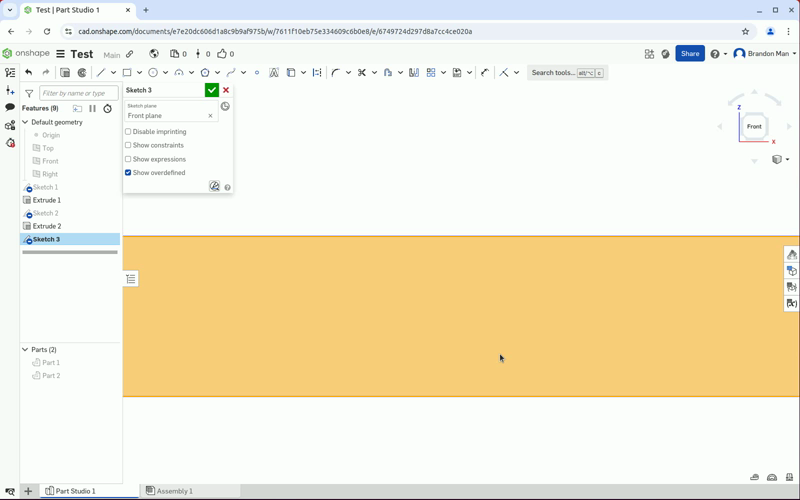
scroll(-6)
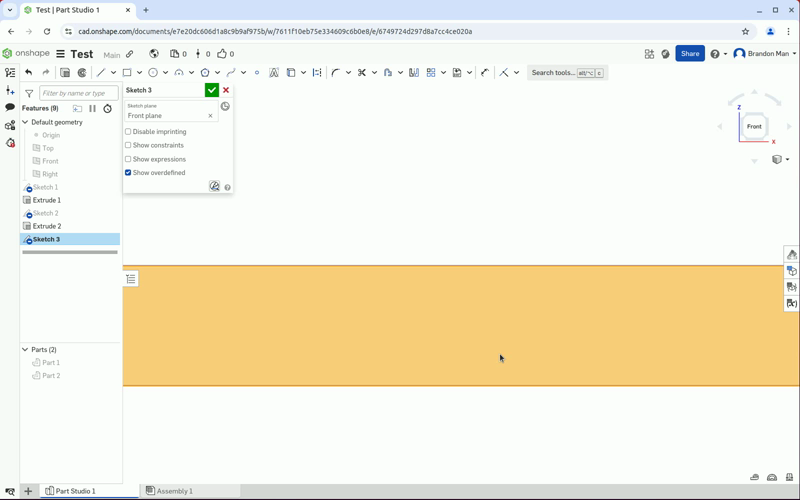
scroll(-6)
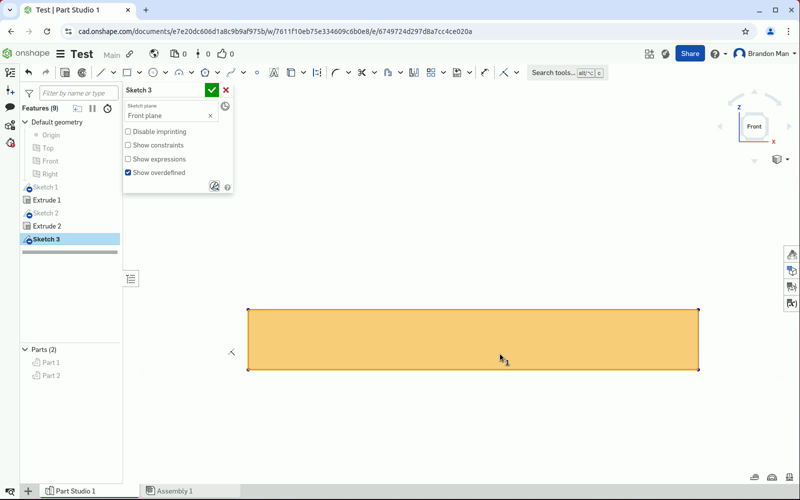
scroll(-6)
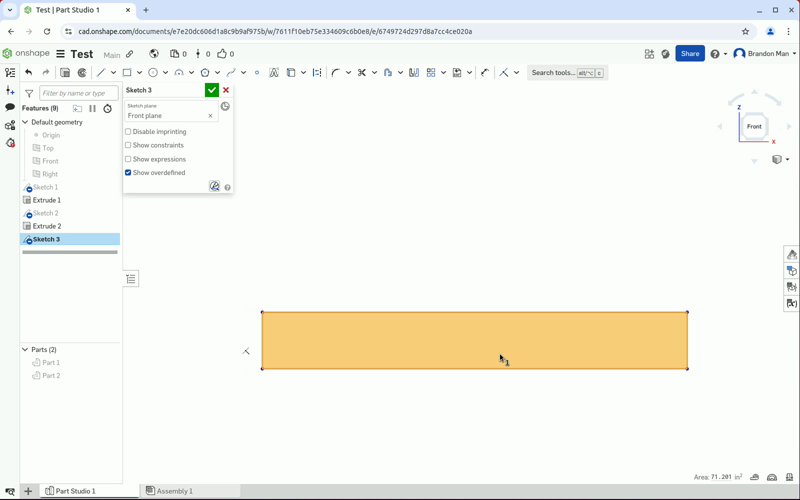
scroll(-6)
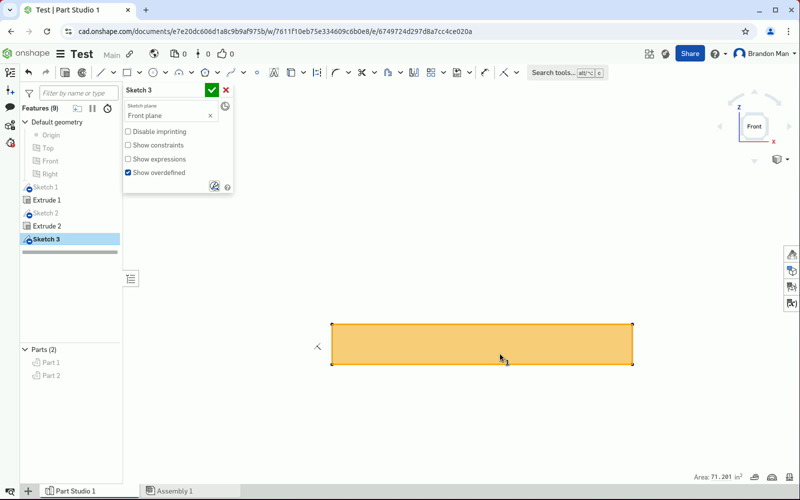
scroll(-6)
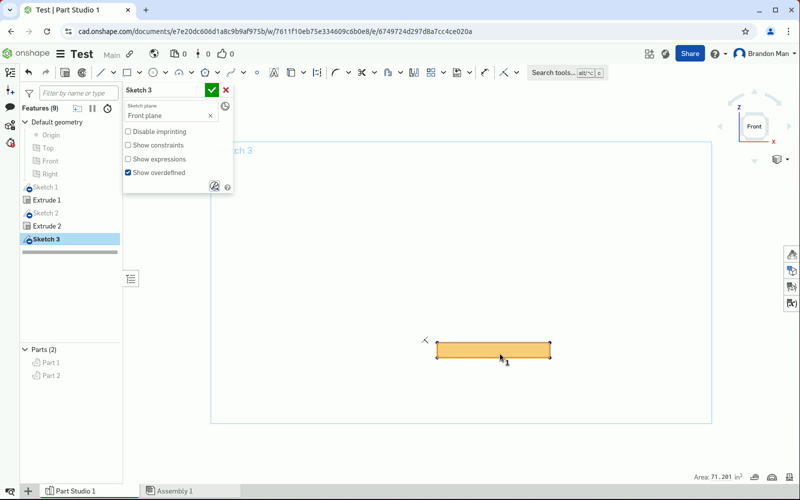
mouse_move(73, 352)
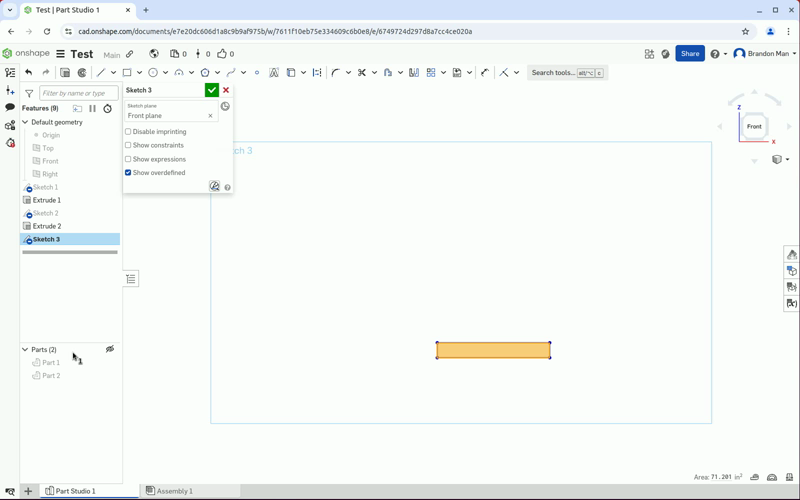
key(shift+y)
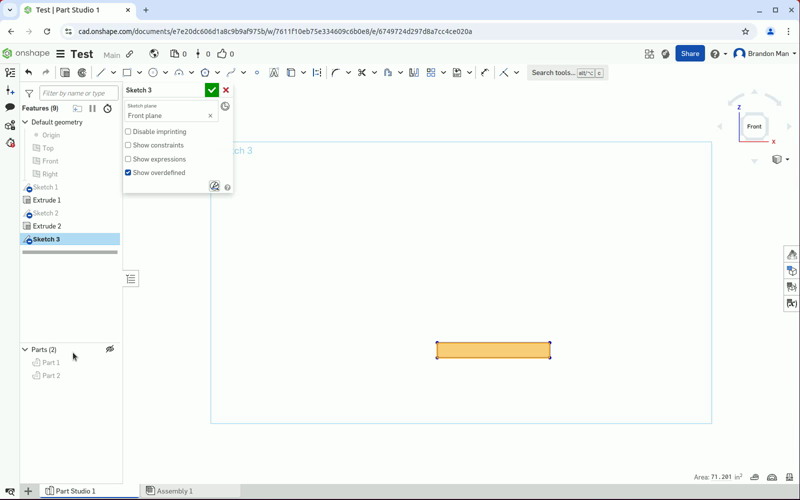
key(shift+e)
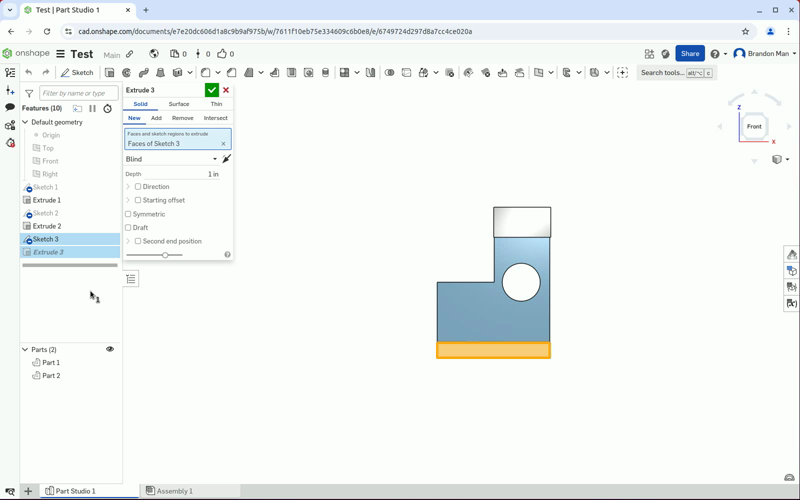
mouse_move(143, 106)
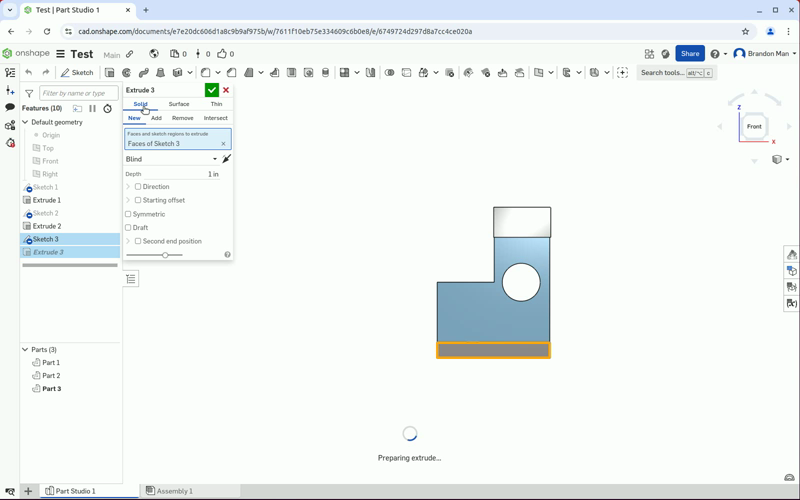
click(143, 106)
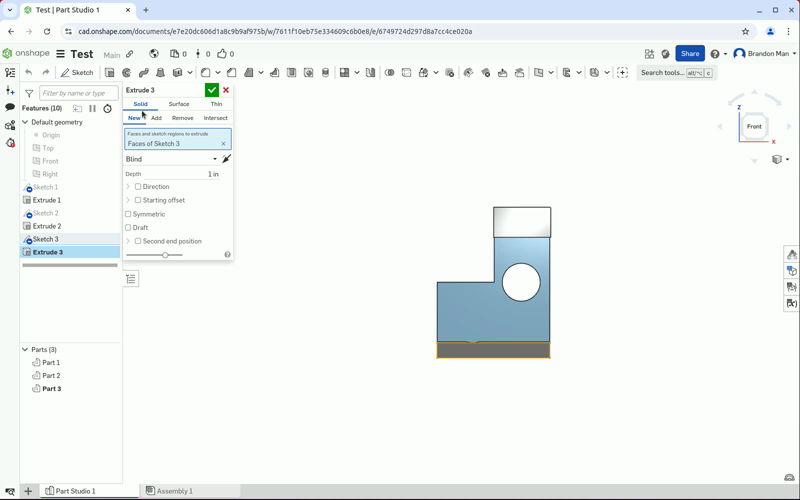
mouse_move(137, 120)
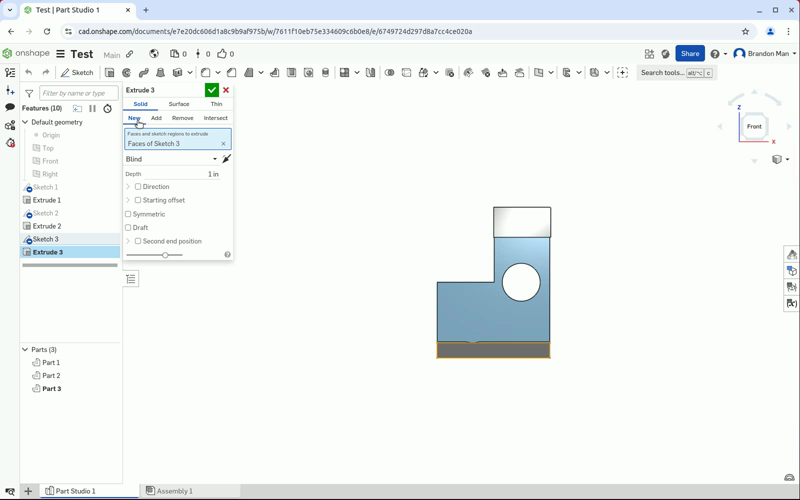
click(137, 120)
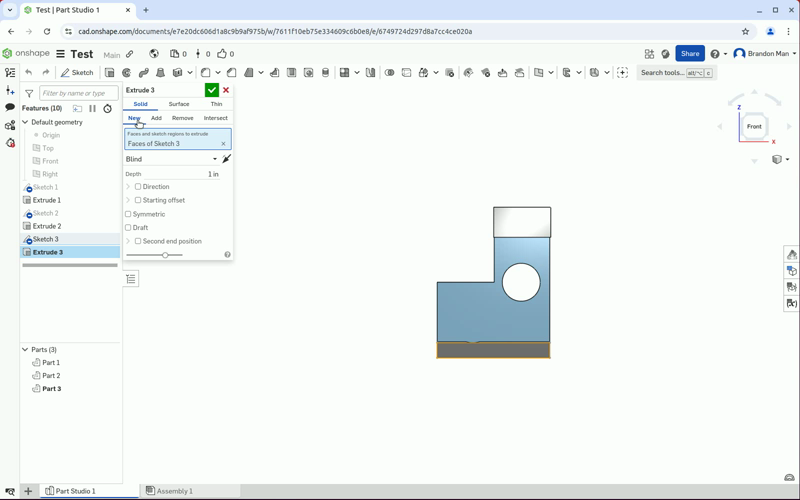
key(tab, 4)
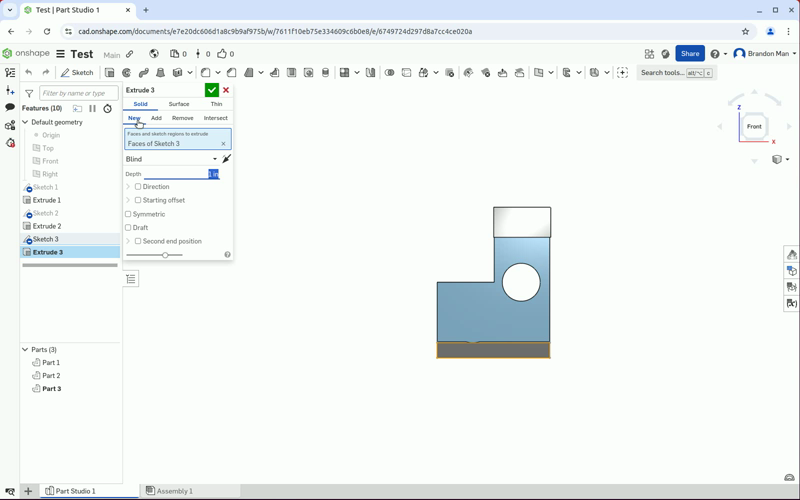
text(23.108)
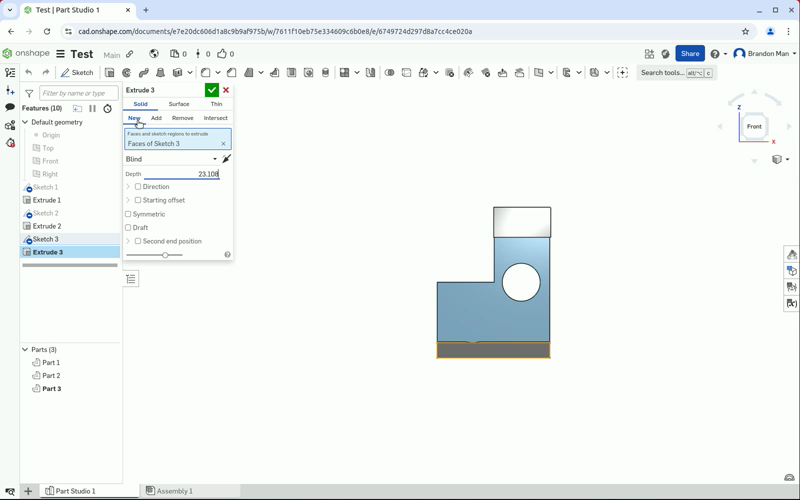
key(enter)
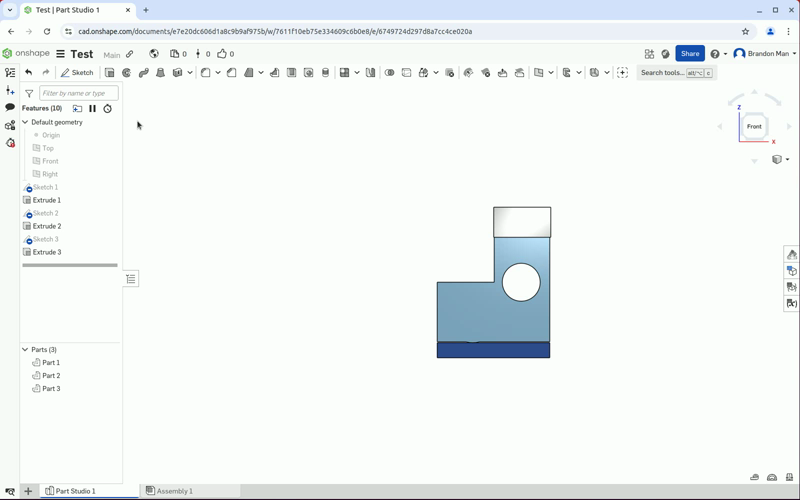
key(shift+h)
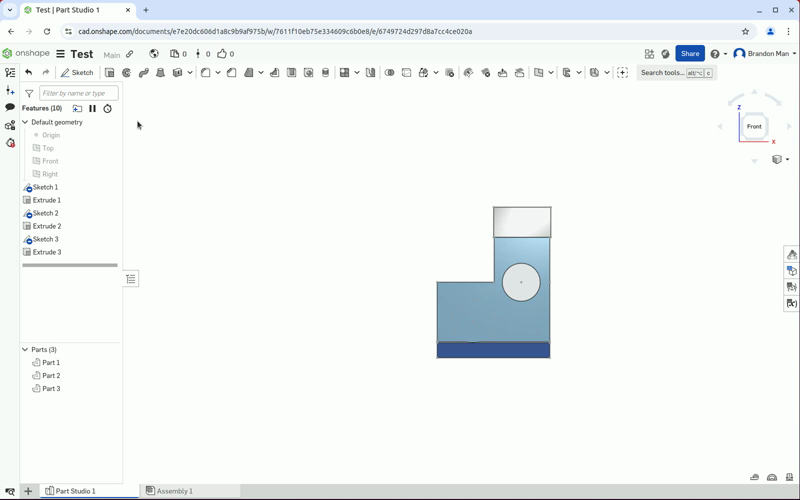
key(shift+h)
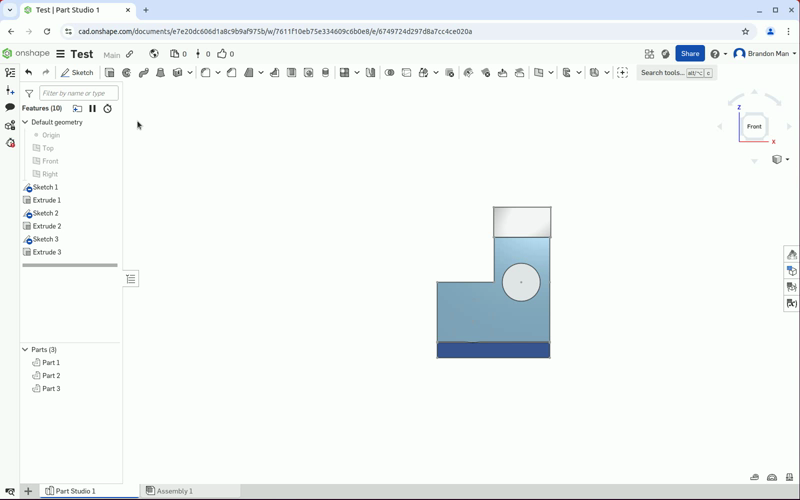
key(shift+7)
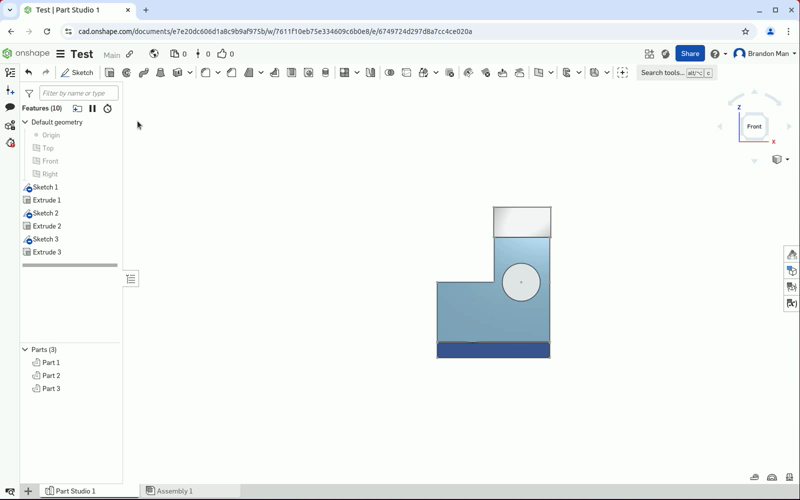
key(left, 2)
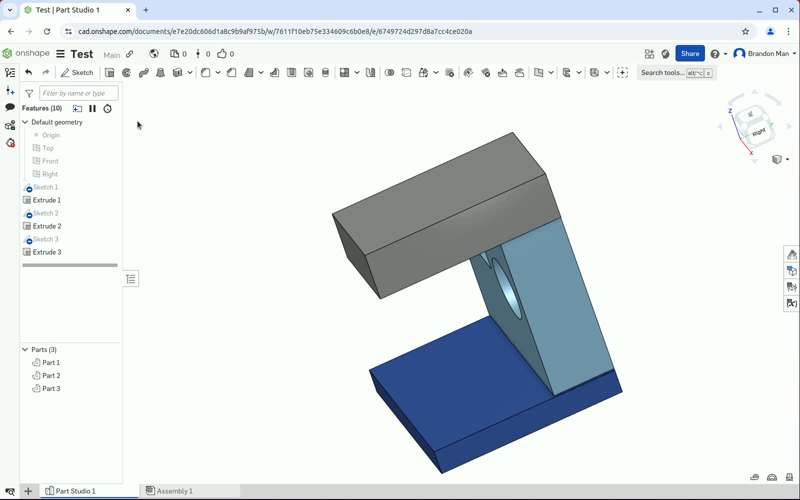
key(down, 2)
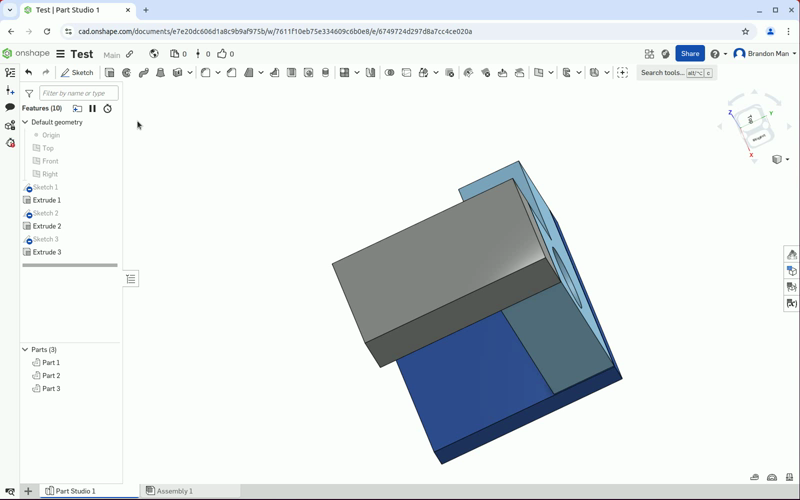
key(up, 2)
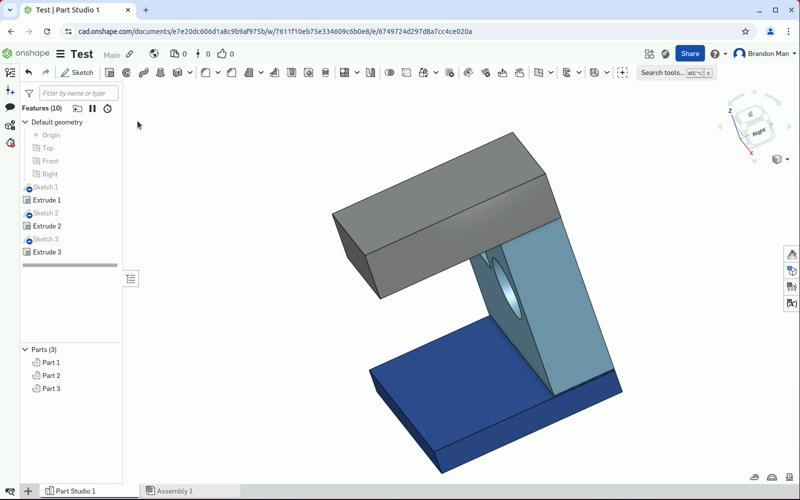
key(right, 2)
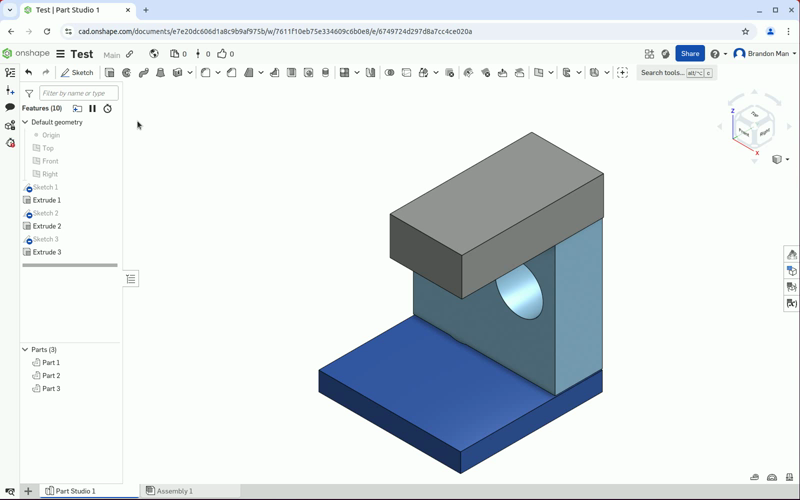
mouse_move(73, 189)
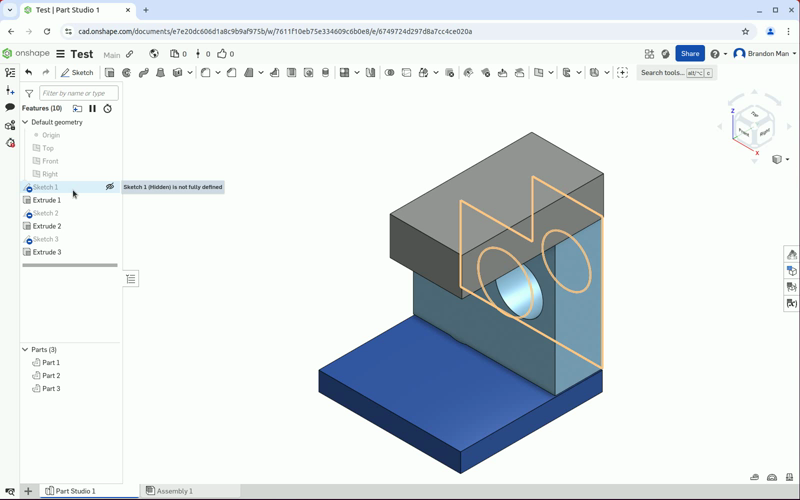
click(73, 189)